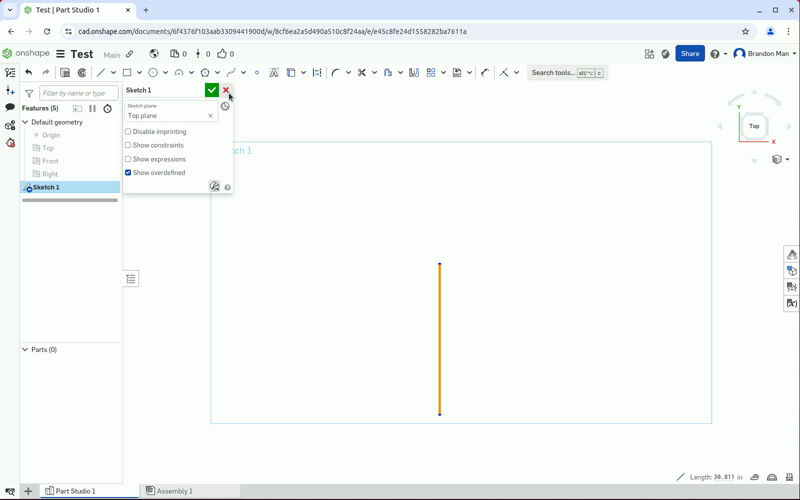
key(shift+h)
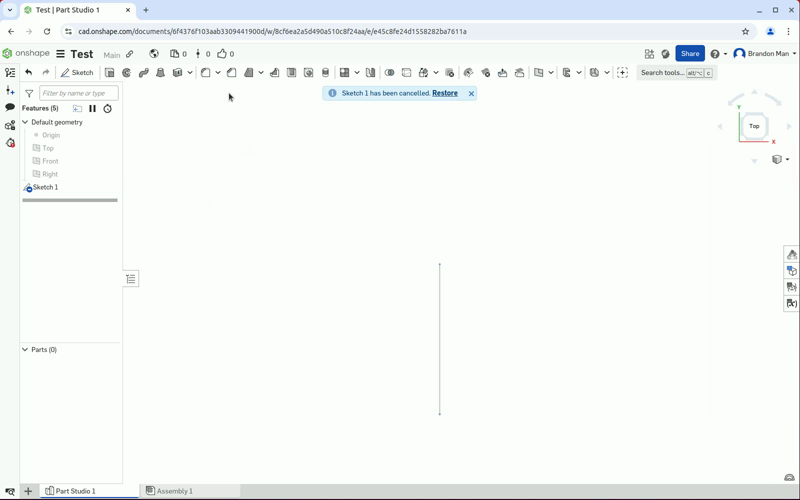
mouse_move(73, 352)
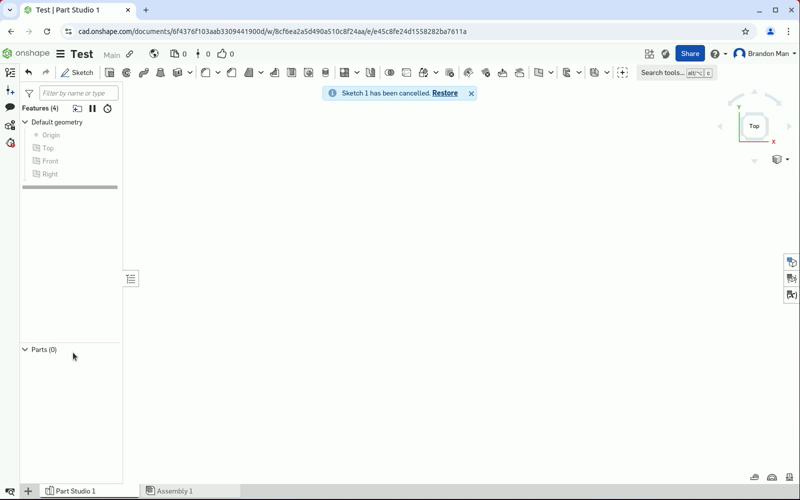
key(y)
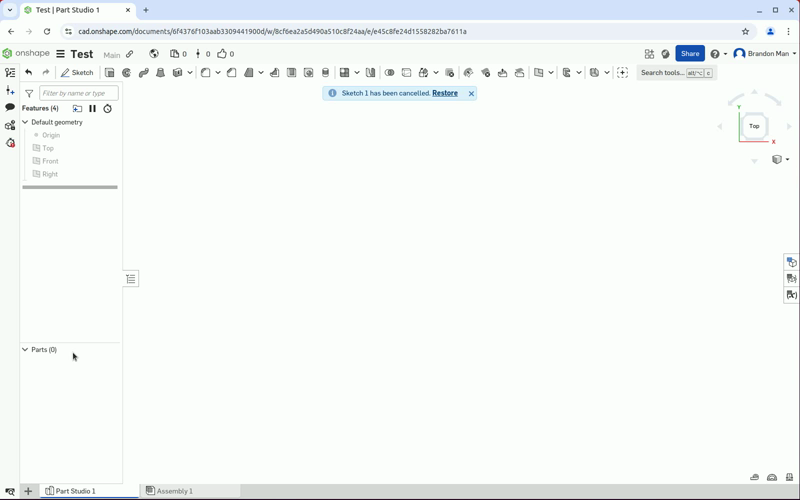
key(shift+p)
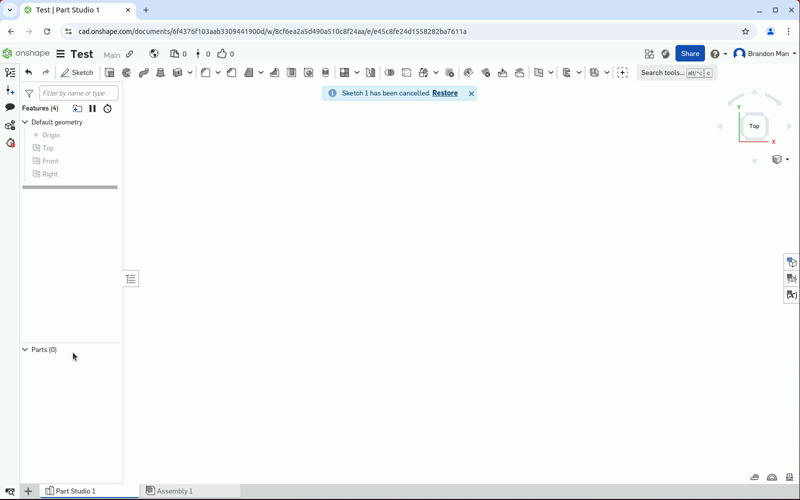
key(space)
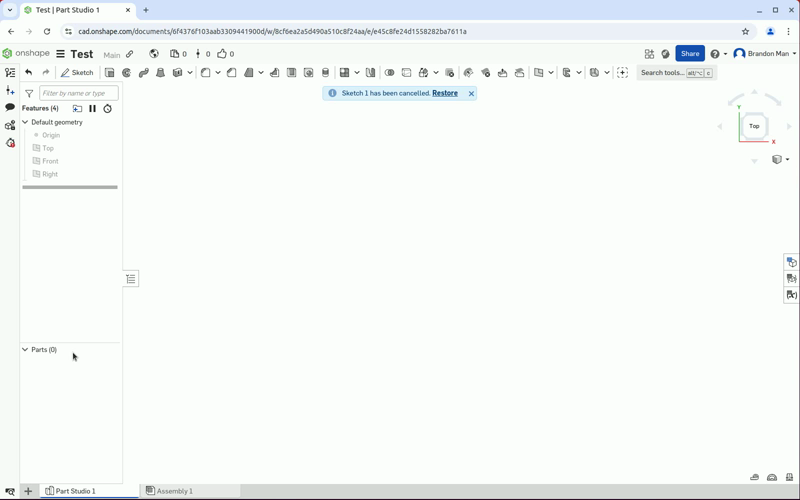
key_down(shift)
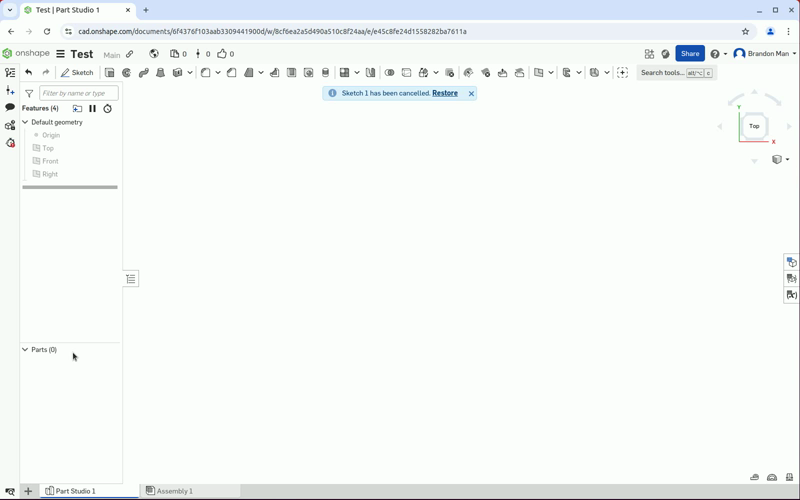
key(up)
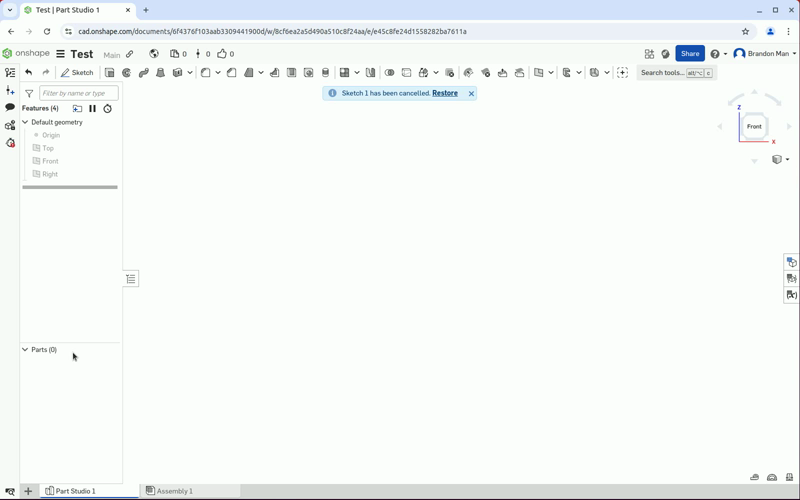
key_up(shift)
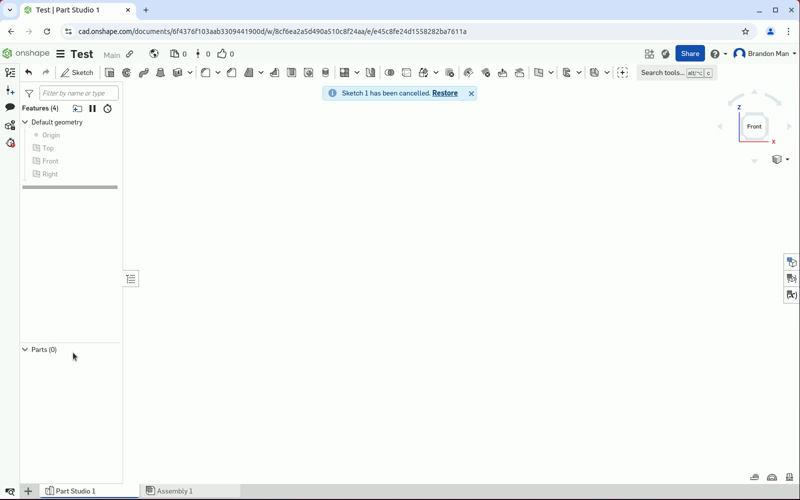
mouse_move(73, 352)
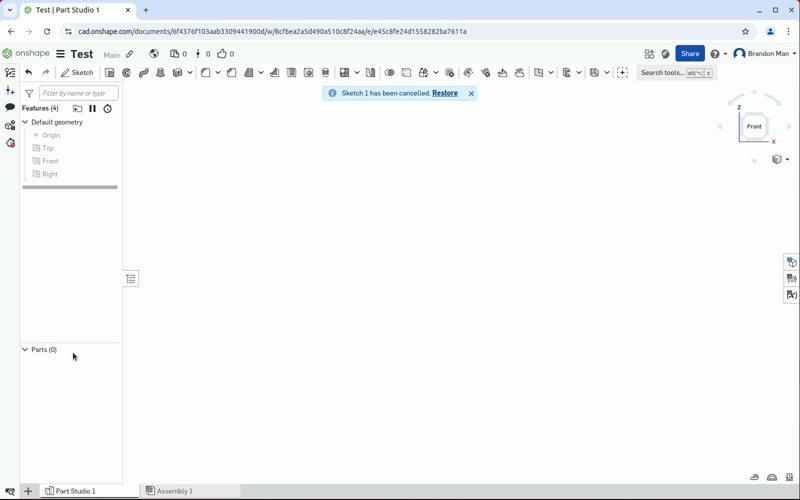
key(shift+y)
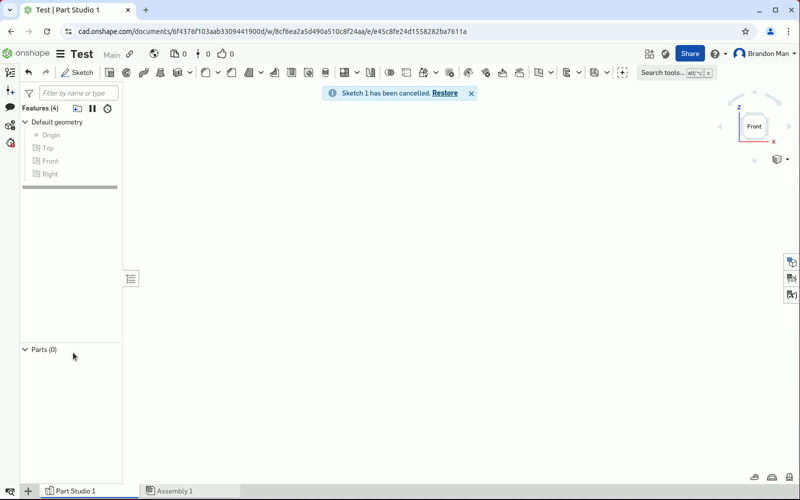
key(shift+s)
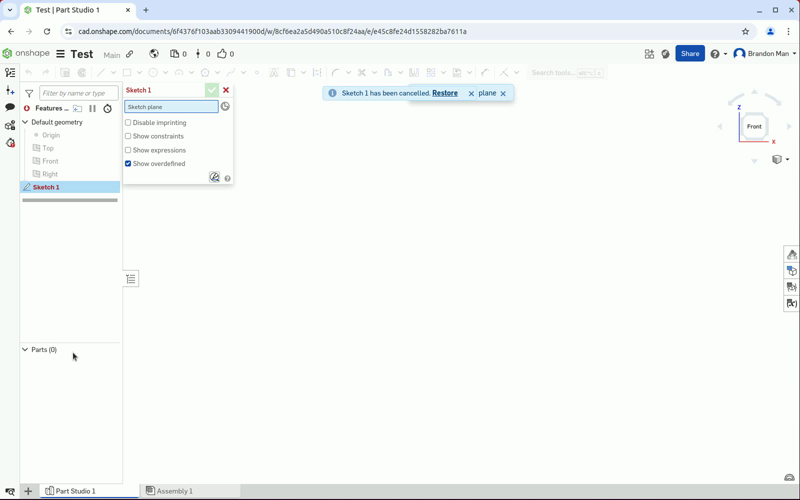
mouse_move(73, 163)
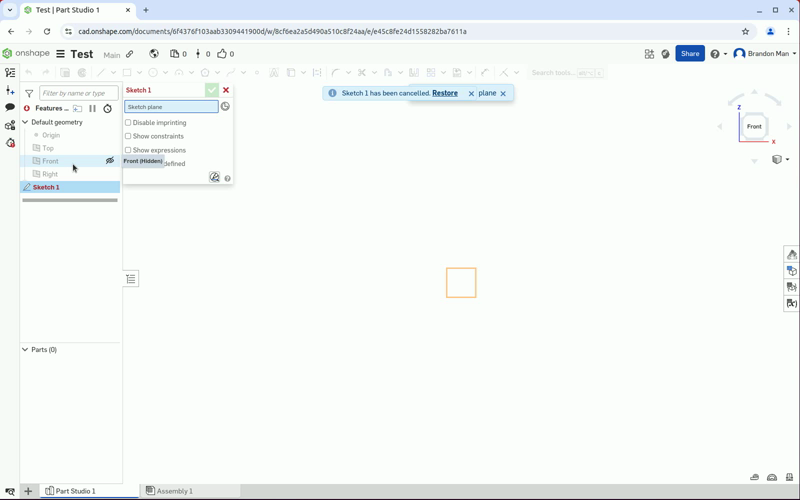
click(73, 163)
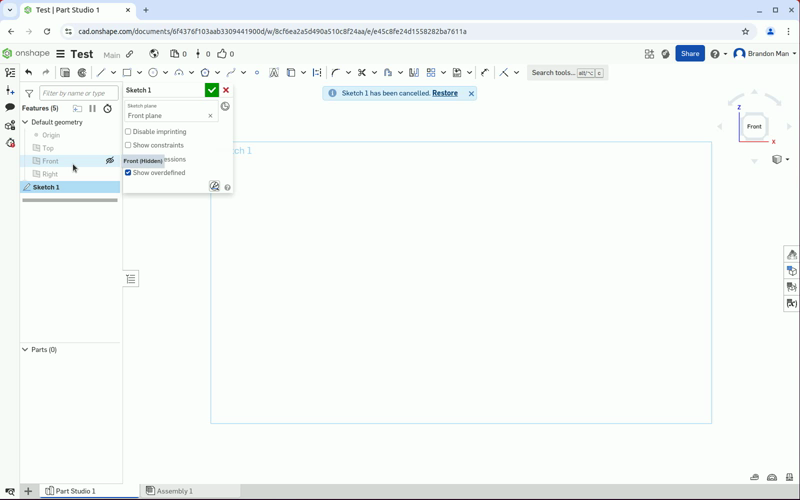
mouse_move(73, 352)
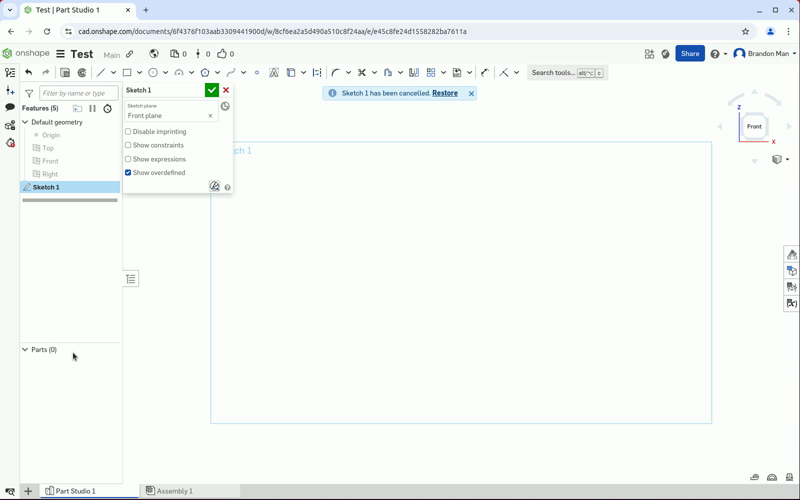
key(y)
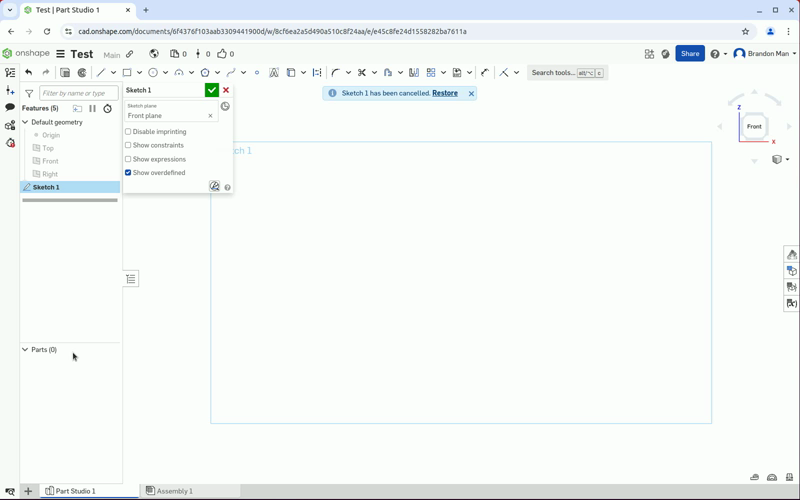
key(l)
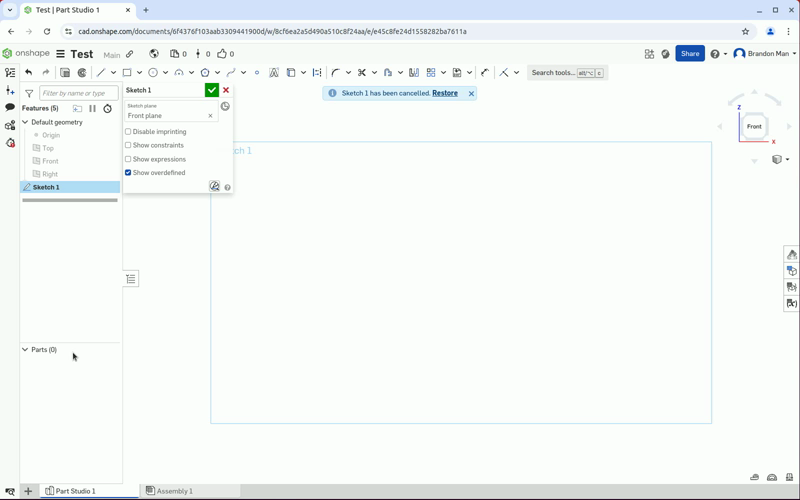
key_down(shift)
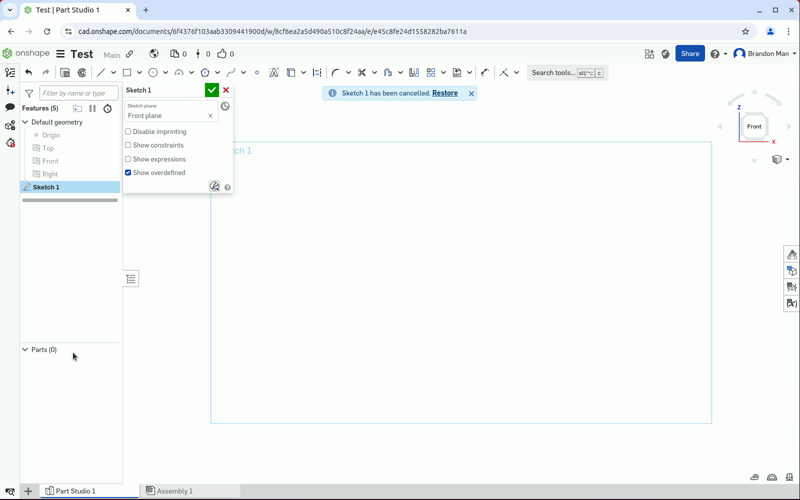
mouse_move(392, 395)
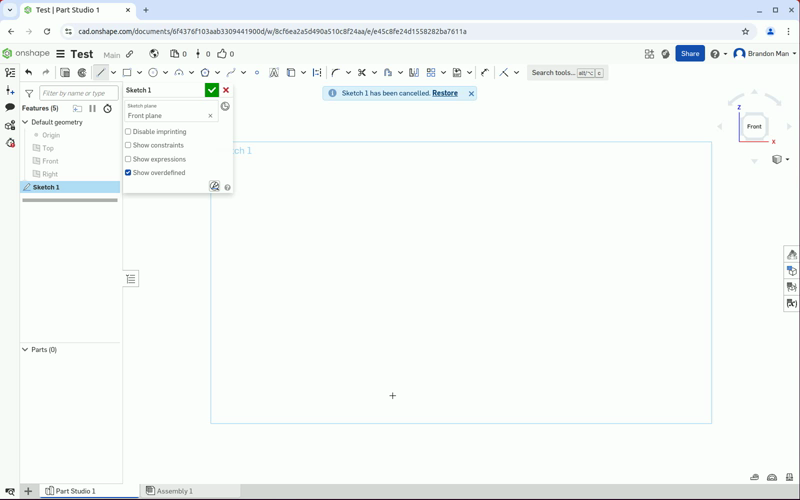
click(392, 395)
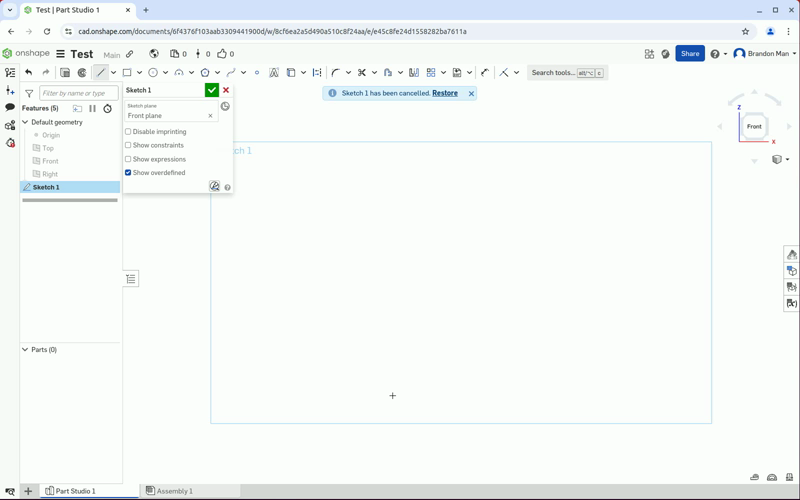
key_up(shift)
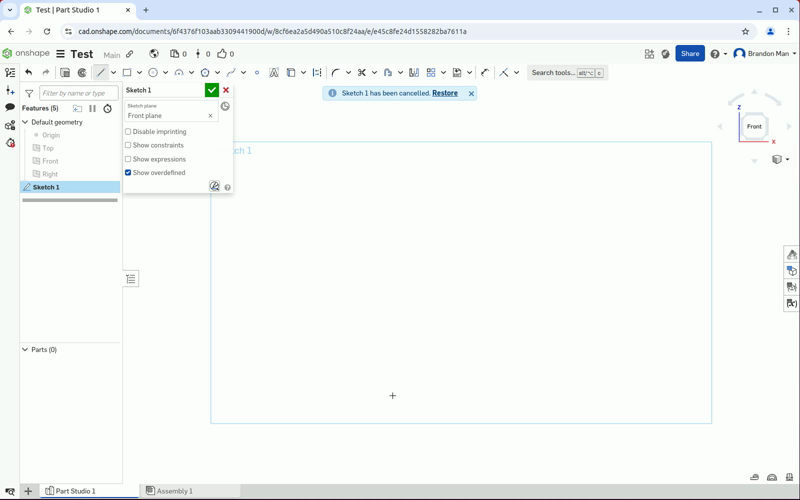
key_down(shift)
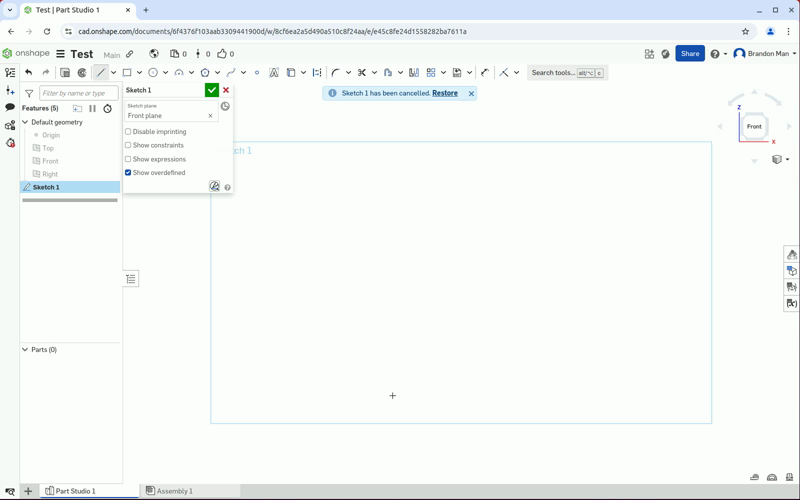
mouse_move(527, 395)
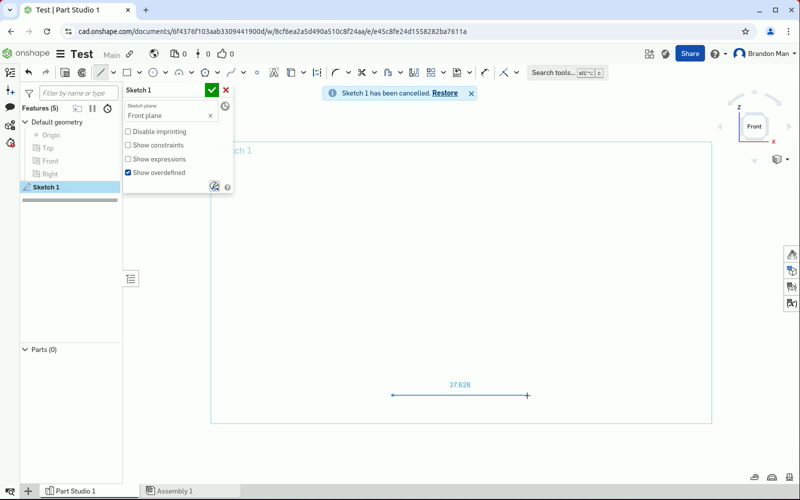
click(527, 395)
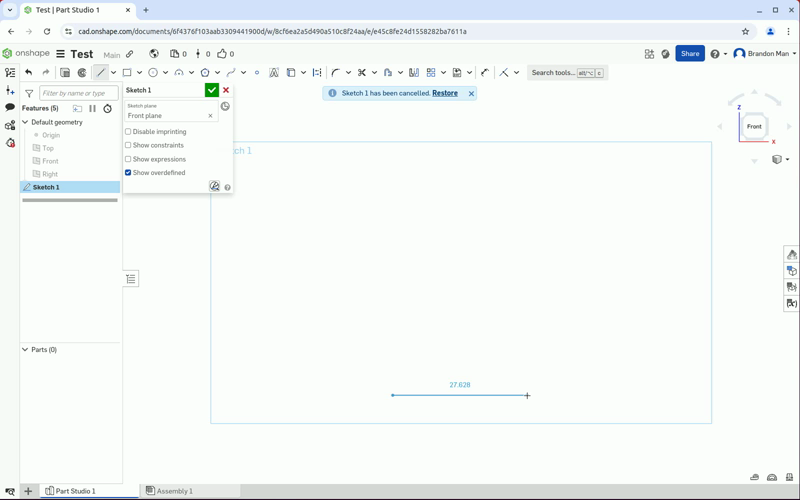
key_up(shift)
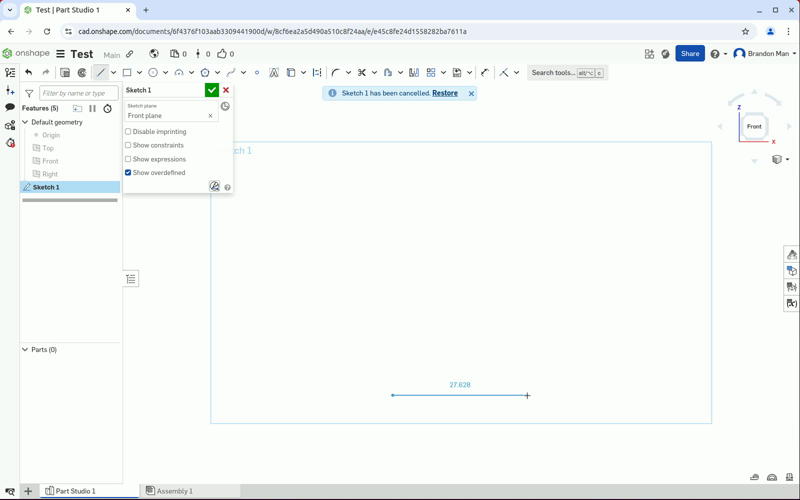
key_down(shift)
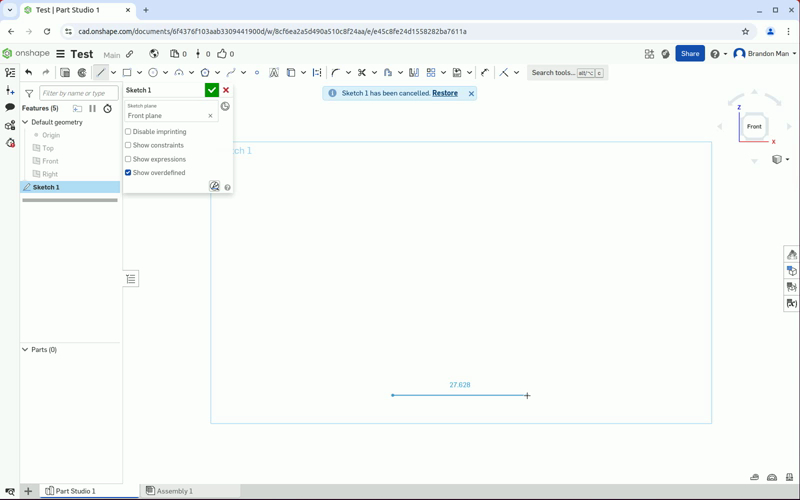
mouse_move(527, 283)
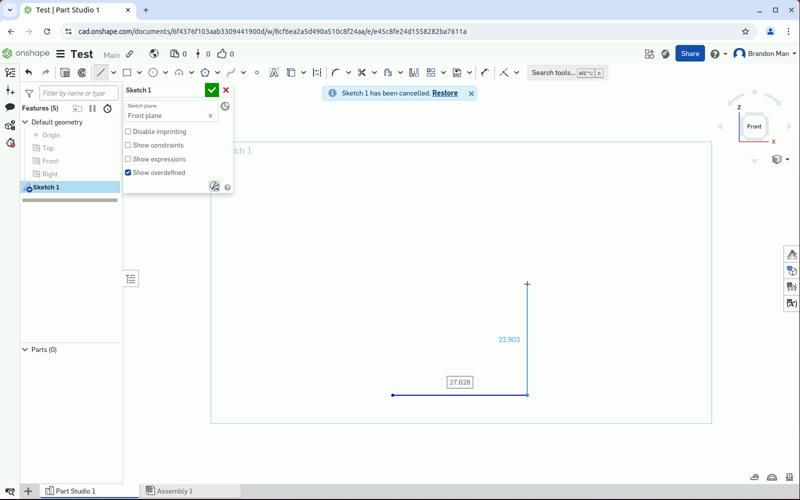
click(527, 283)
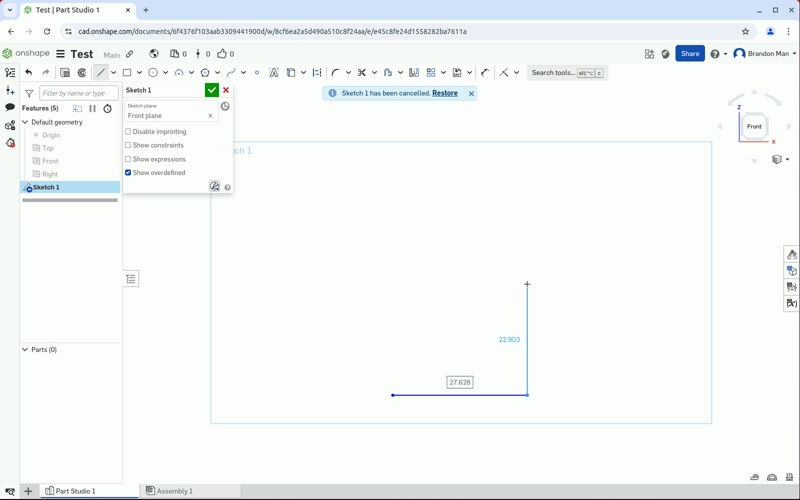
key_up(shift)
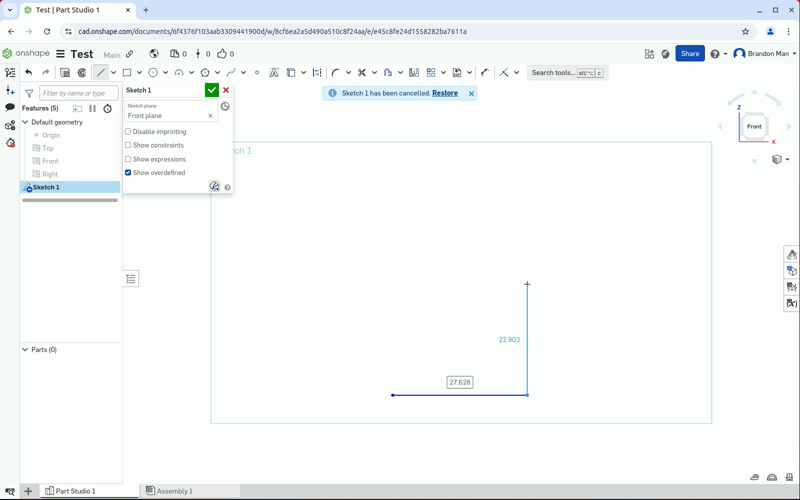
key_down(shift)
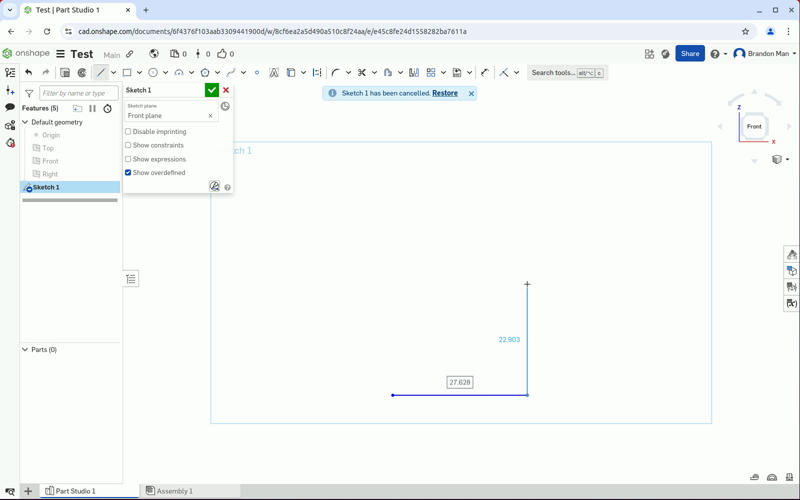
mouse_move(392, 283)
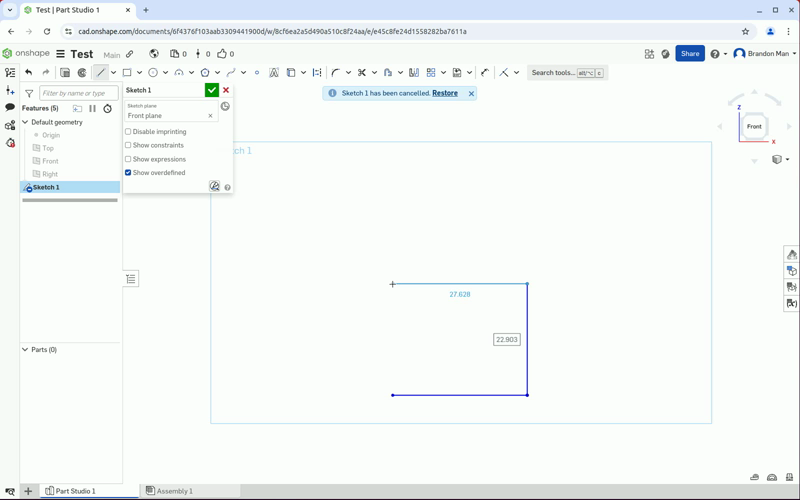
click(392, 283)
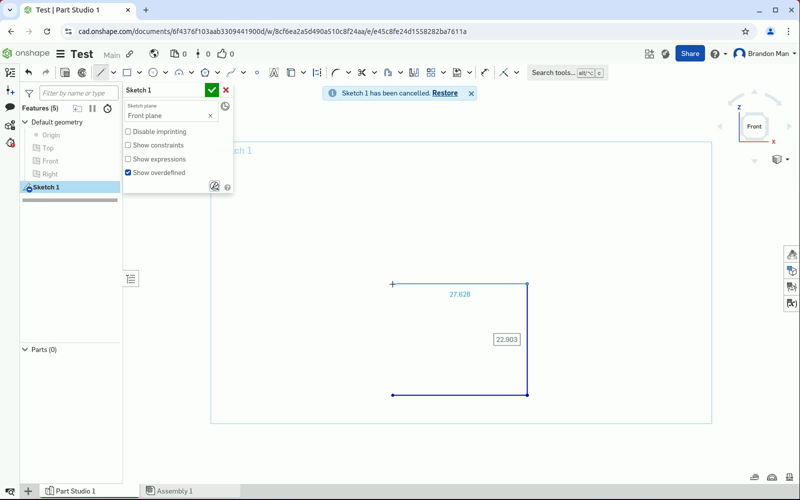
key_up(shift)
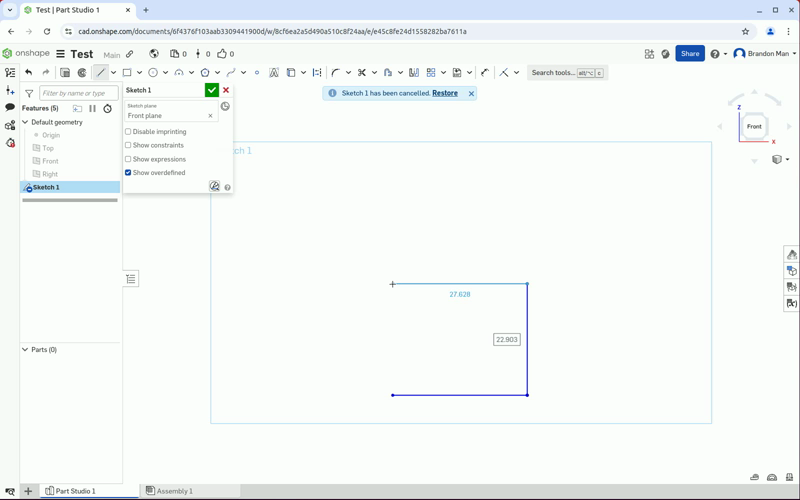
key_down(shift)
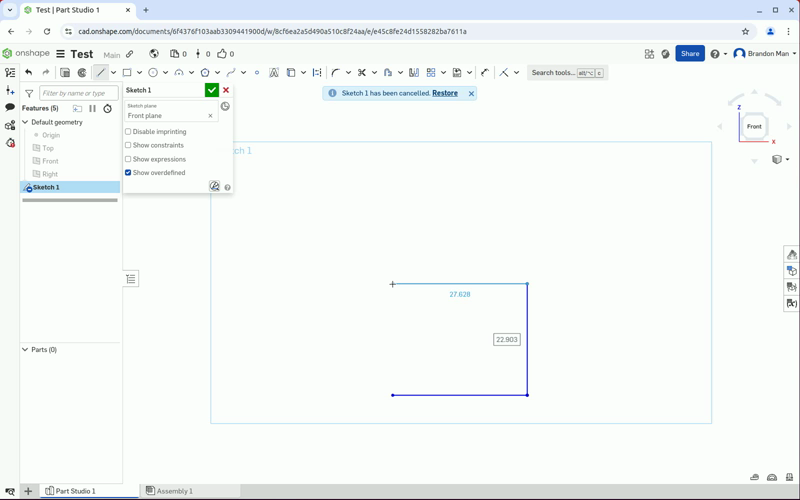
mouse_move(392, 395)
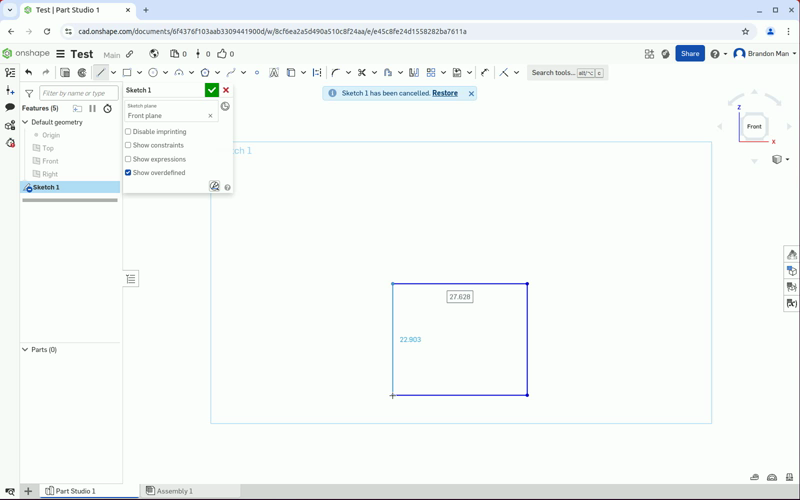
key_up(shift)
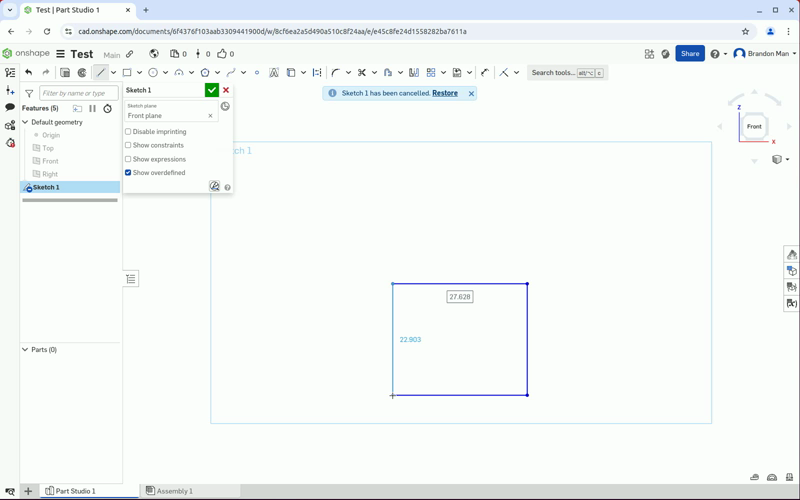
click(392, 395)
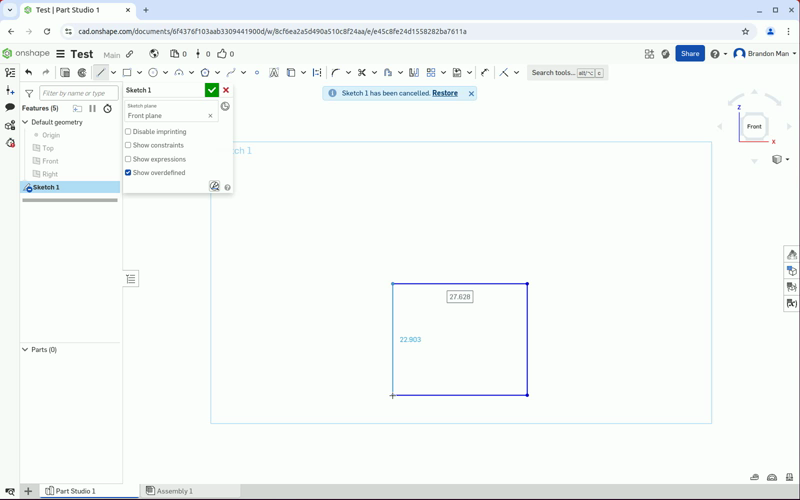
key(esc)
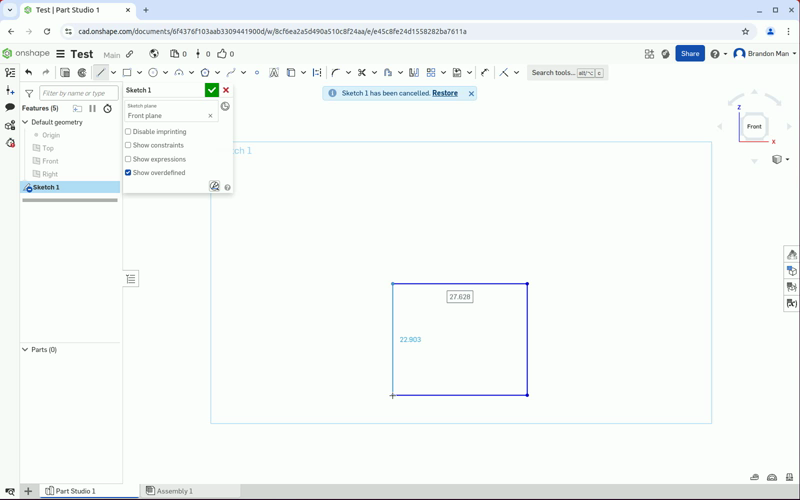
mouse_move(407, 339)
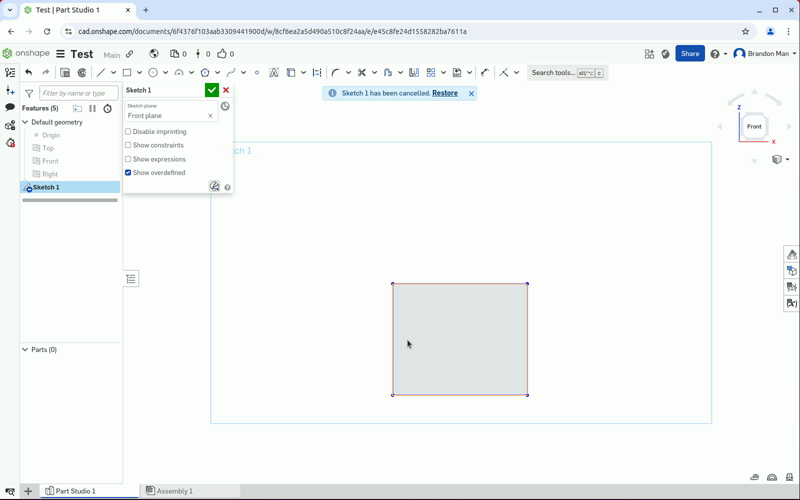
click(407, 339)
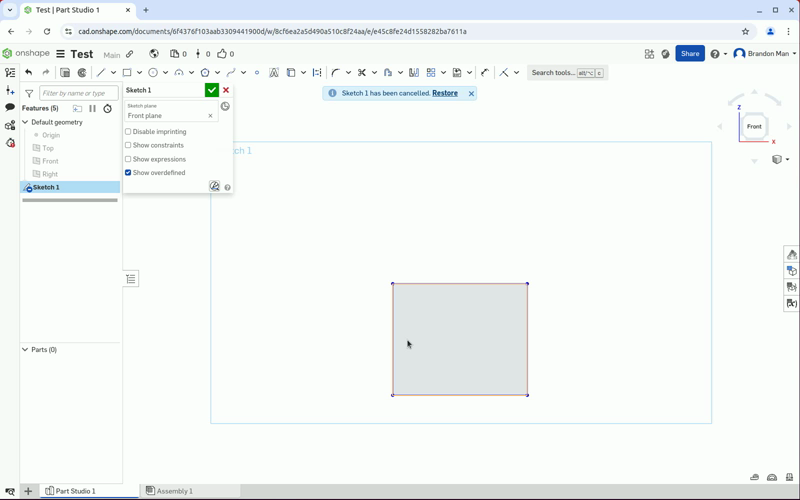
mouse_move(73, 352)
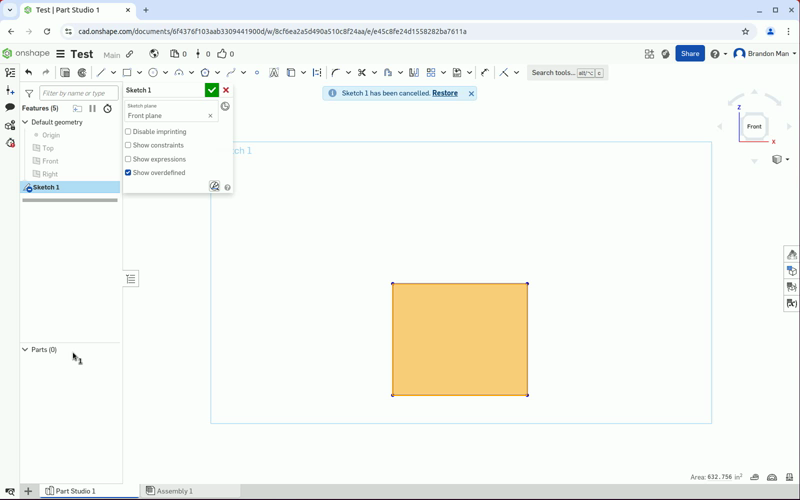
key(shift+y)
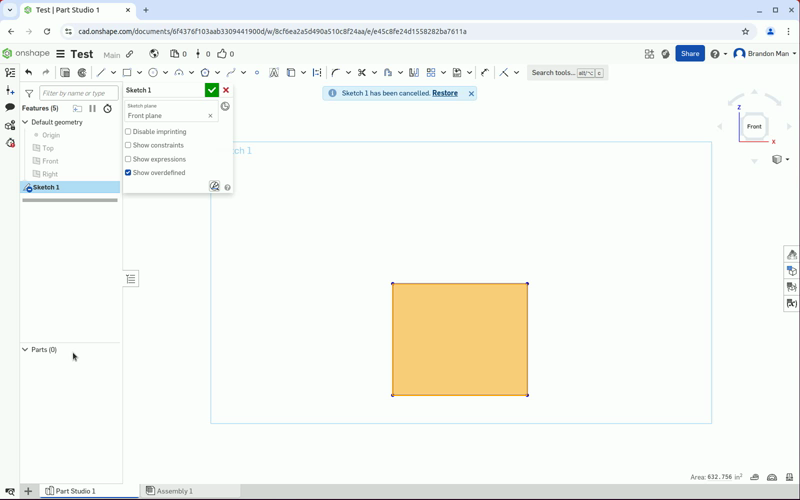
key(shift+e)
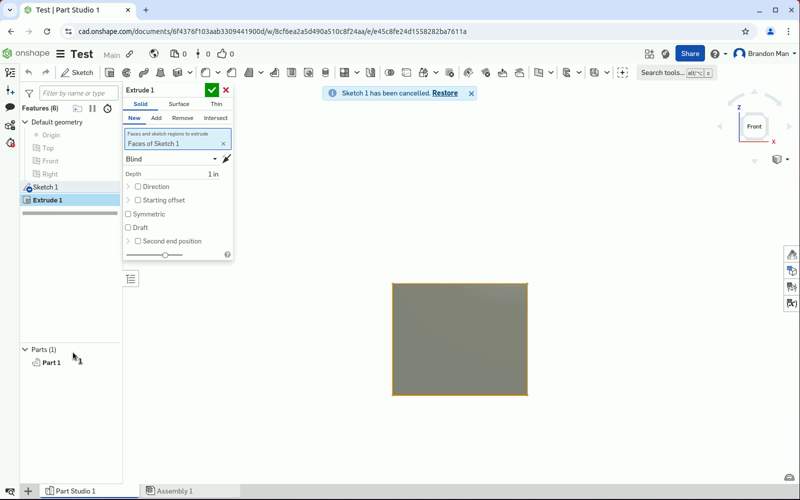
mouse_move(143, 106)
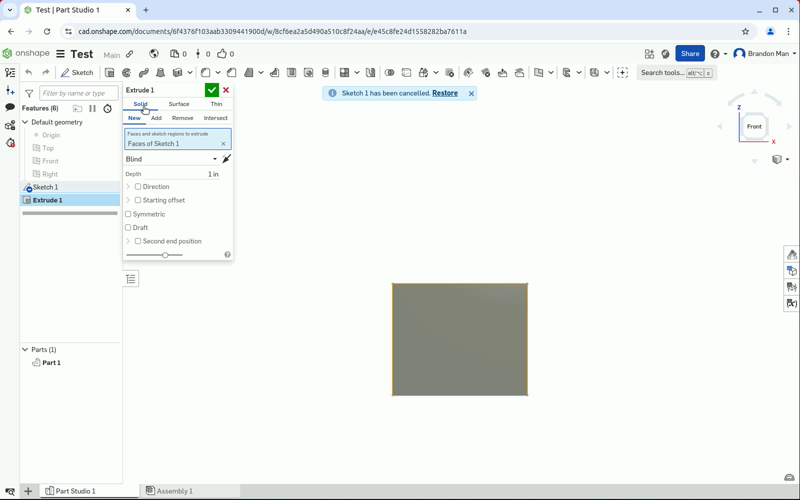
click(143, 106)
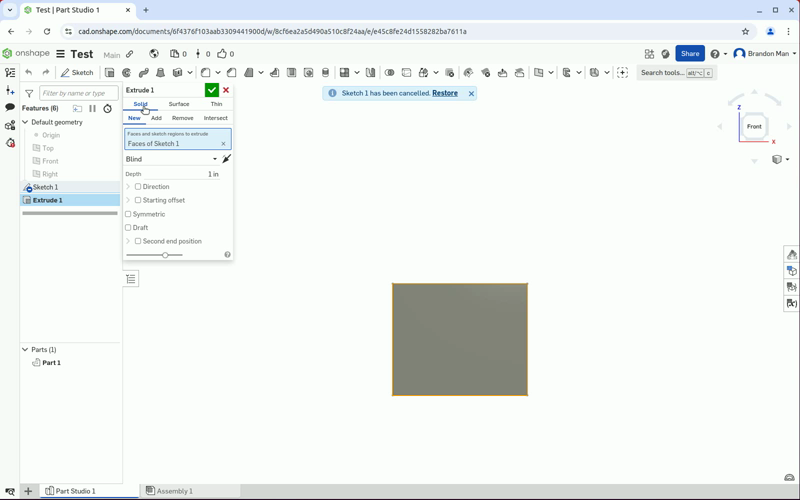
mouse_move(137, 120)
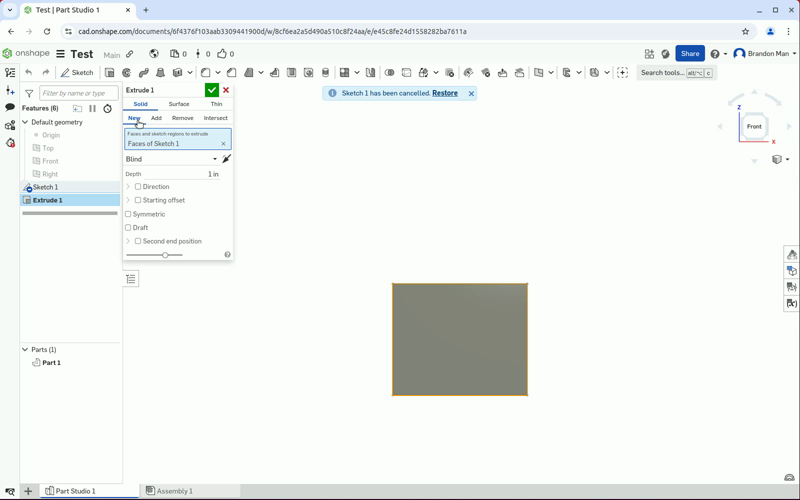
click(137, 120)
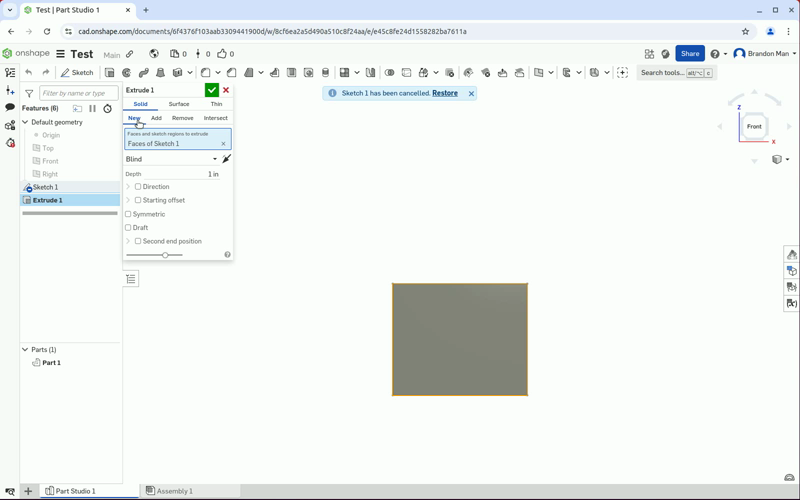
key(tab, 4)
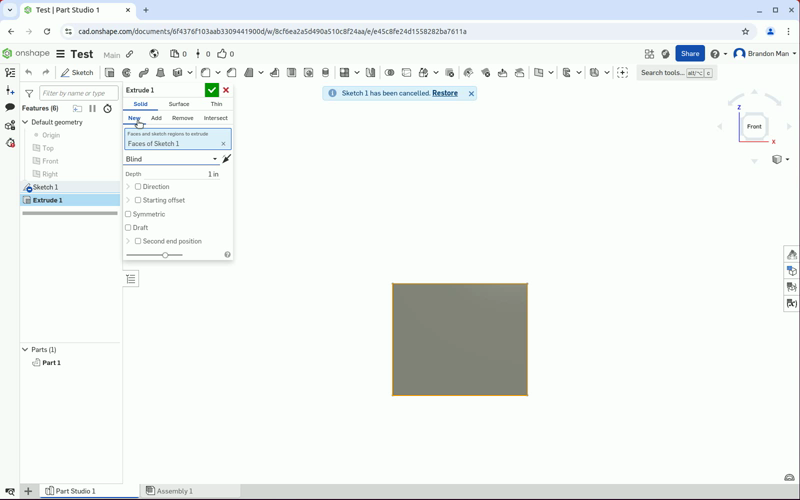
text(18.535)
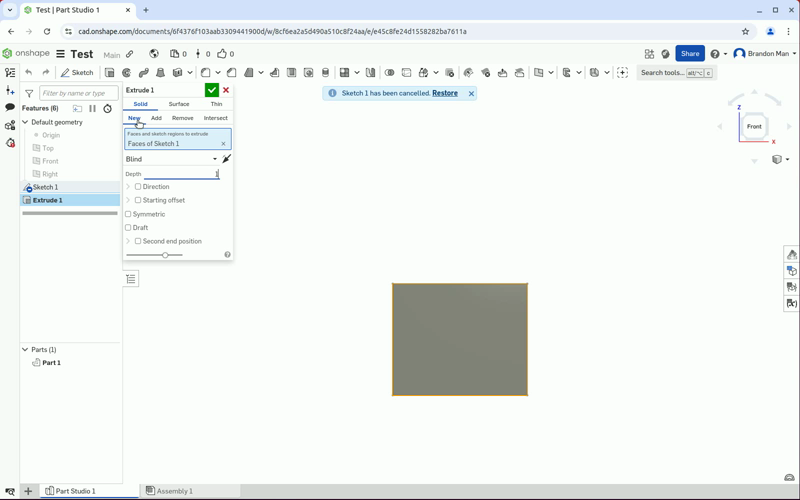
key(enter)
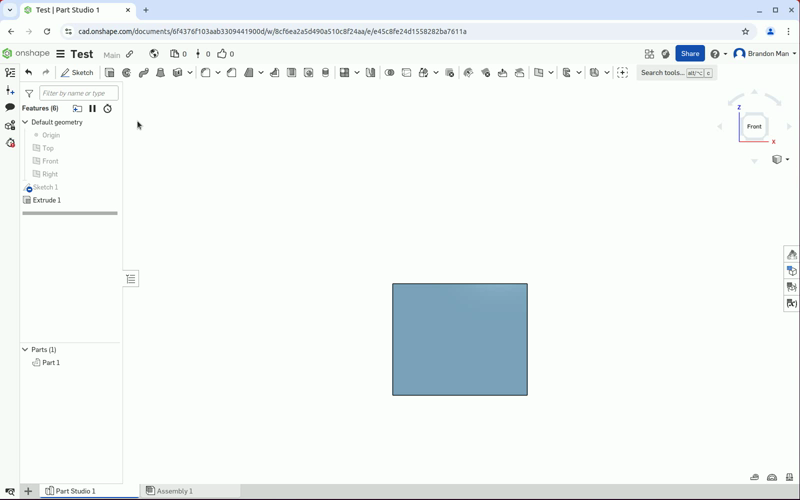
key(shift+h)
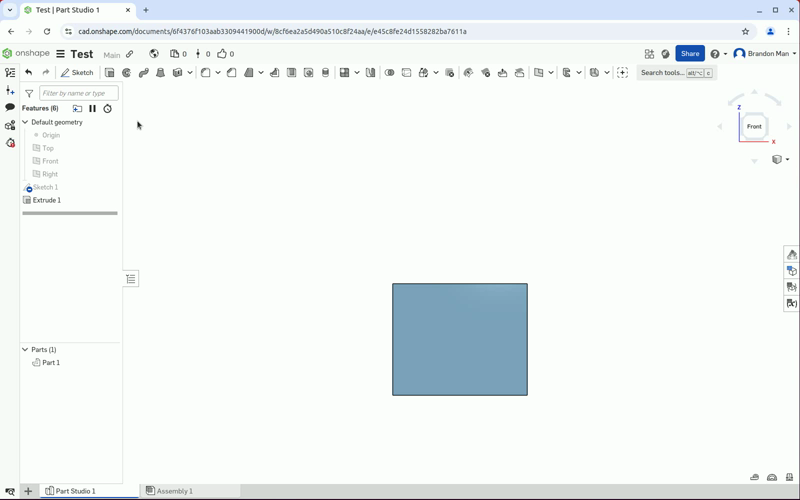
key(shift+h)
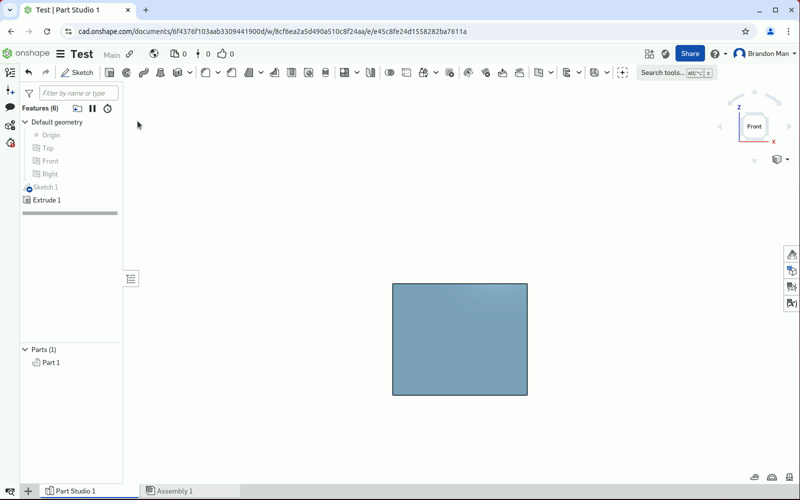
mouse_move(73, 189)
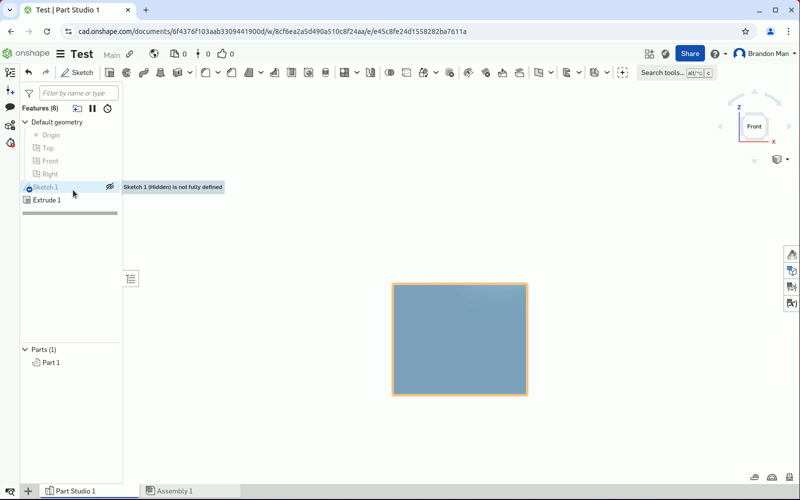
click(73, 189)
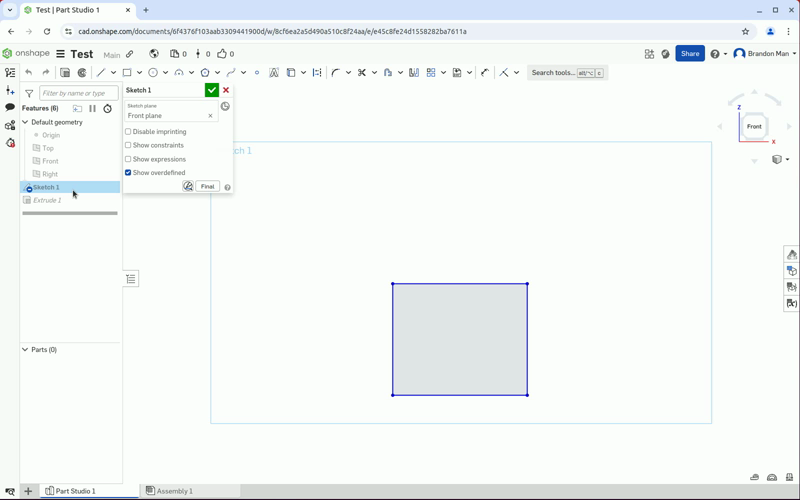
mouse_move(229, 92)
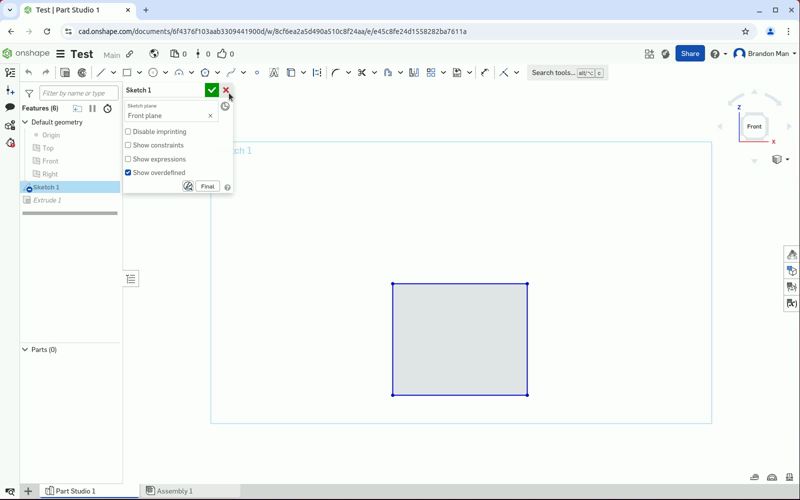
click(229, 92)
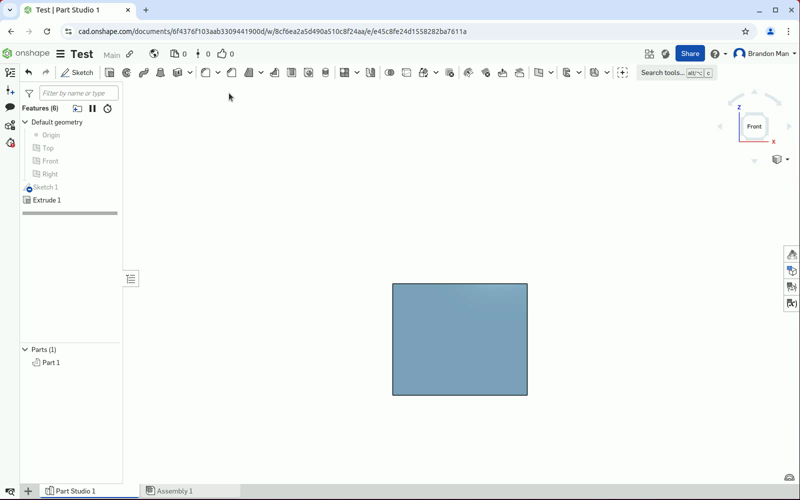
mouse_move(541, 75)
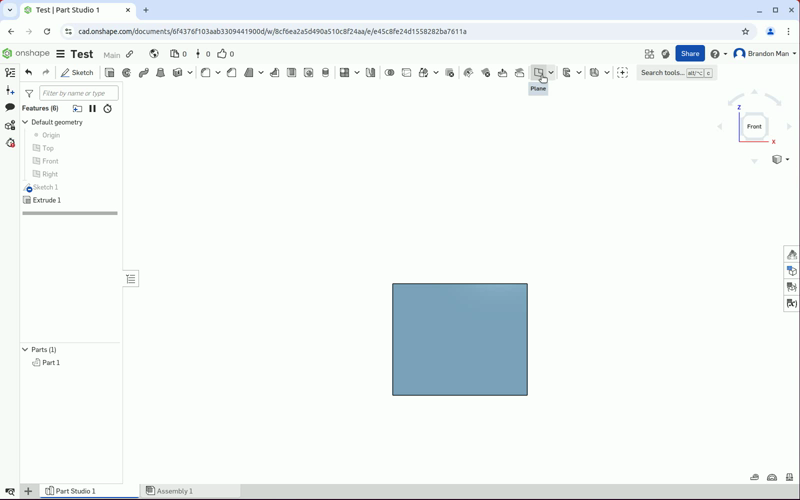
click(541, 75)
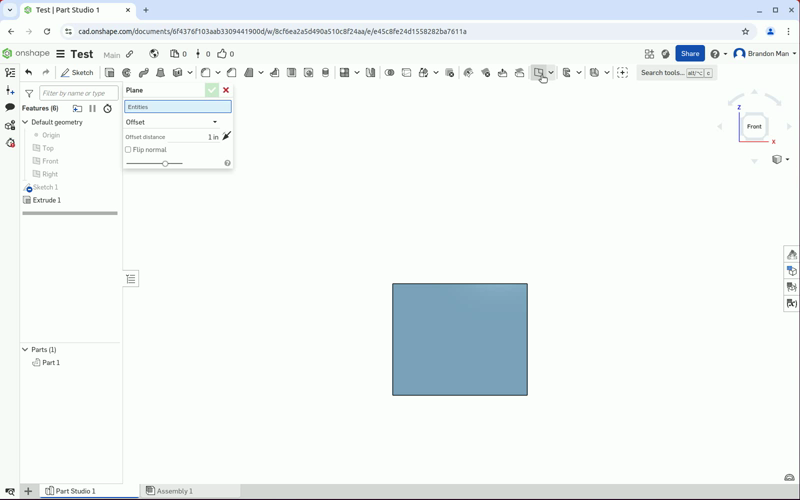
mouse_move(73, 163)
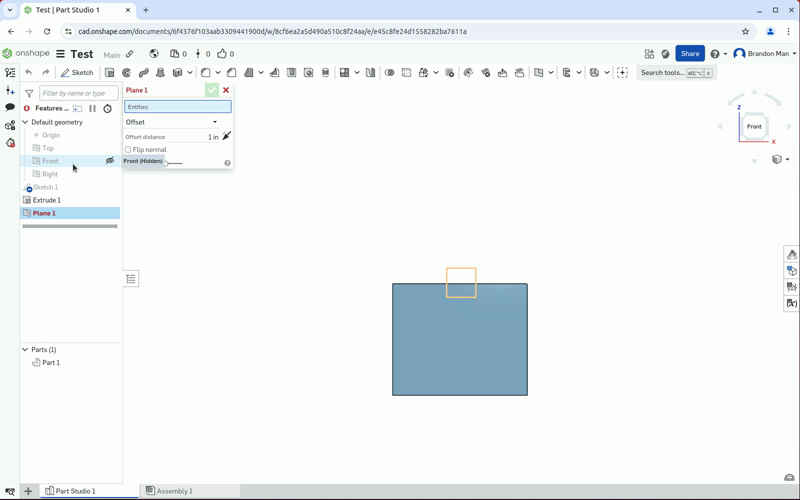
click(73, 163)
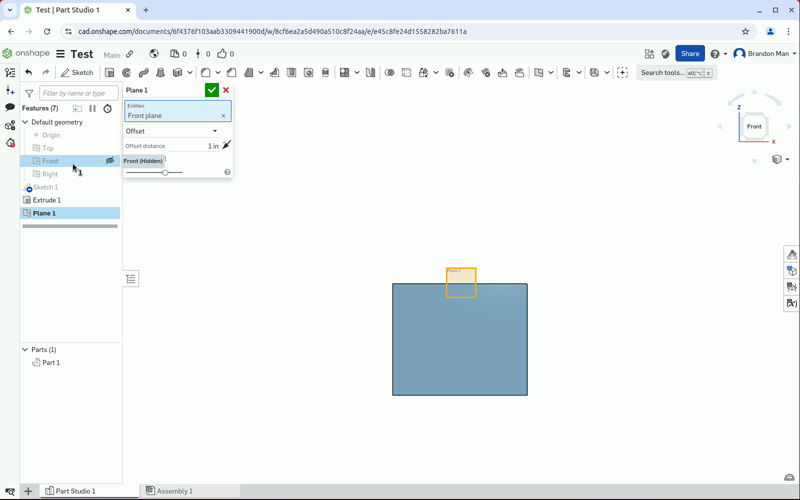
key(tab, 2)
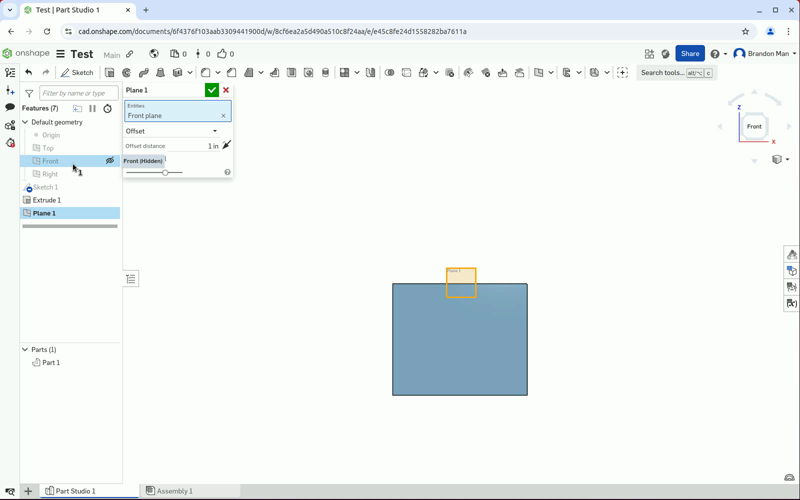
text(18.548)
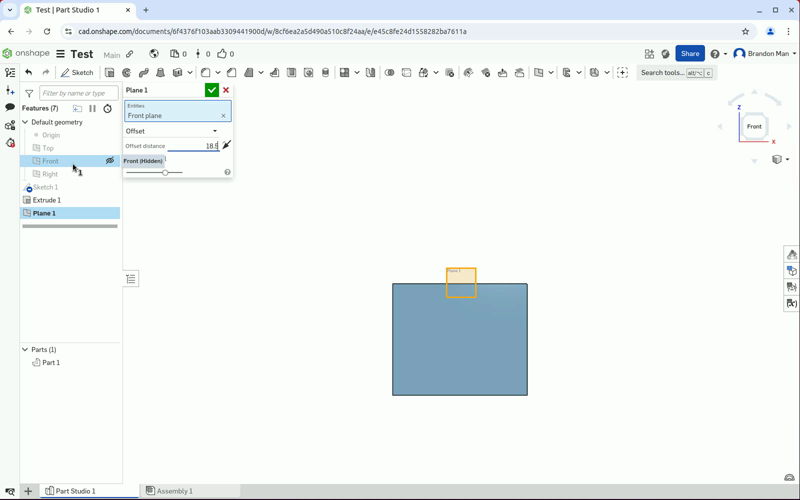
key(enter, 2)
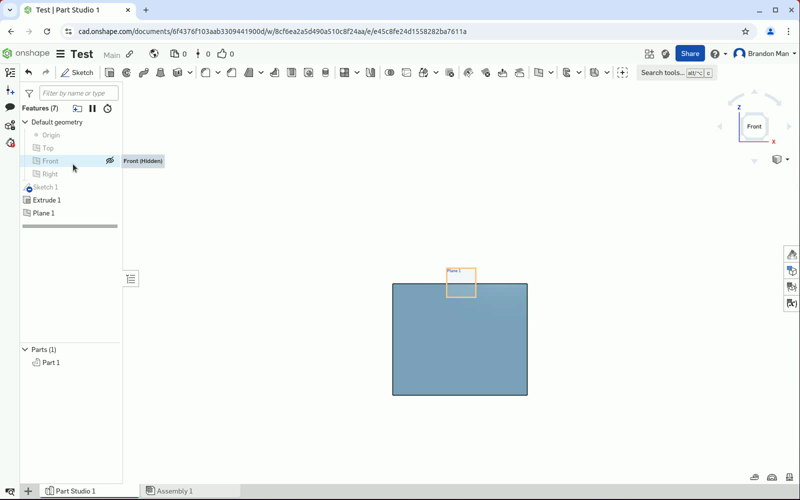
key(shift+s)
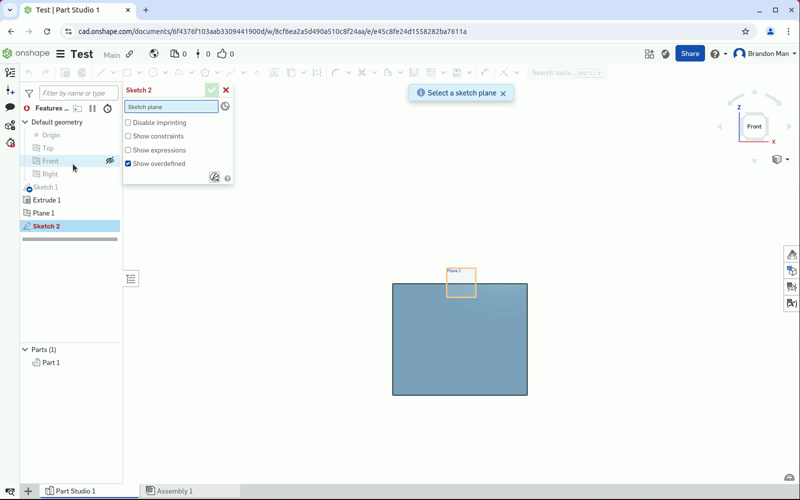
mouse_move(73, 215)
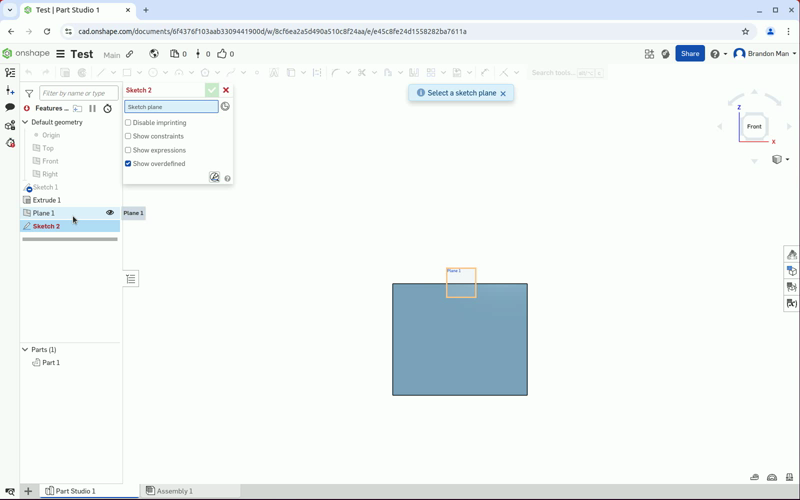
click(73, 215)
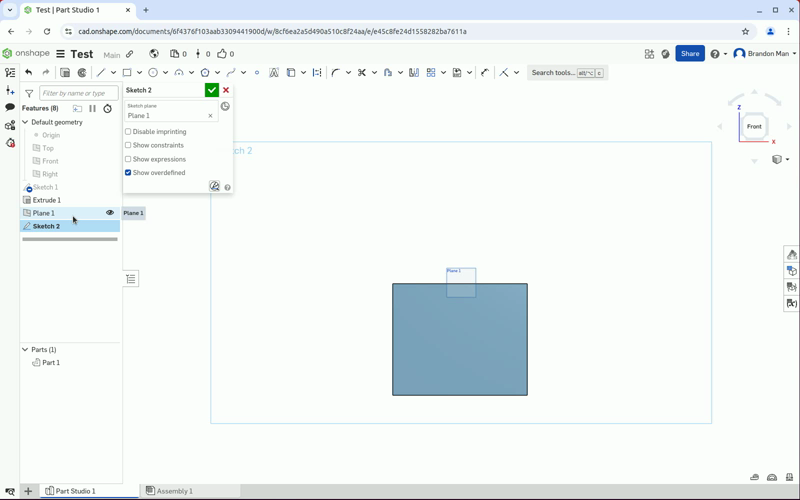
mouse_move(73, 352)
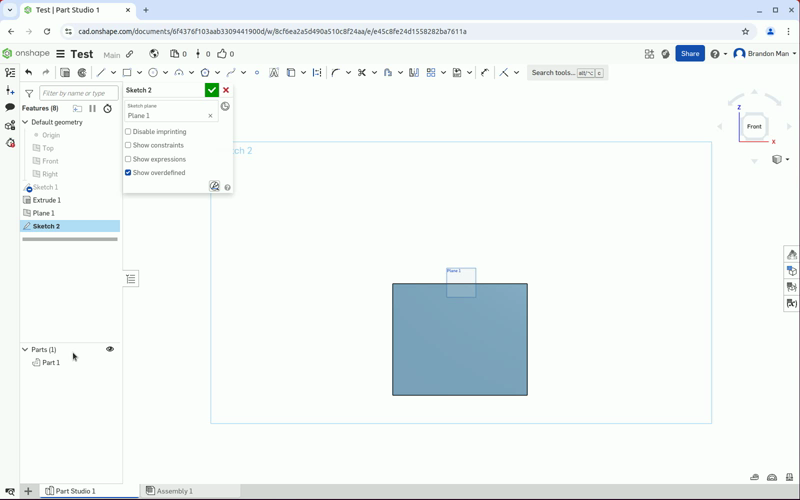
key(y)
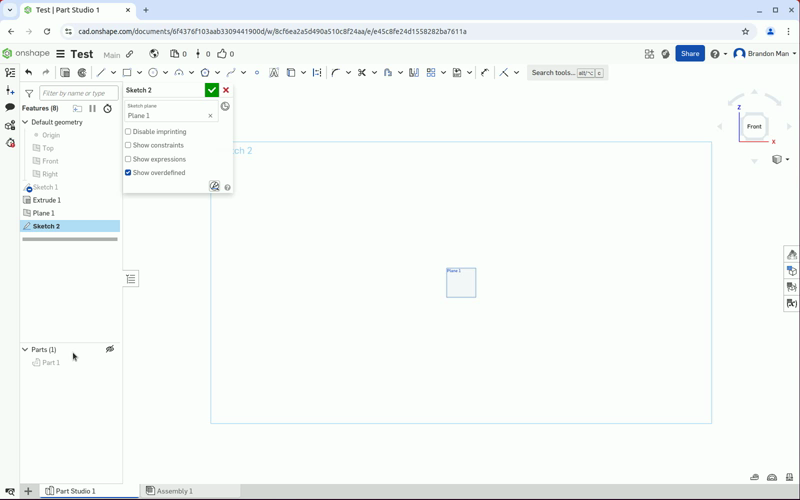
key(l)
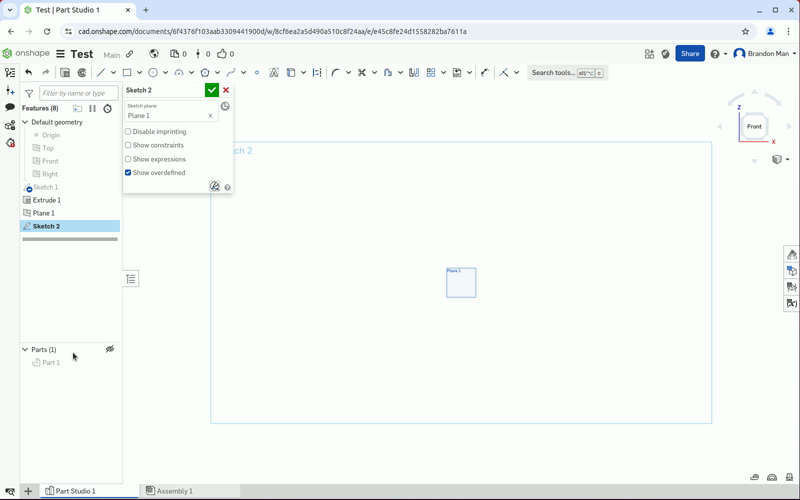
key_down(shift)
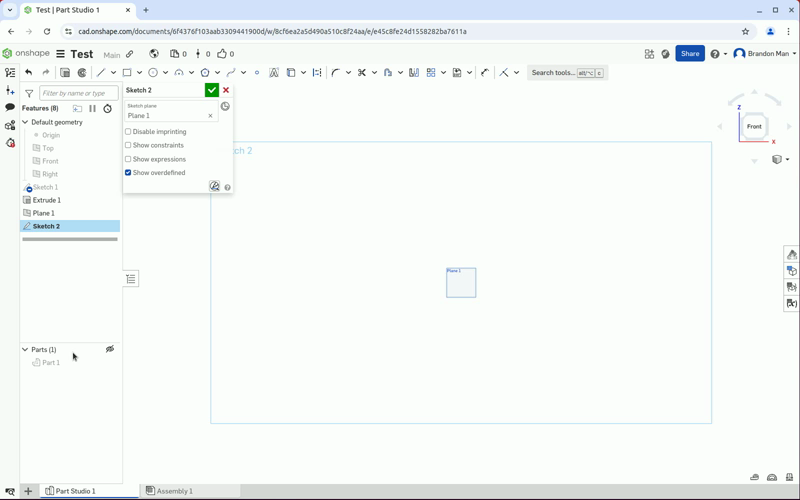
mouse_move(438, 395)
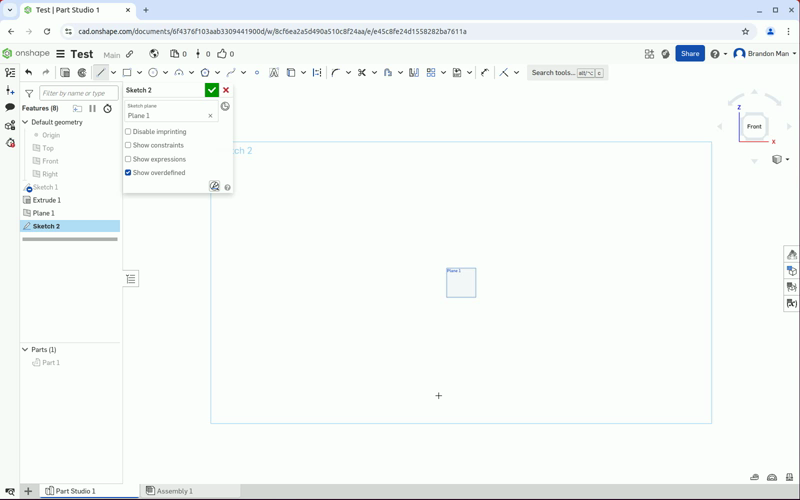
click(438, 395)
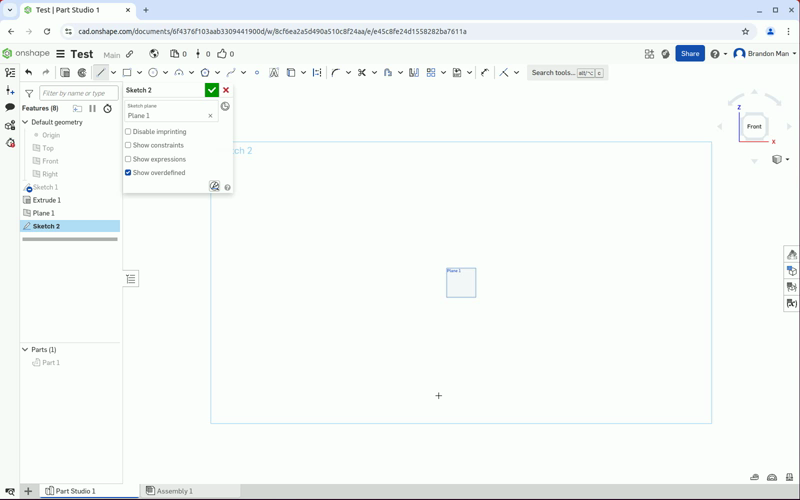
key_up(shift)
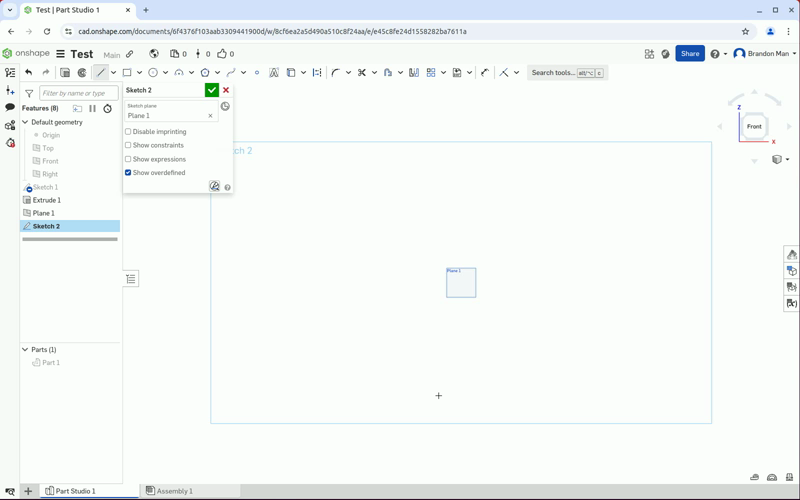
key_down(shift)
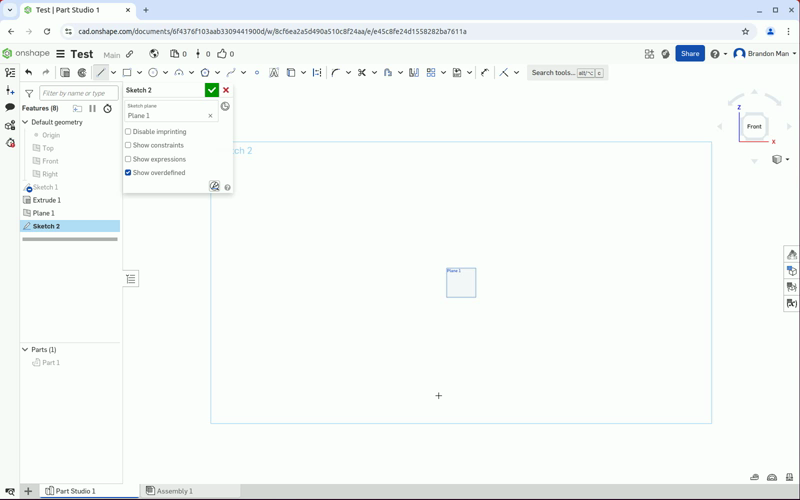
mouse_move(468, 395)
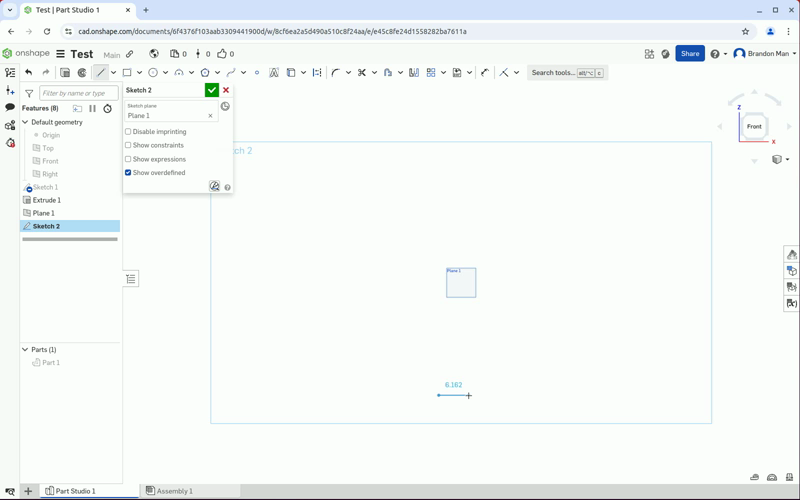
mouse_move(483, 395)
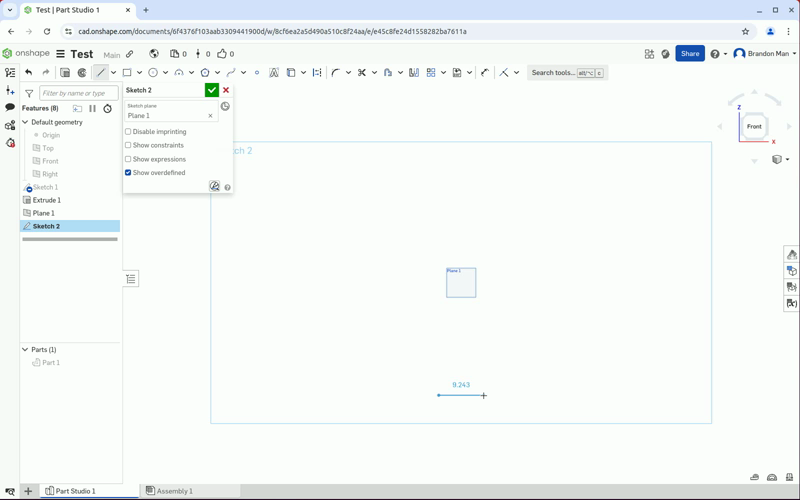
click(483, 395)
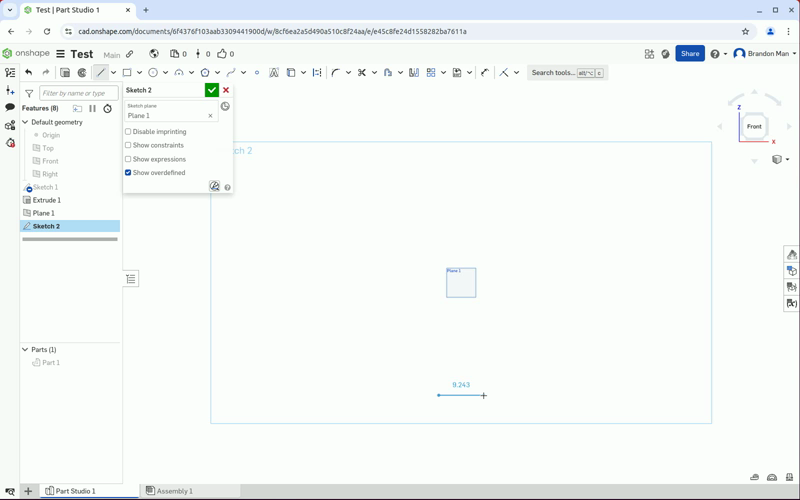
key_up(shift)
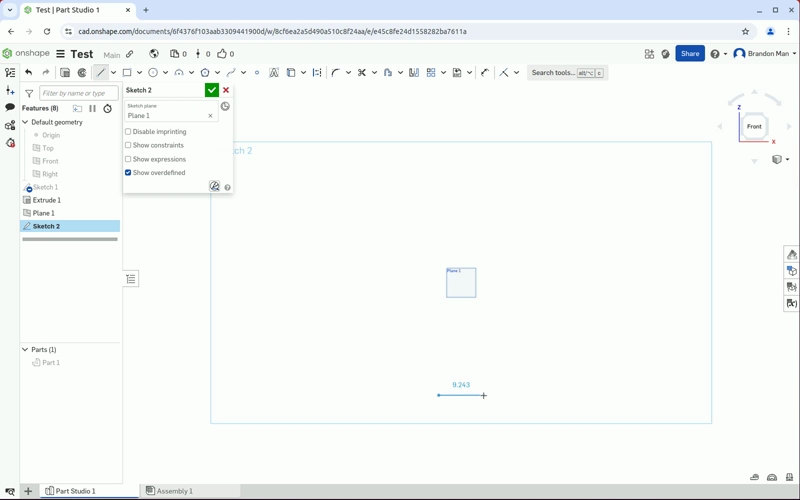
key_down(shift)
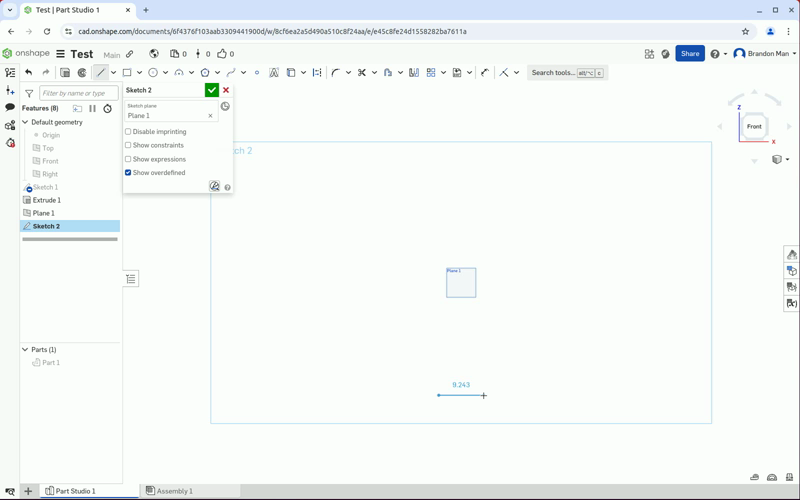
mouse_move(513, 395)
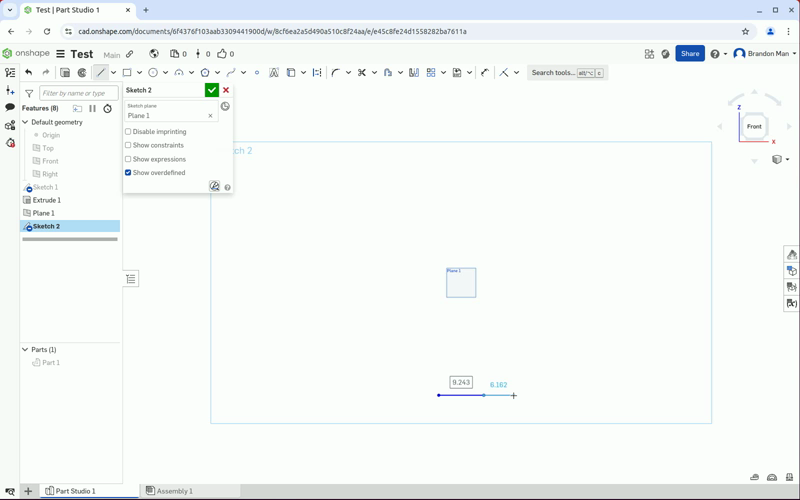
mouse_move(483, 372)
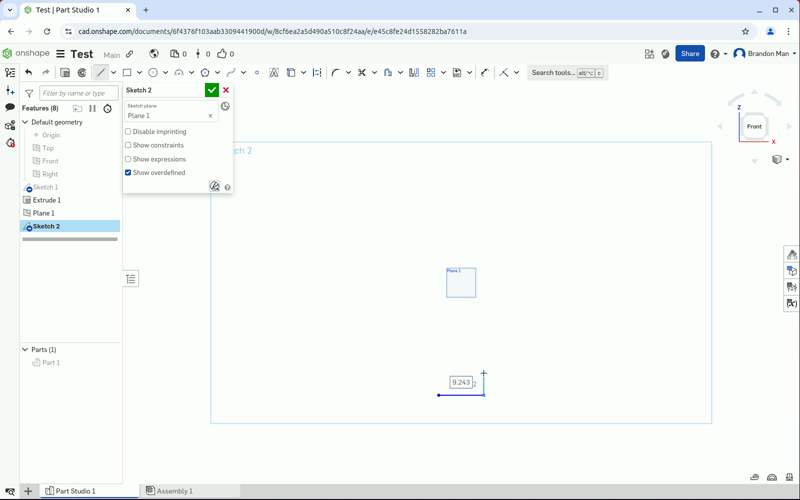
click(483, 372)
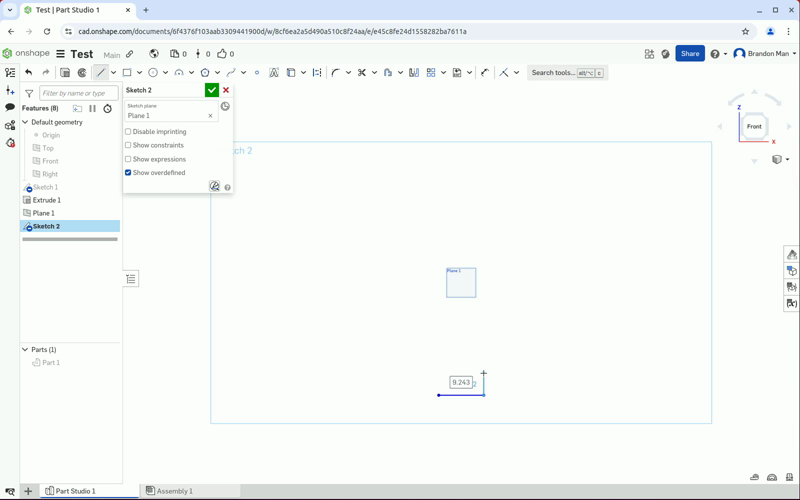
key_up(shift)
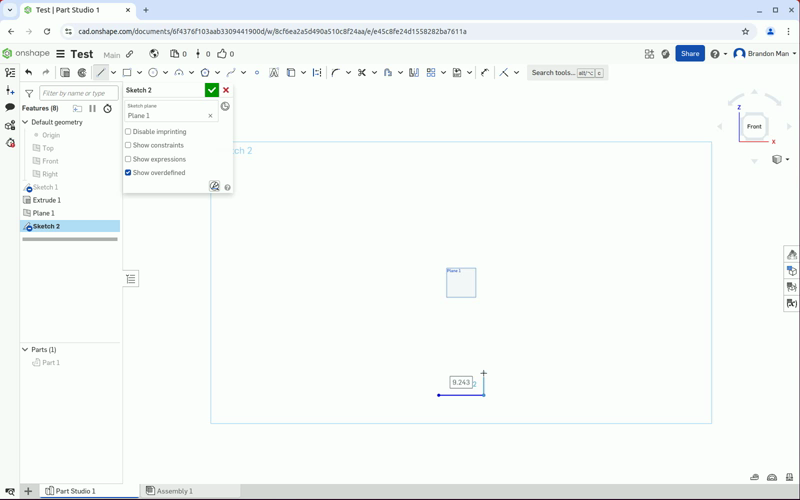
key_down(shift)
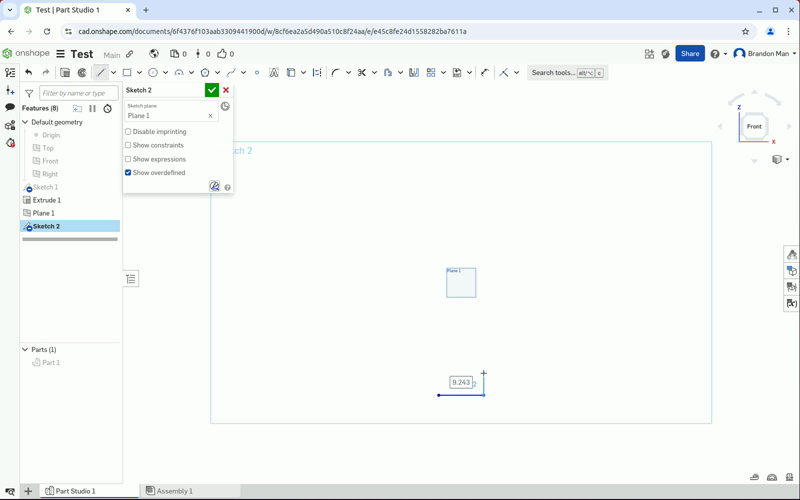
mouse_move(513, 372)
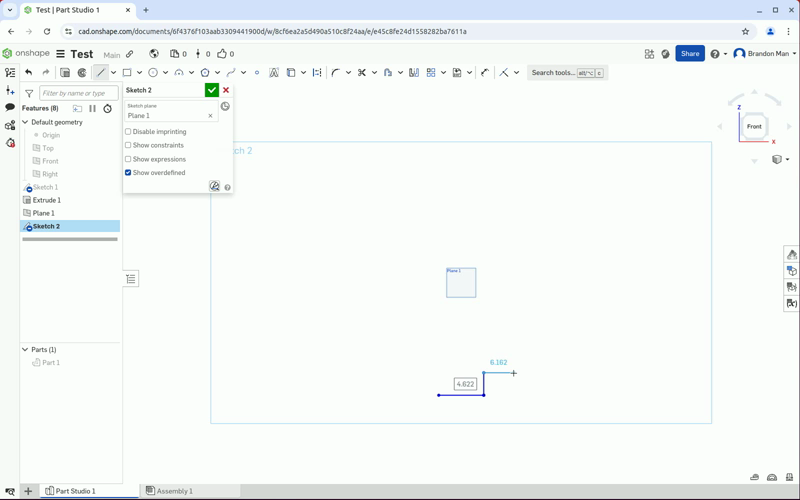
mouse_move(438, 372)
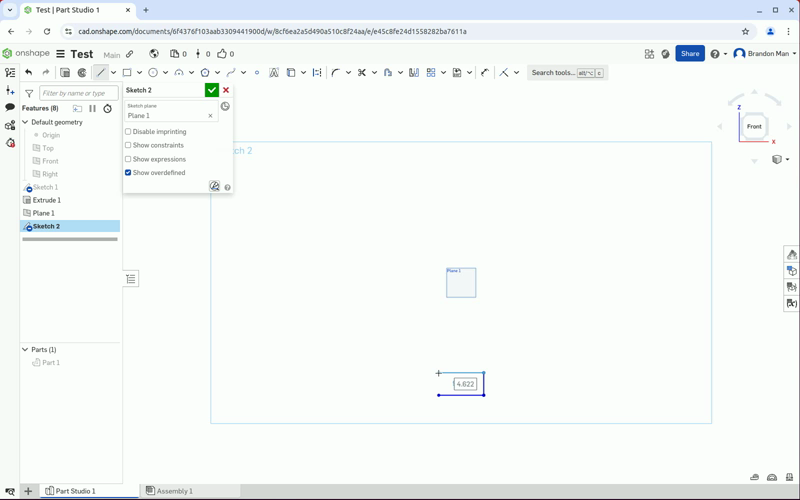
click(438, 372)
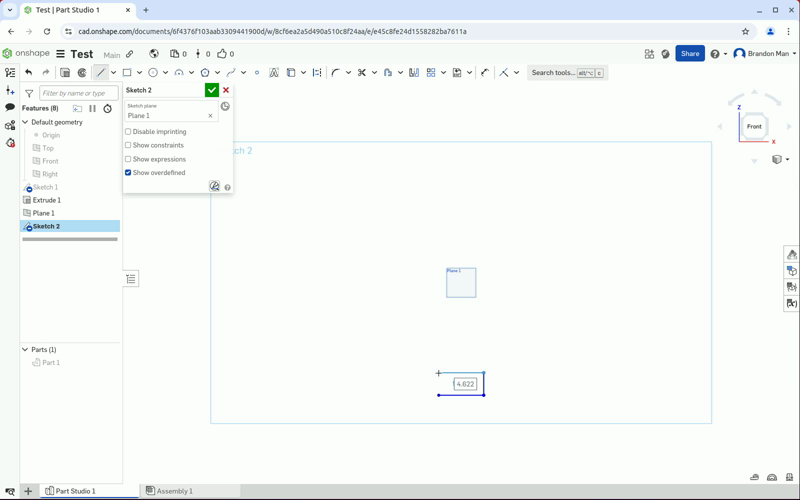
key_up(shift)
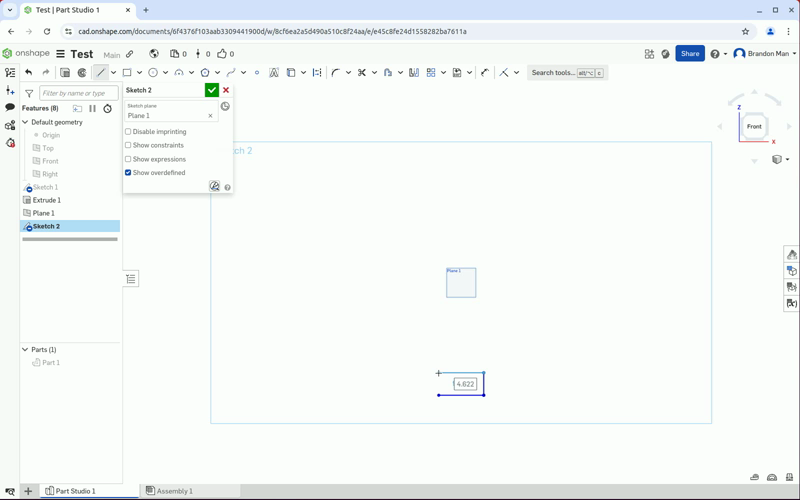
mouse_move(468, 372)
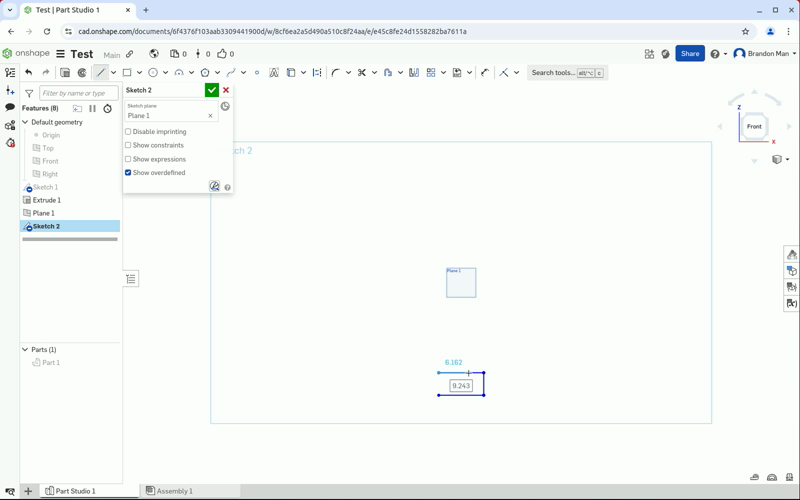
key_down(shift)
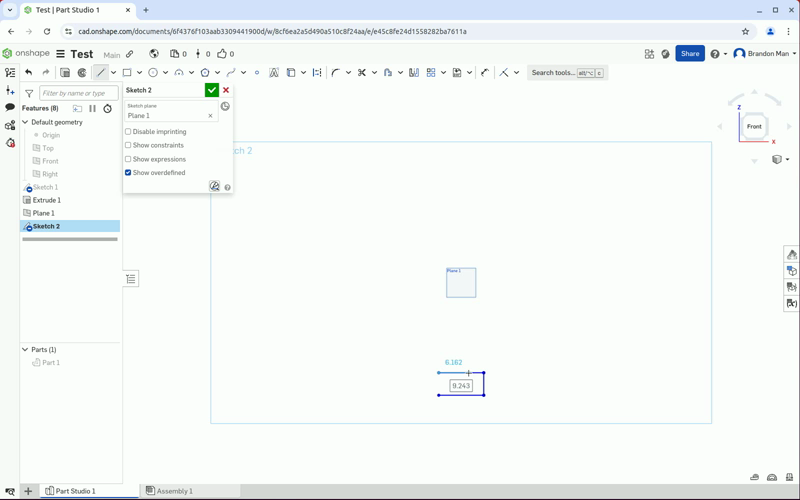
mouse_move(438, 395)
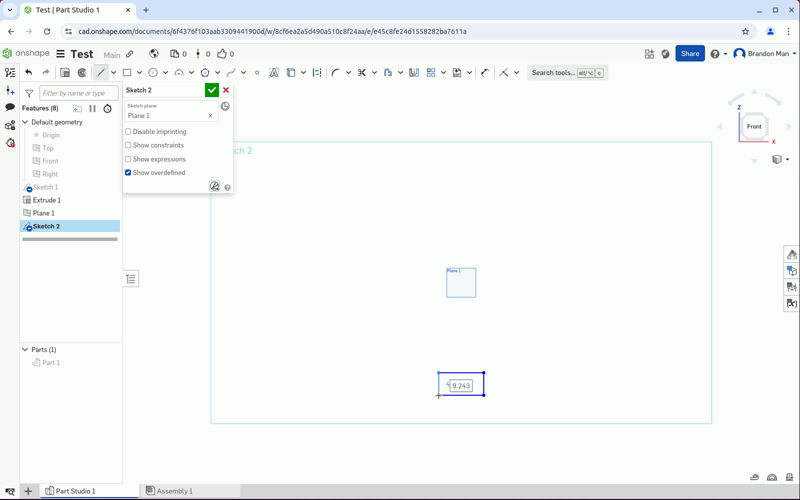
key_up(shift)
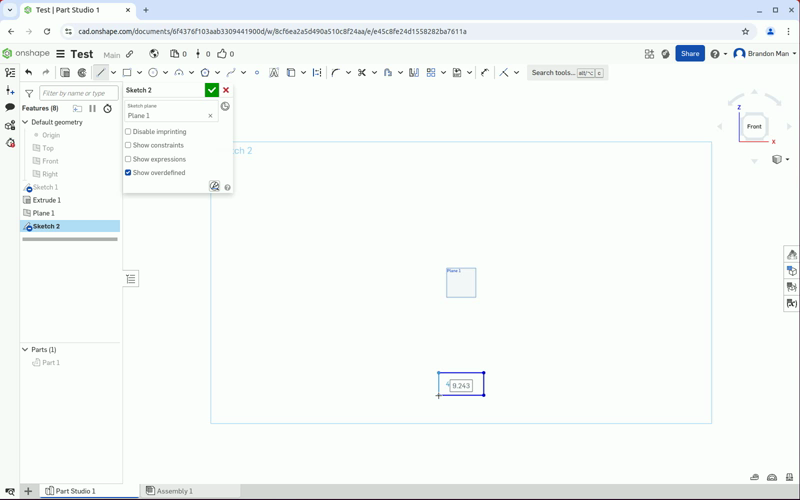
click(438, 395)
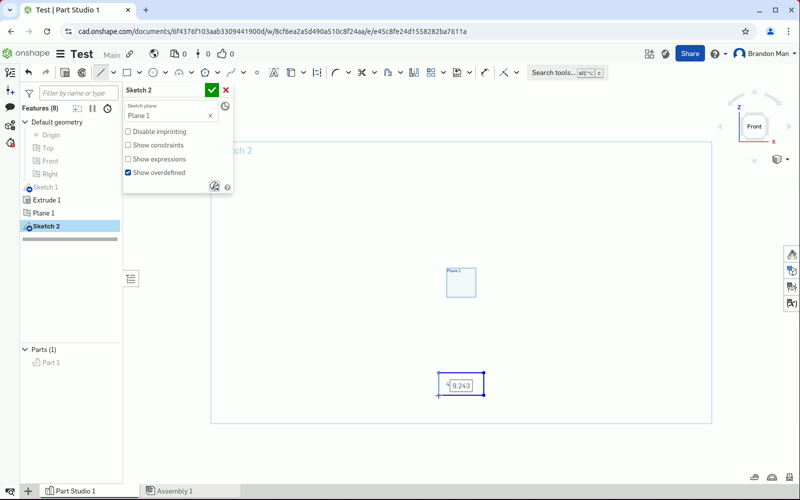
key(esc)
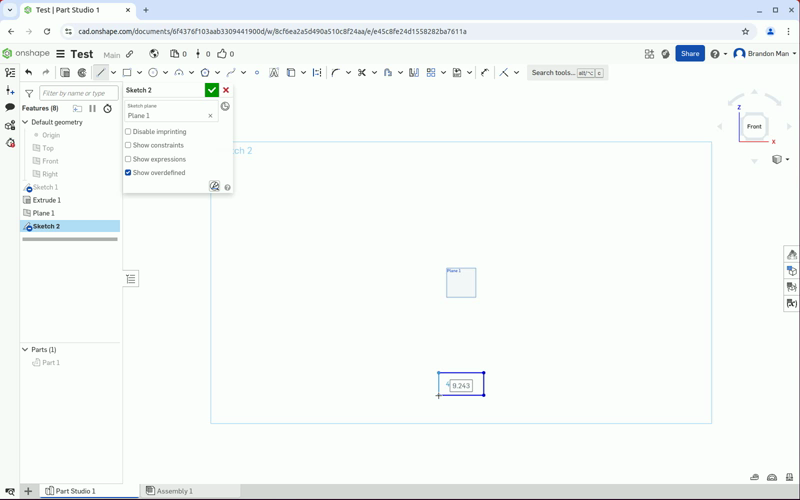
mouse_move(479, 394)
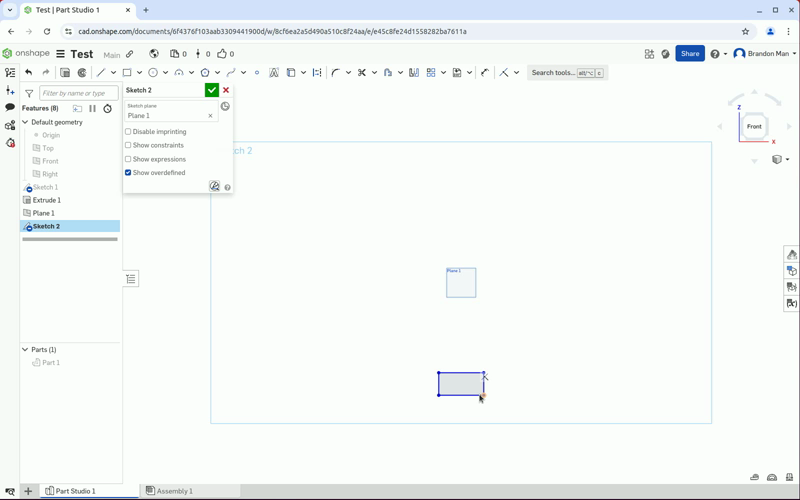
scroll(6)
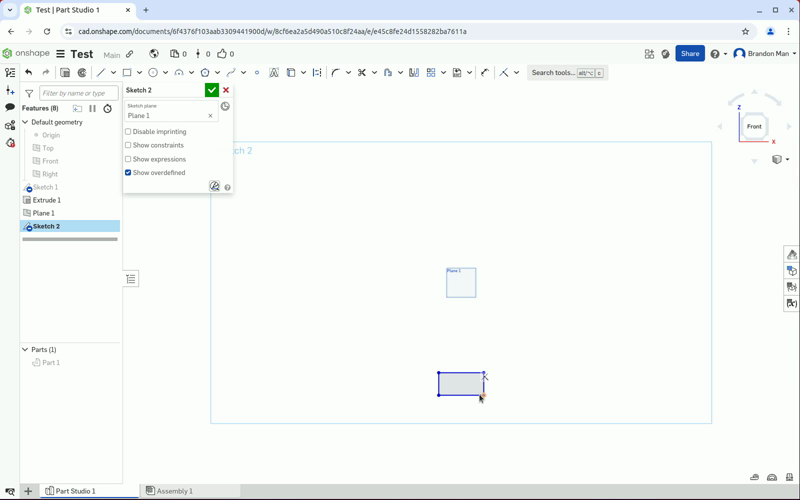
scroll(6)
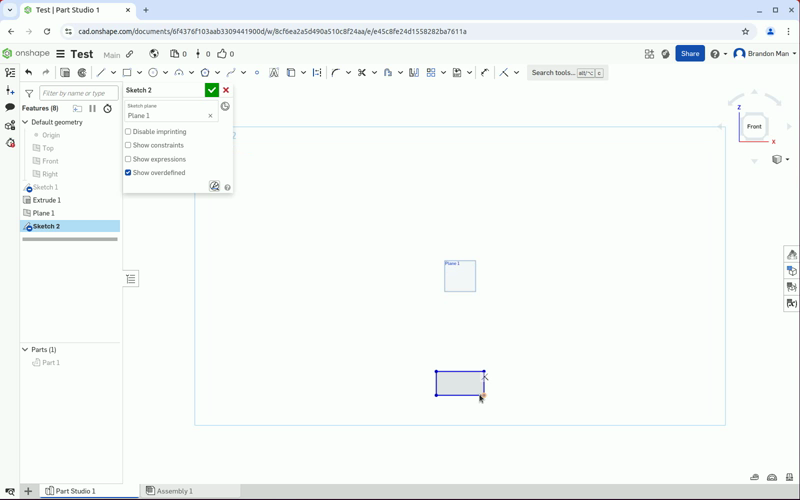
scroll(6)
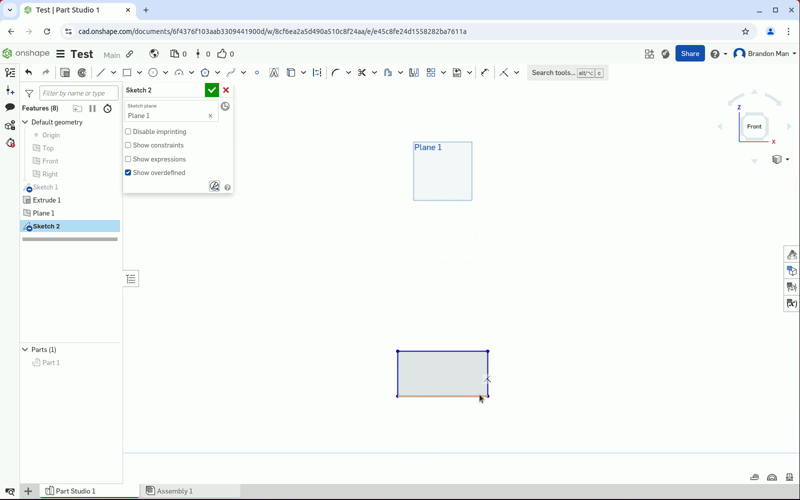
scroll(6)
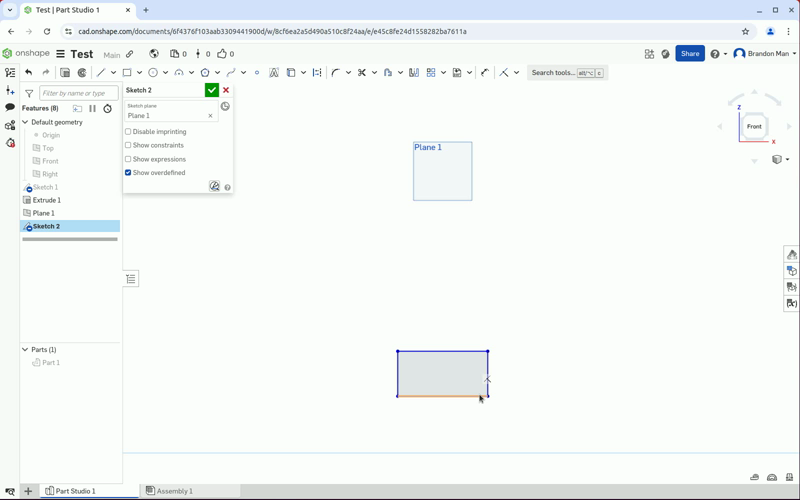
scroll(6)
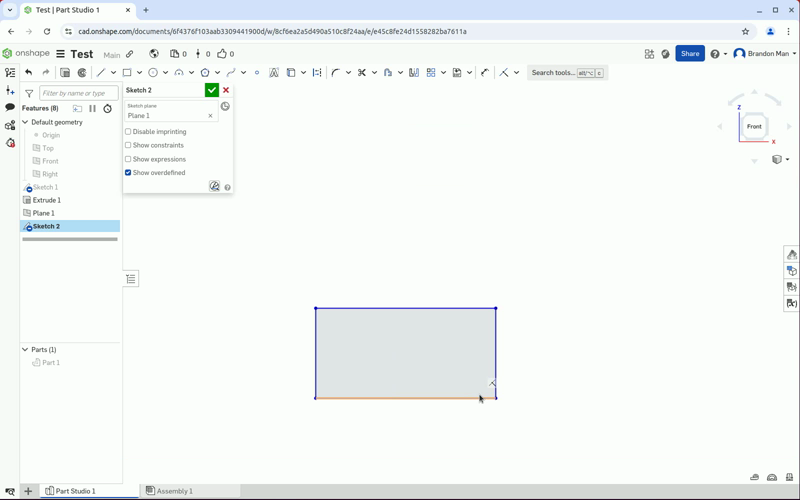
scroll(6)
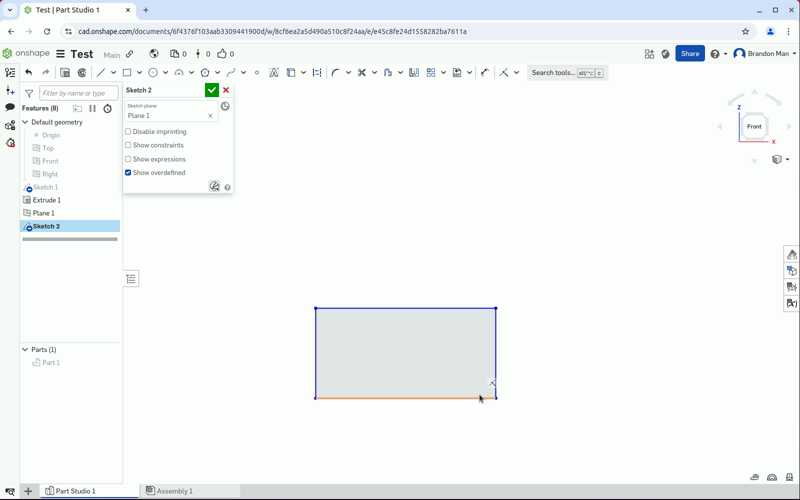
scroll(6)
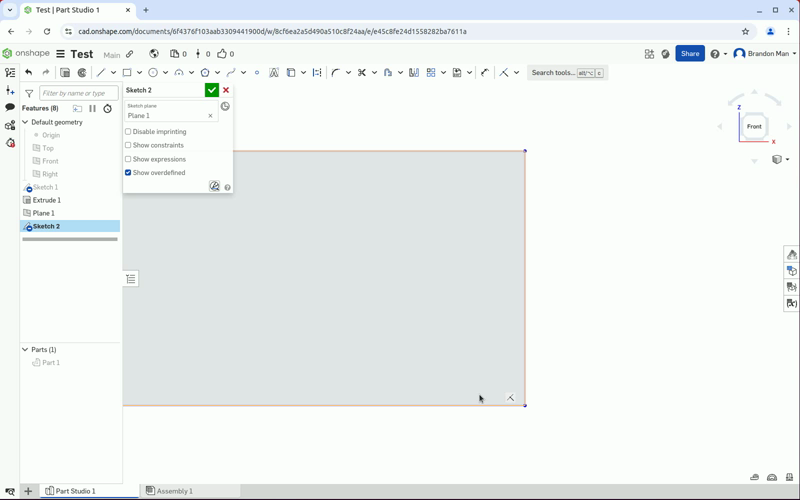
click(479, 394)
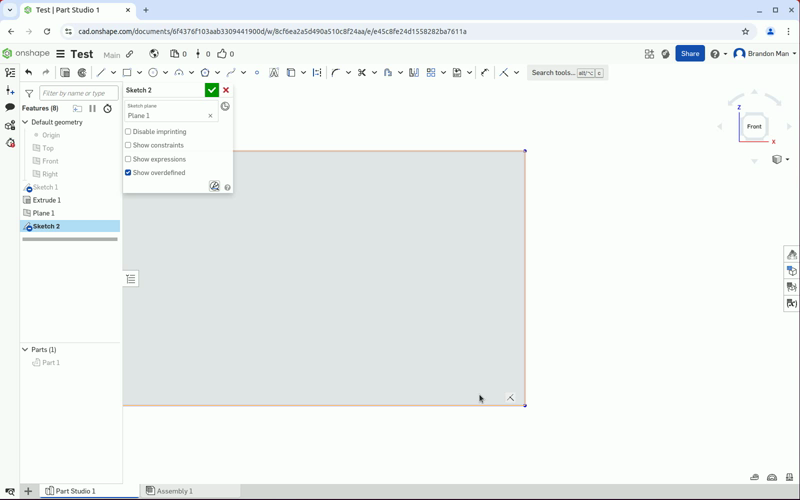
scroll(-6)
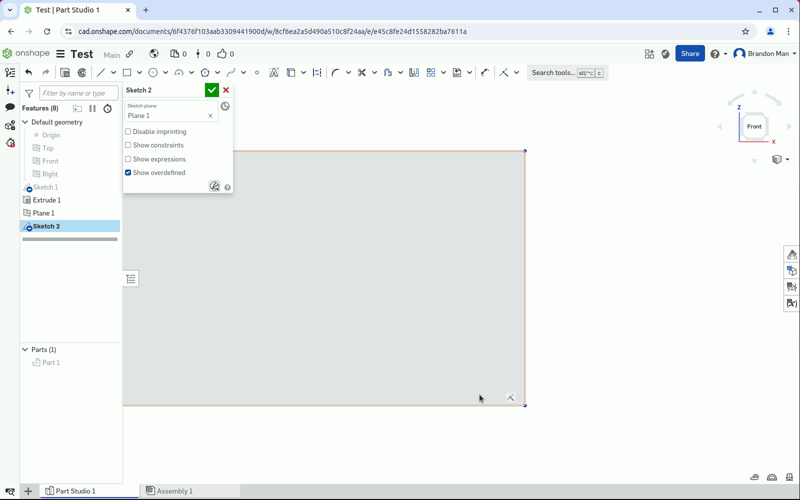
scroll(-6)
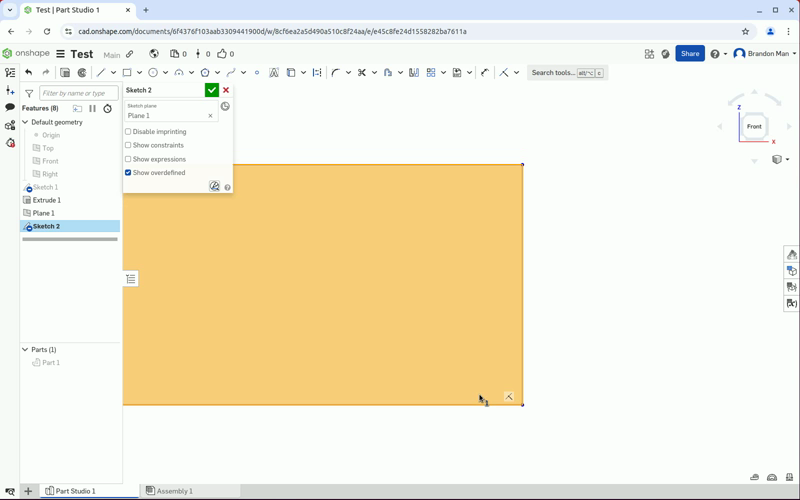
scroll(-6)
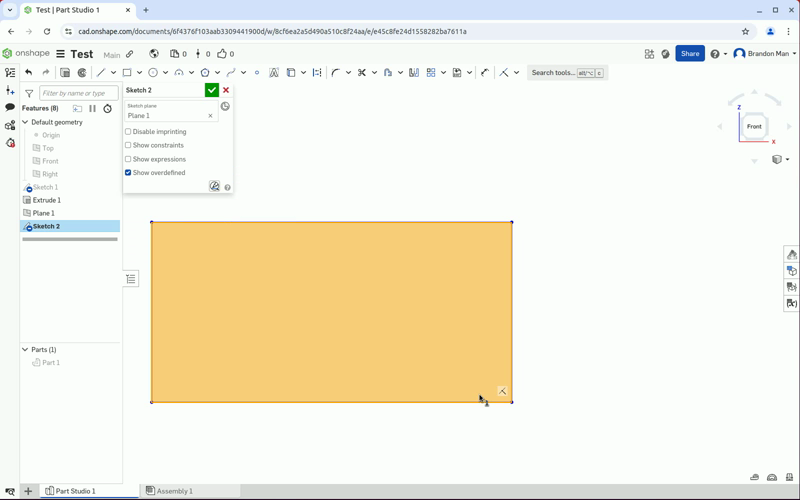
scroll(-6)
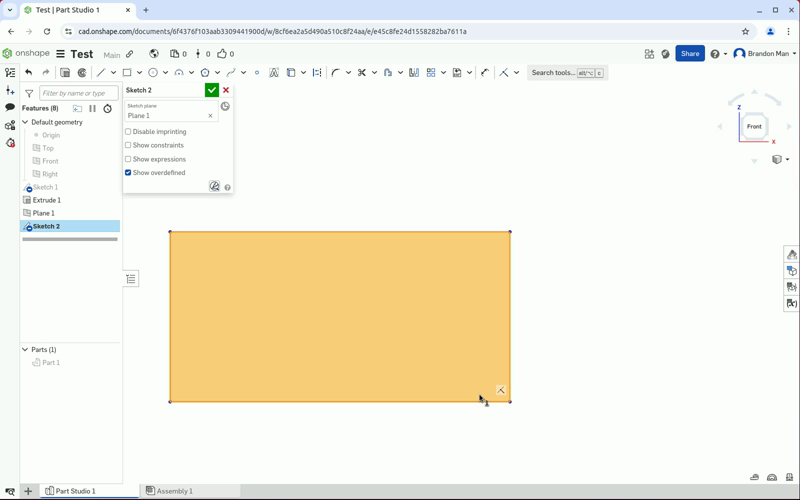
scroll(-6)
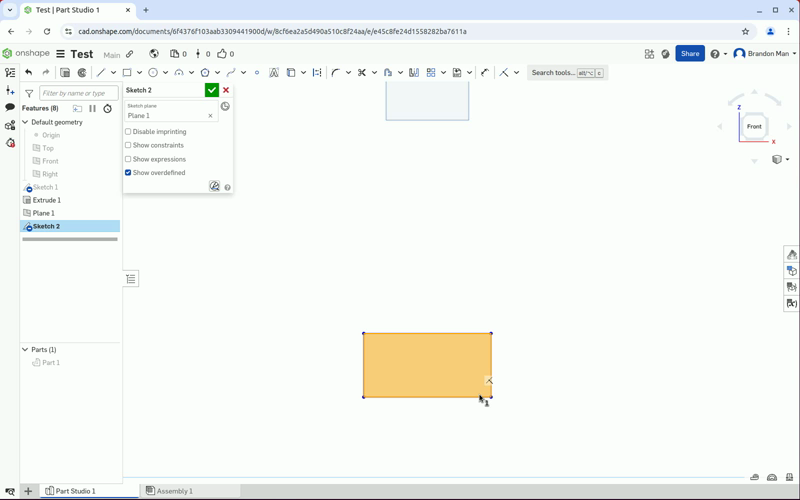
scroll(-6)
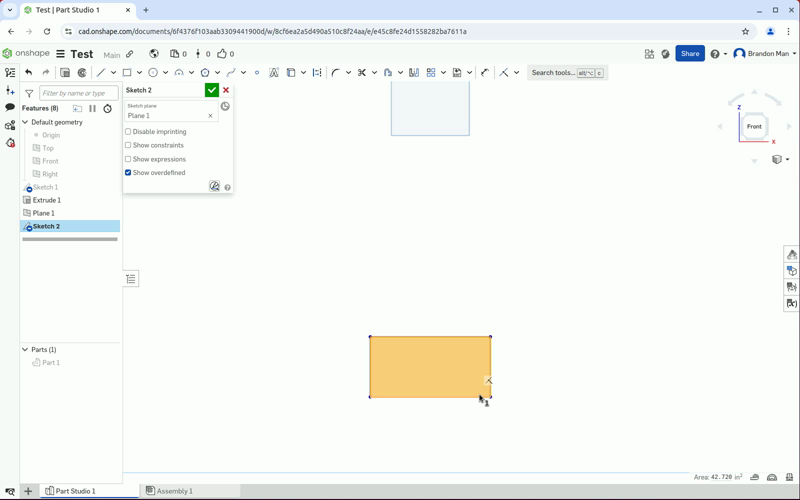
scroll(-6)
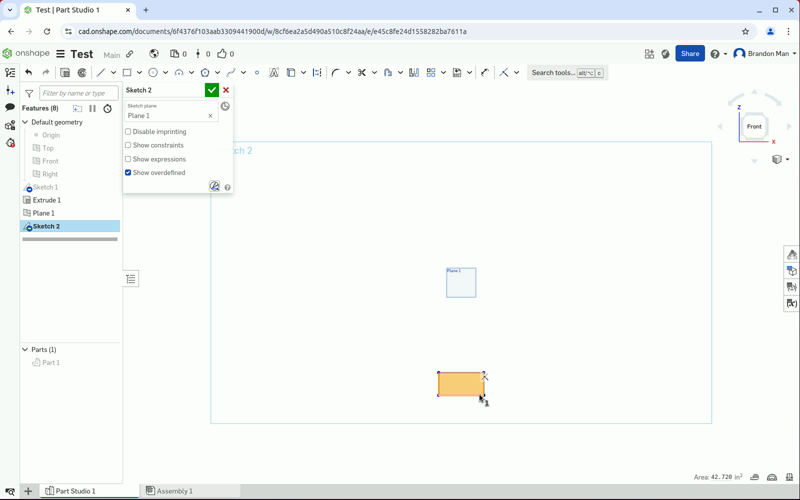
mouse_move(73, 352)
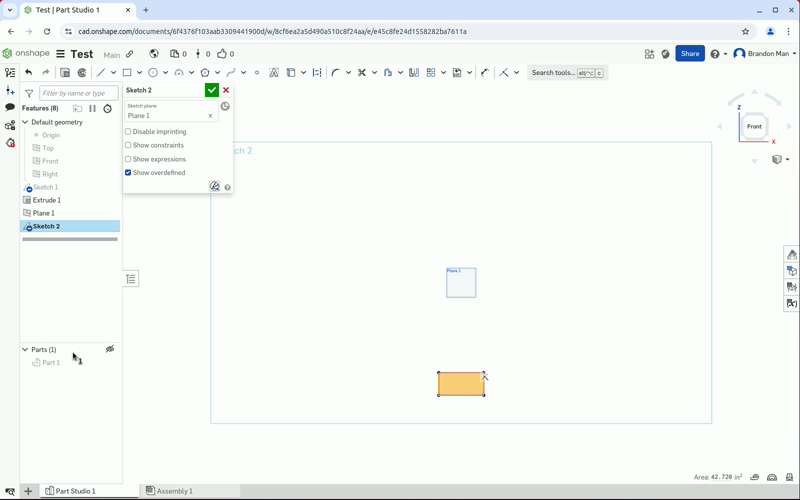
key(shift+y)
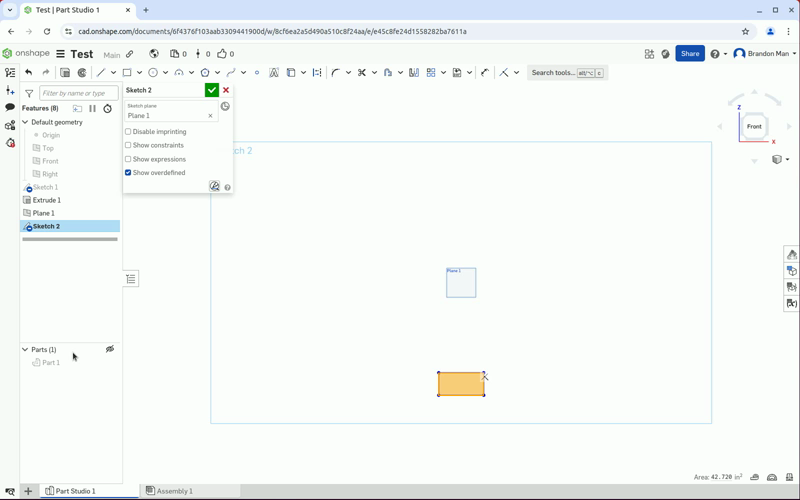
key(shift+e)
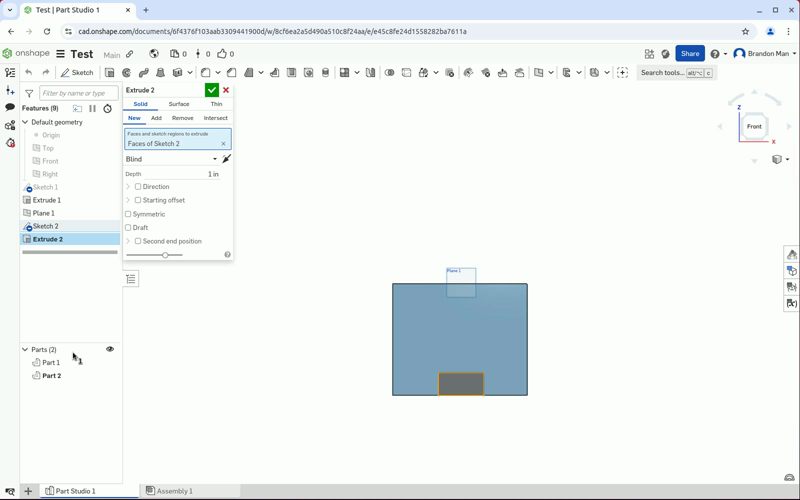
mouse_move(143, 106)
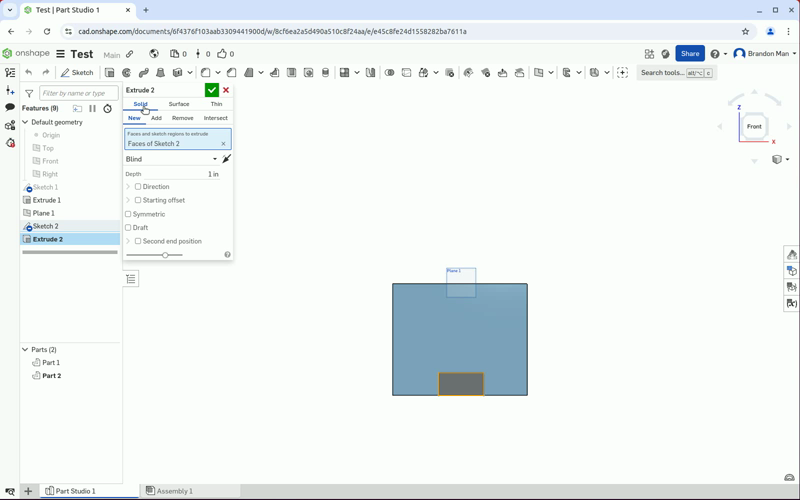
click(143, 106)
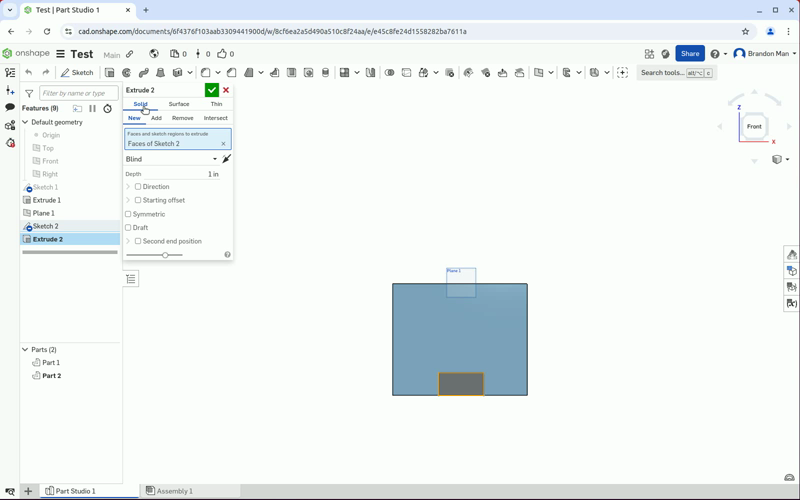
mouse_move(186, 120)
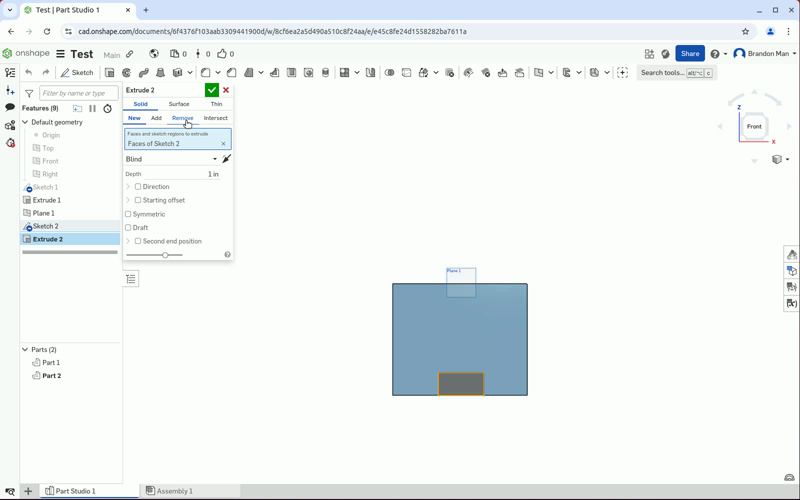
click(186, 120)
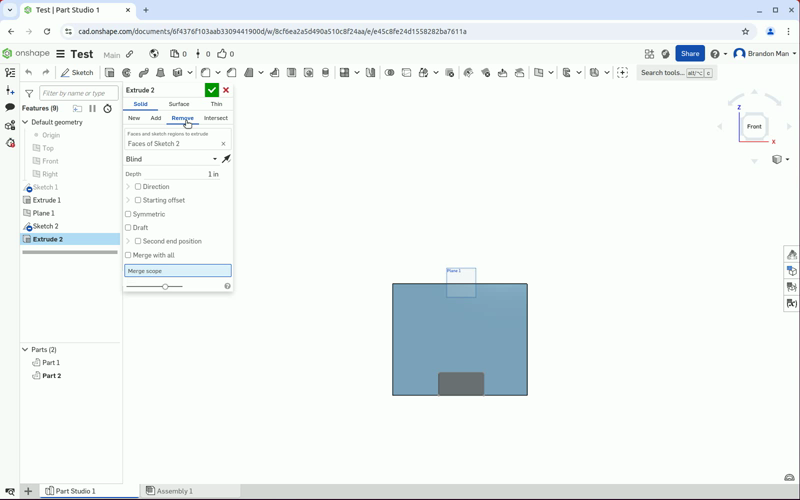
key(tab, 4)
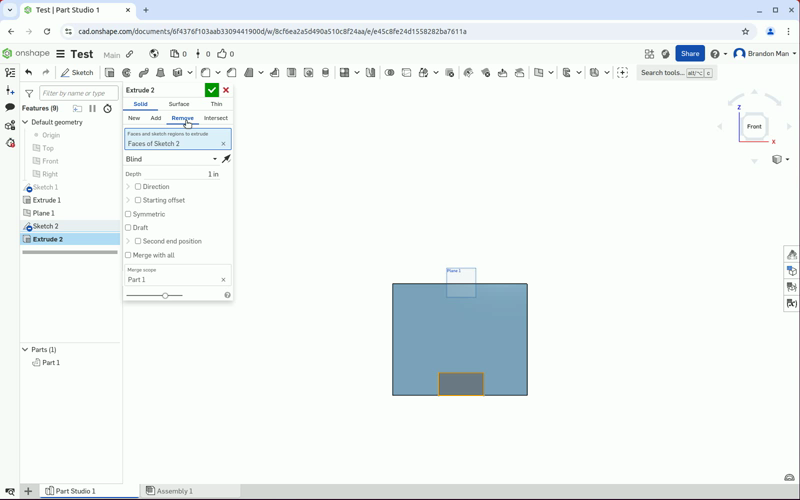
text(18.535)
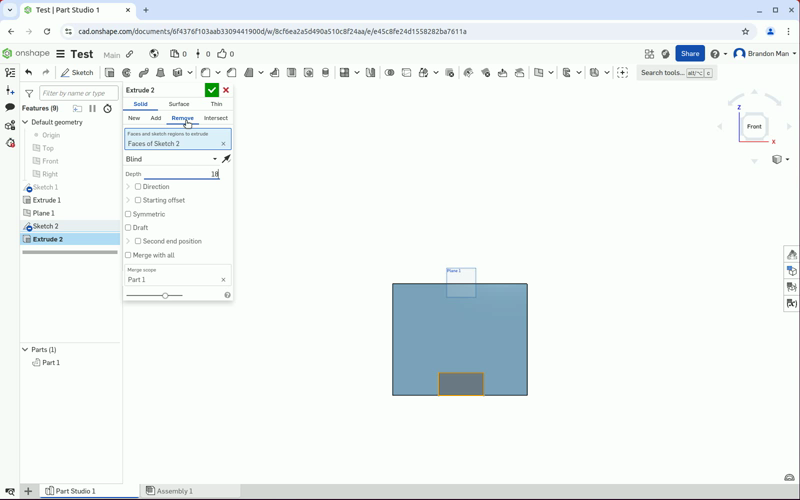
key(tab, 6)
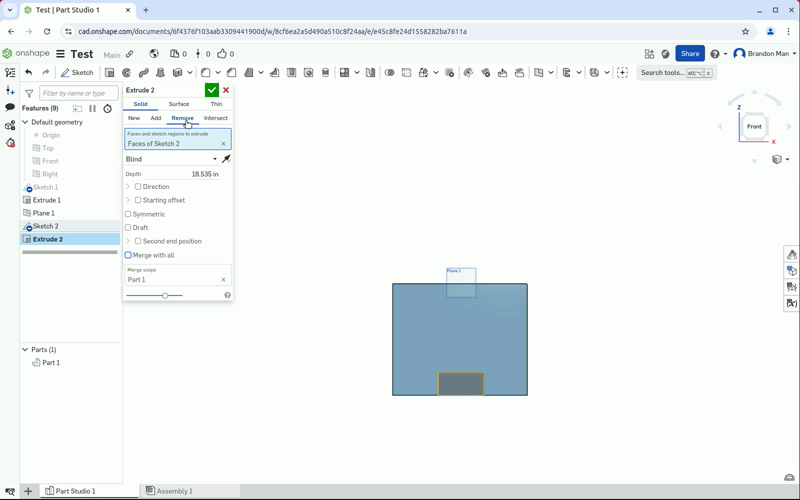
key(space)
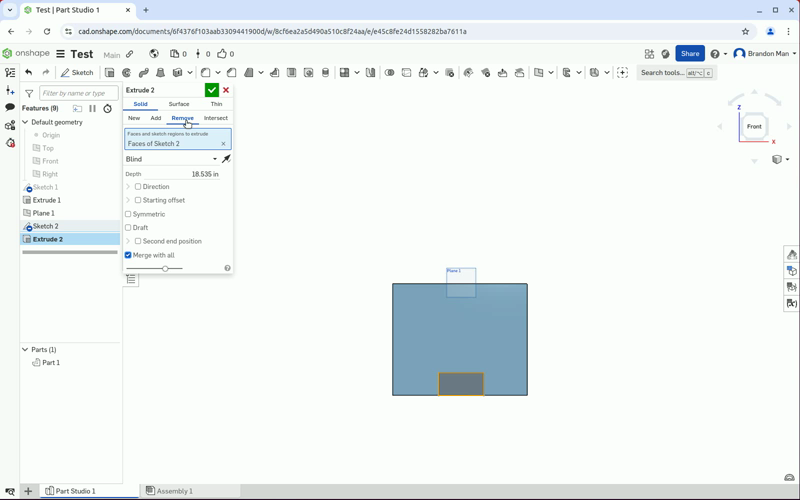
key(enter)
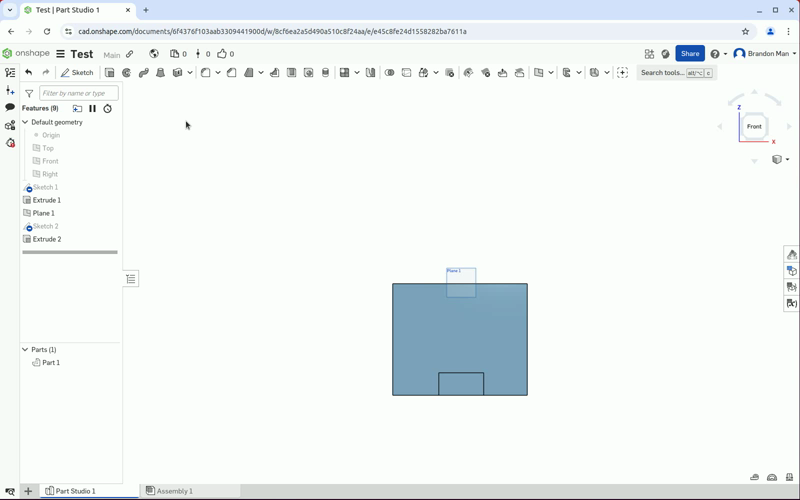
key(shift+h)
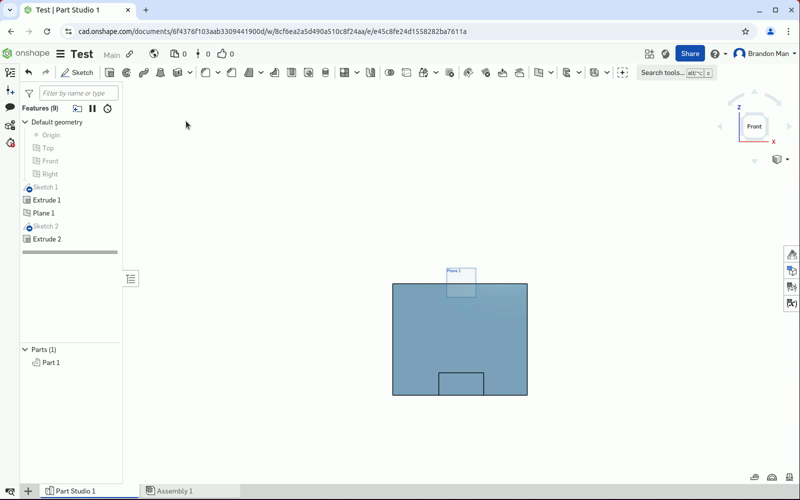
key(shift+h)
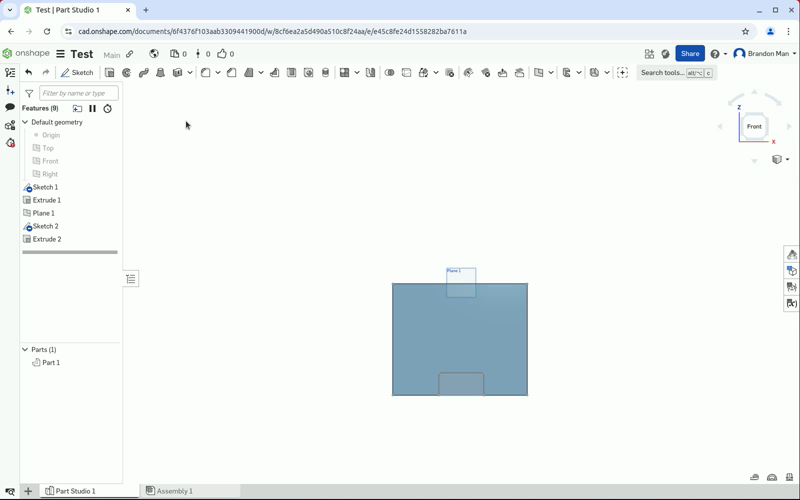
mouse_move(73, 189)
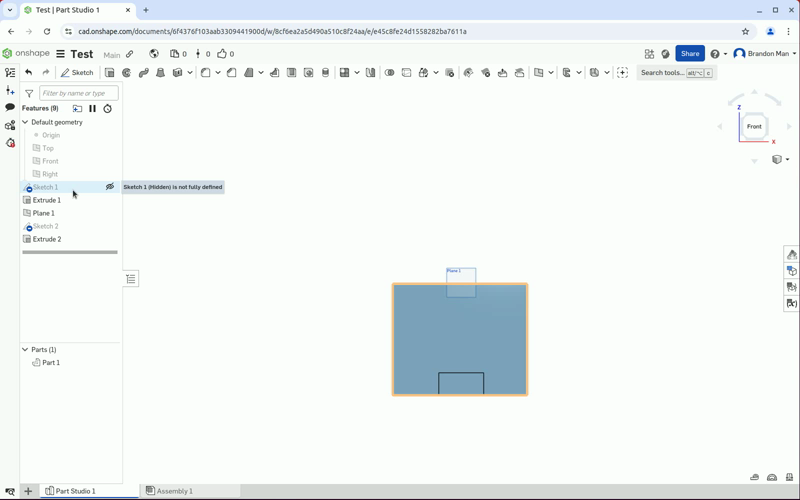
click(73, 189)
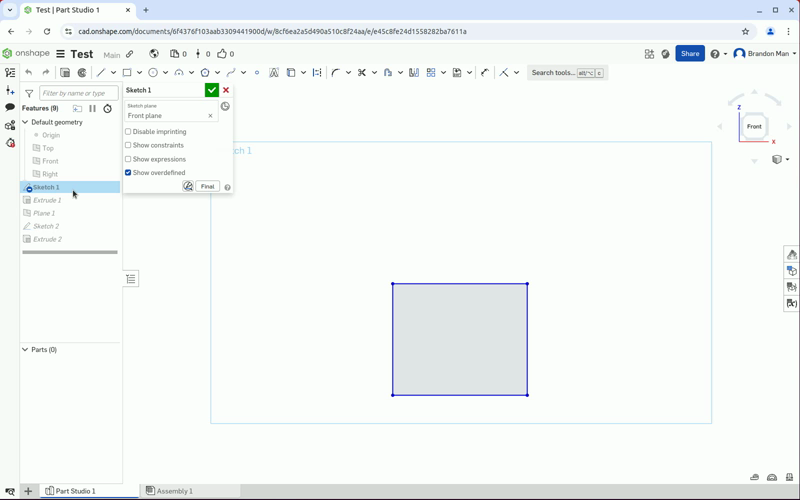
mouse_move(229, 92)
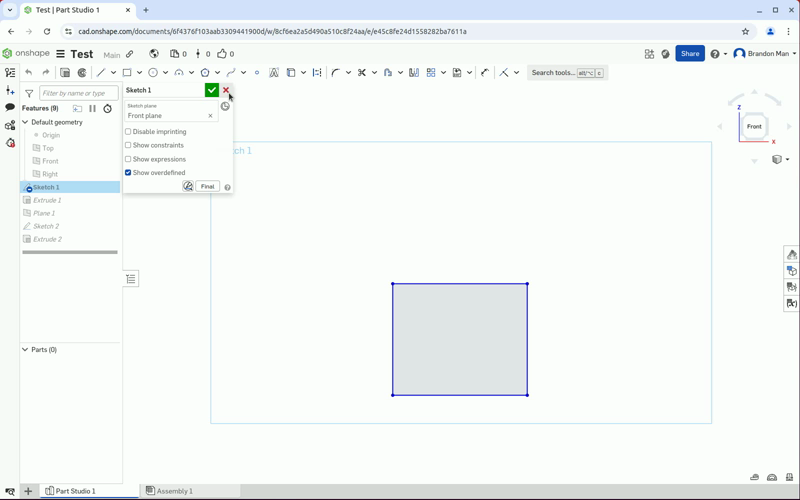
click(229, 92)
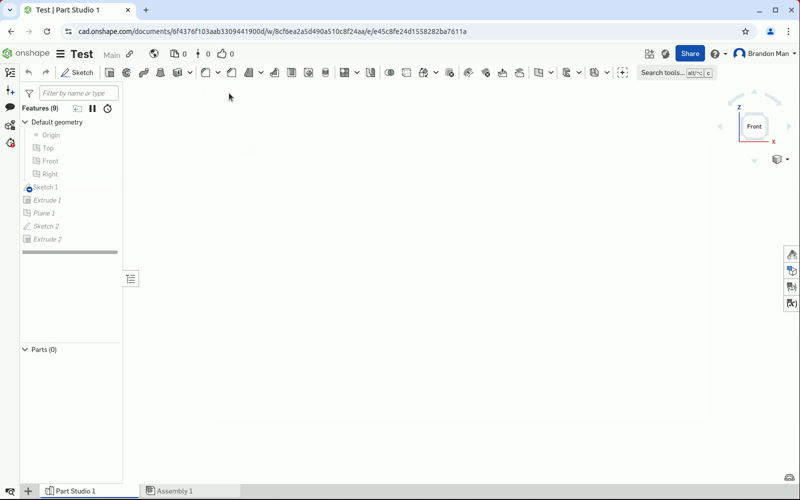
key(shift+s)
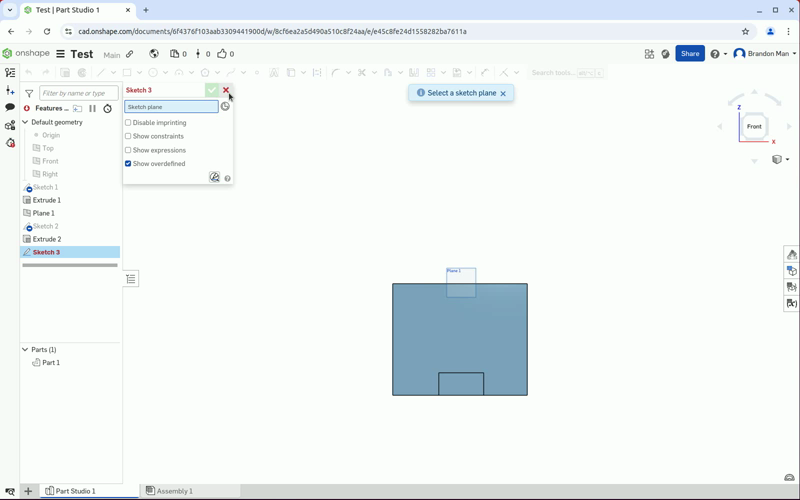
mouse_move(73, 215)
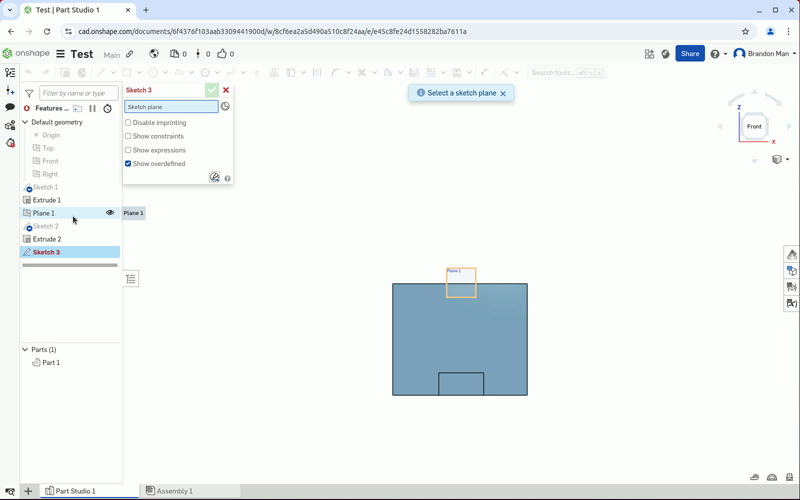
click(73, 215)
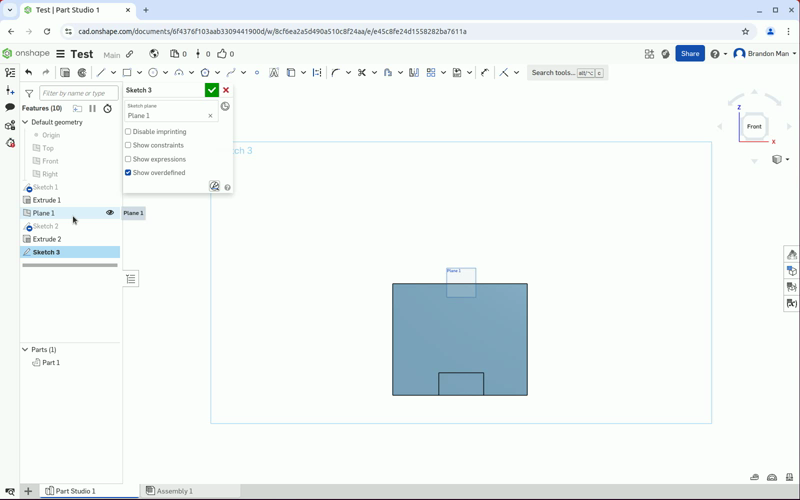
mouse_move(73, 352)
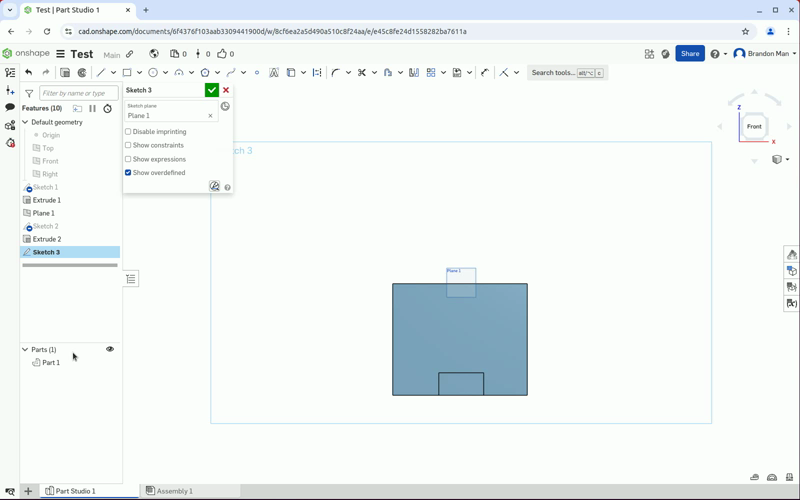
key(y)
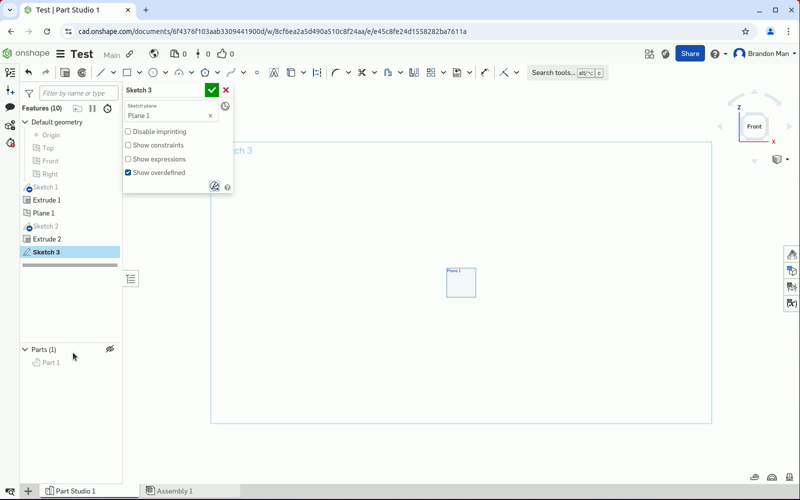
key(l)
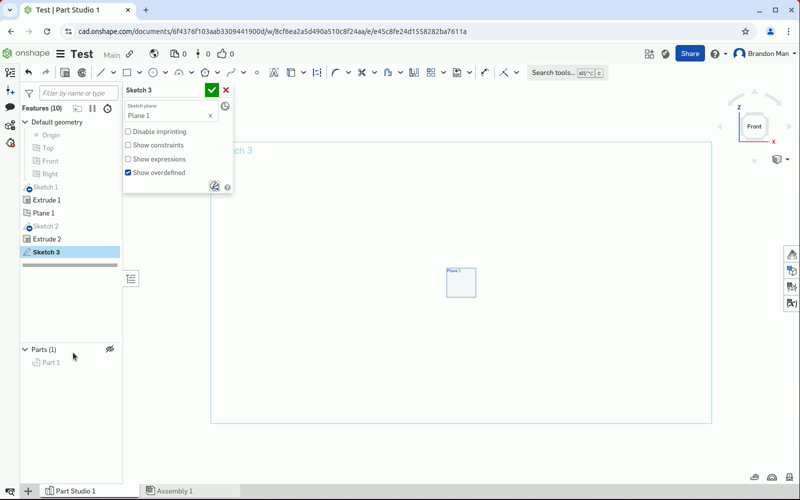
key_down(shift)
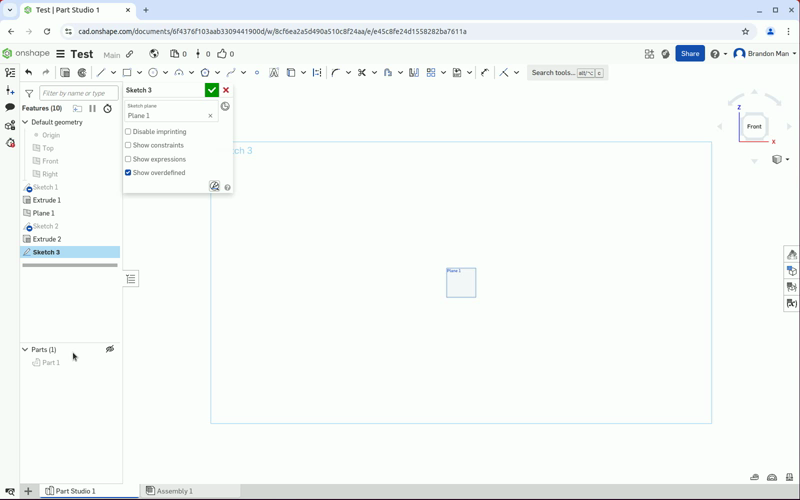
mouse_move(392, 395)
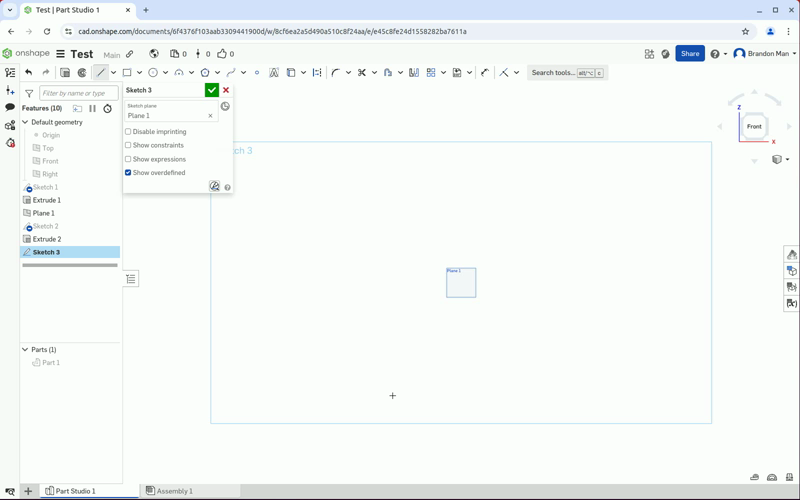
click(392, 395)
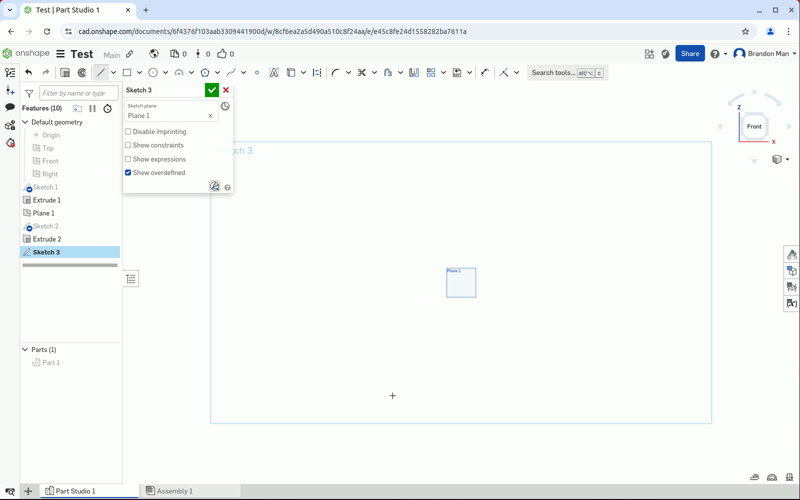
key_up(shift)
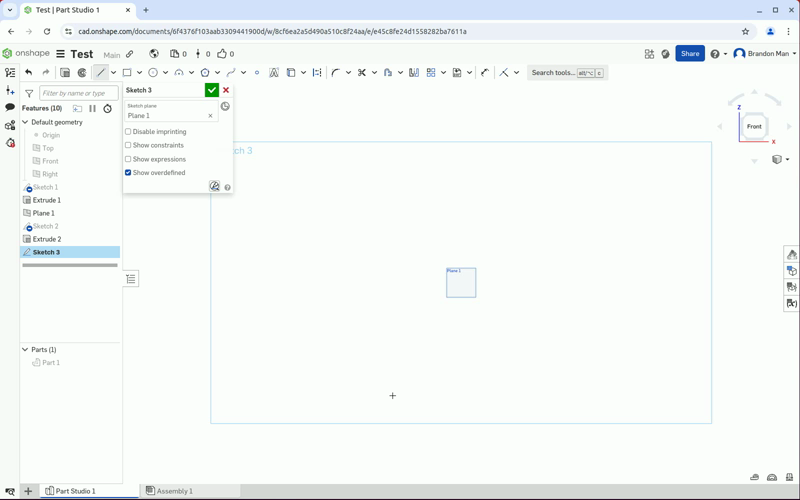
key_down(shift)
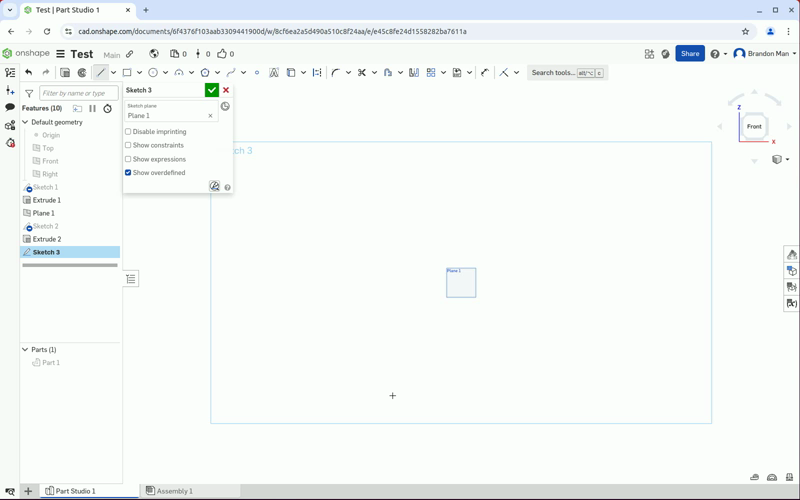
mouse_move(437, 282)
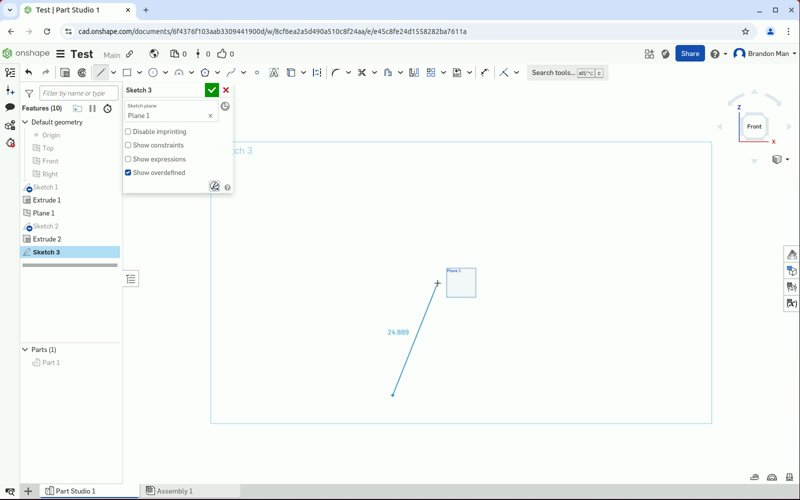
click(437, 282)
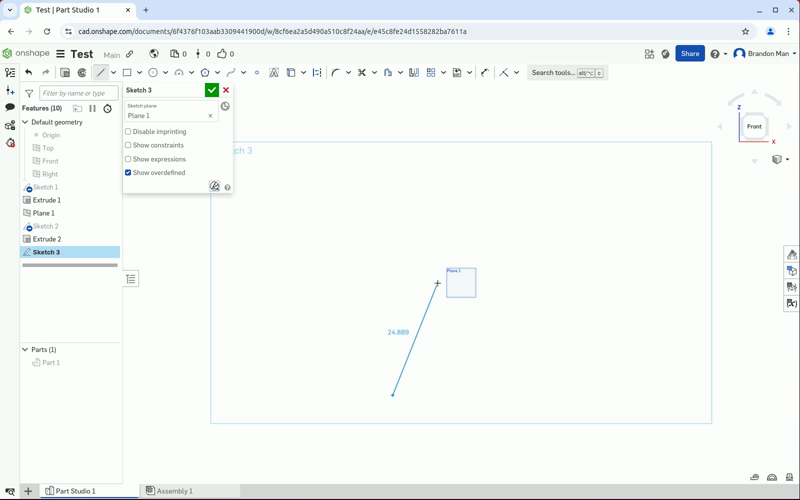
key_up(shift)
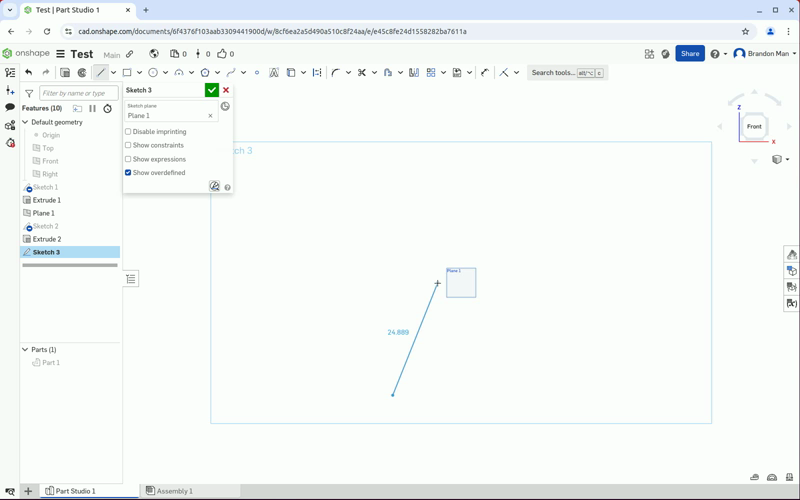
key_down(shift)
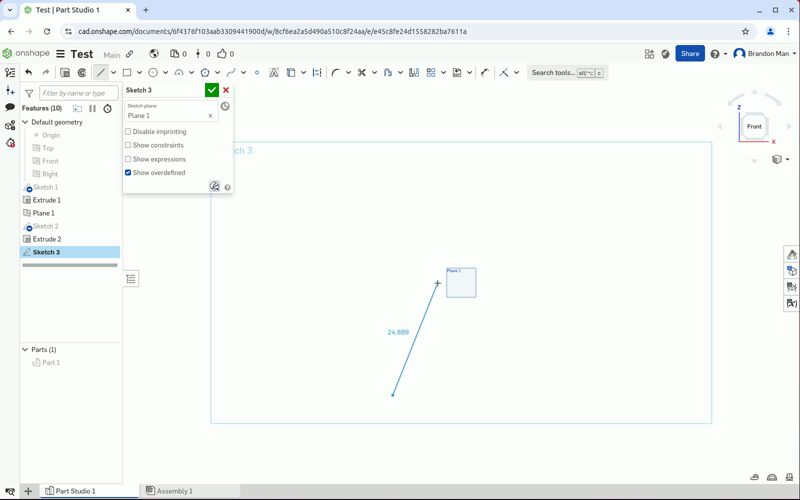
mouse_move(467, 282)
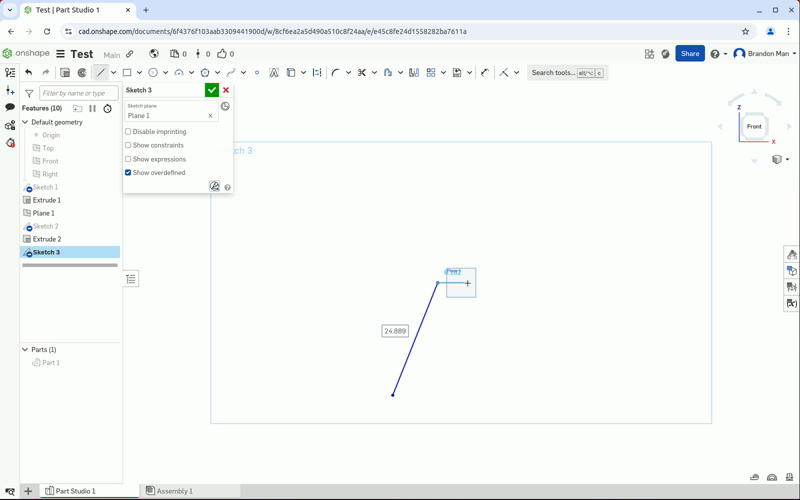
mouse_move(392, 282)
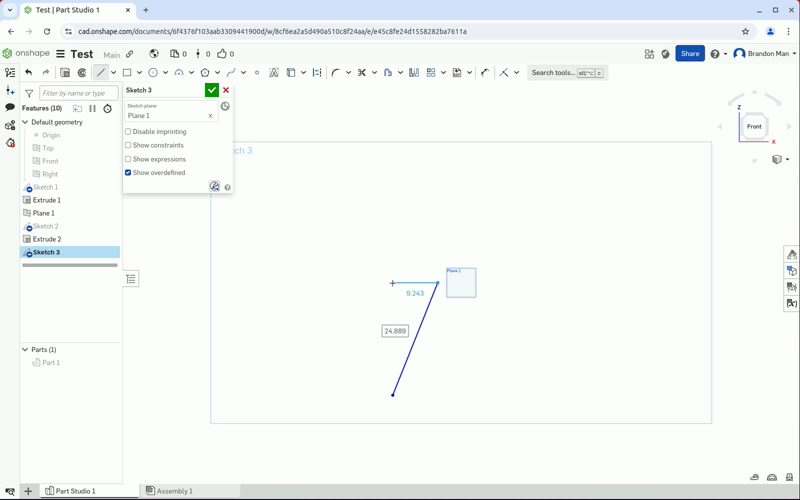
click(392, 282)
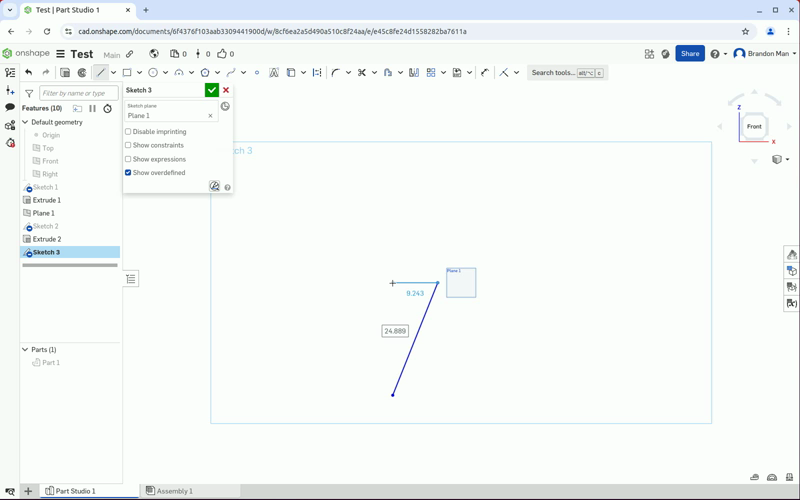
key_up(shift)
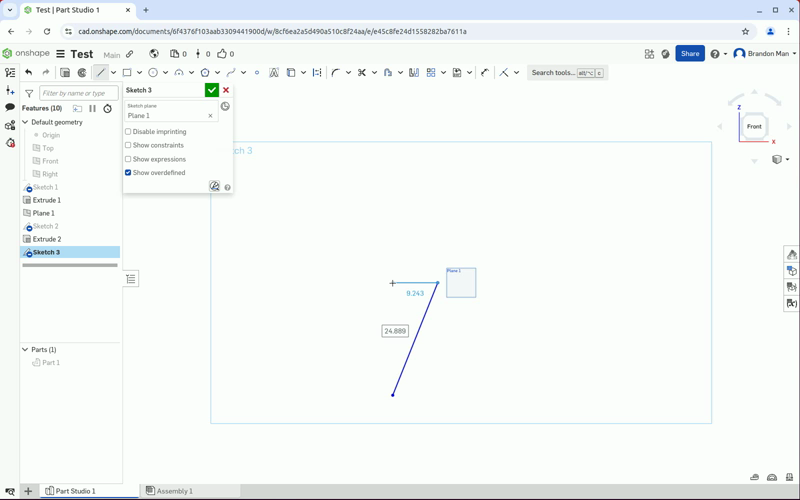
key_down(shift)
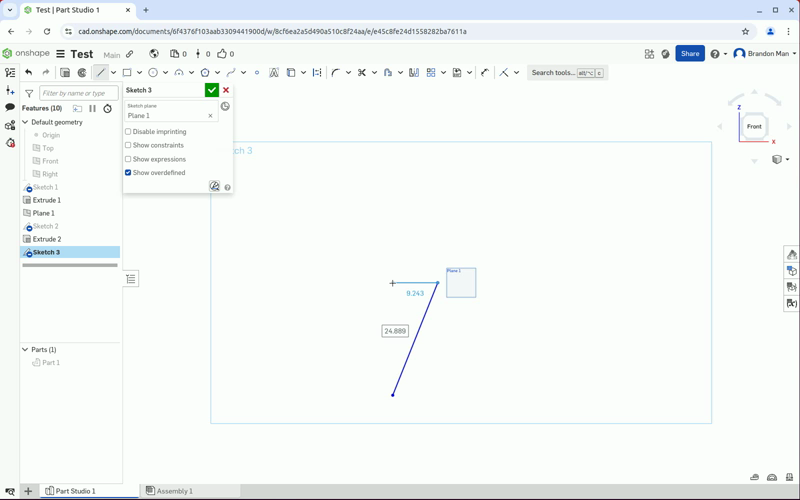
mouse_move(392, 395)
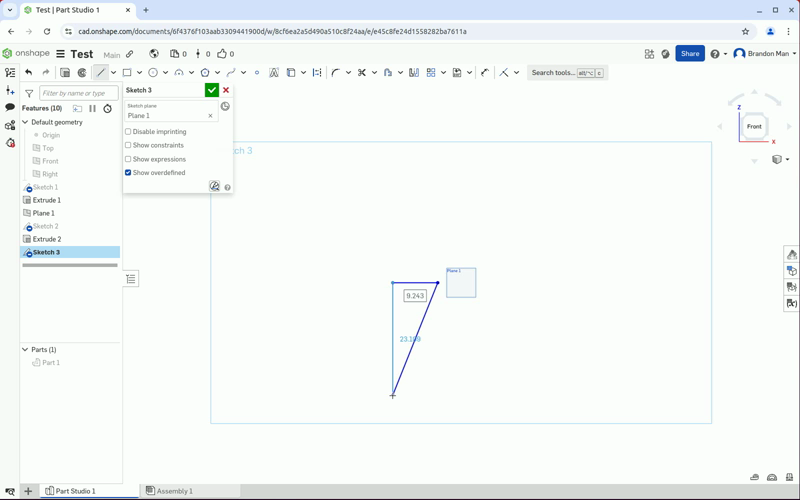
key_up(shift)
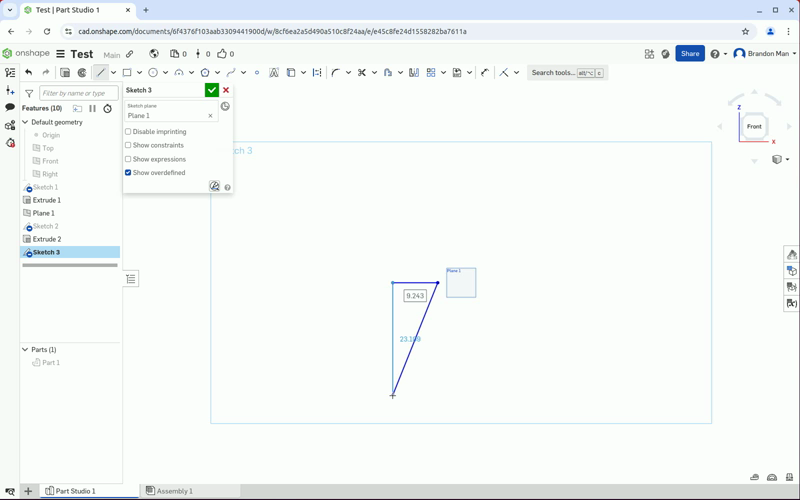
click(392, 395)
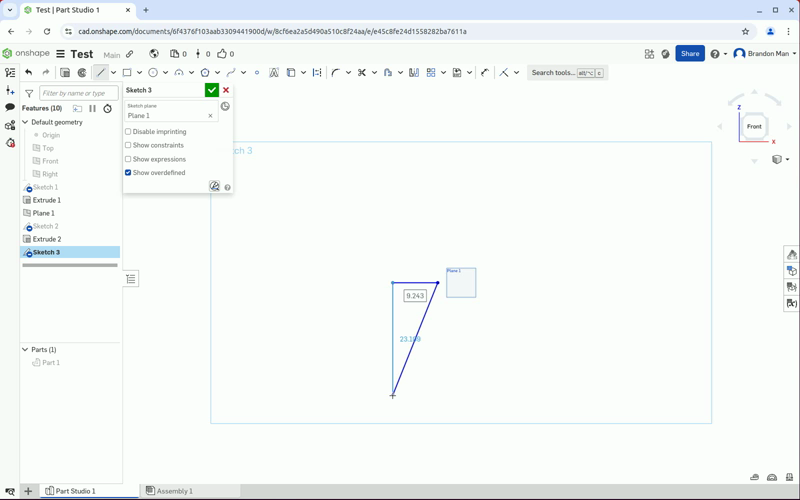
key(esc)
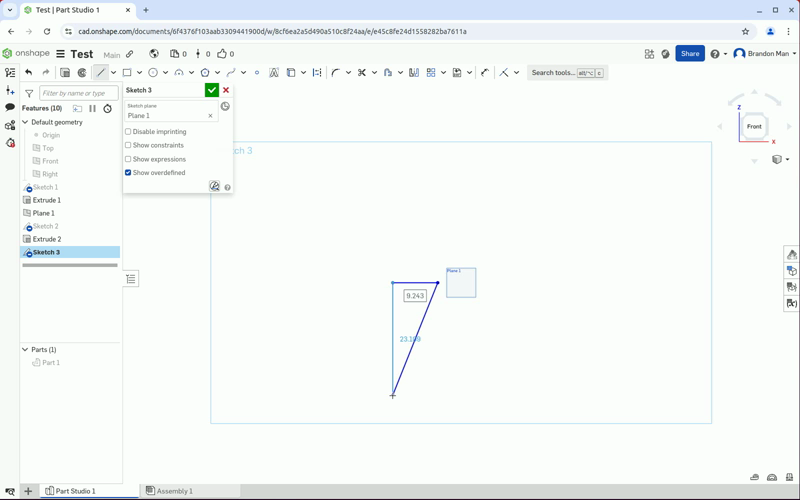
mouse_move(419, 298)
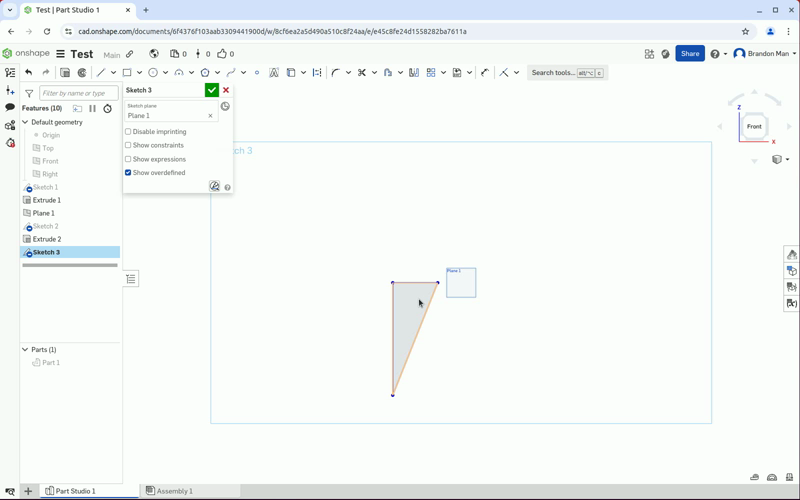
click(419, 298)
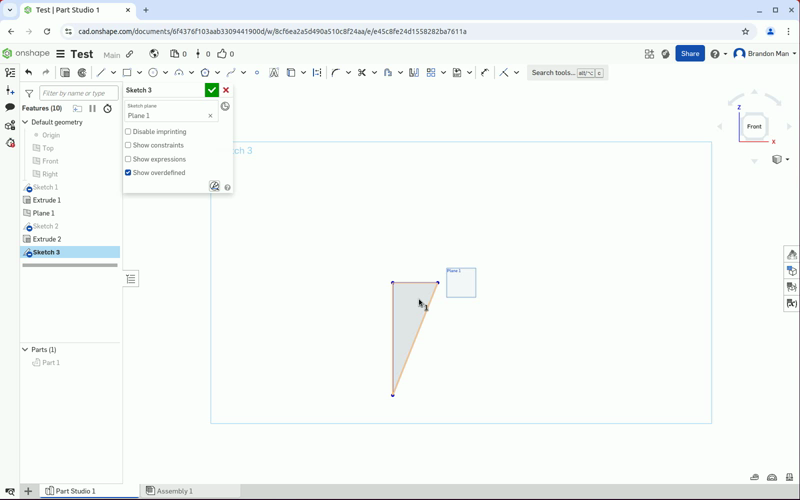
mouse_move(73, 352)
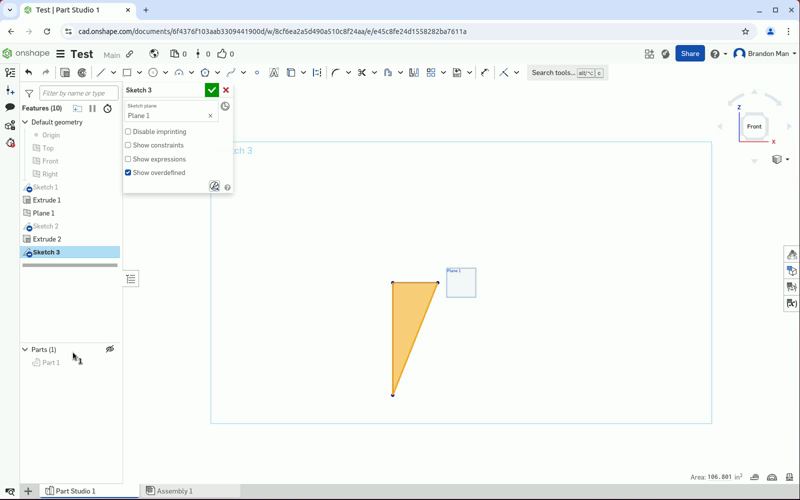
key(shift+y)
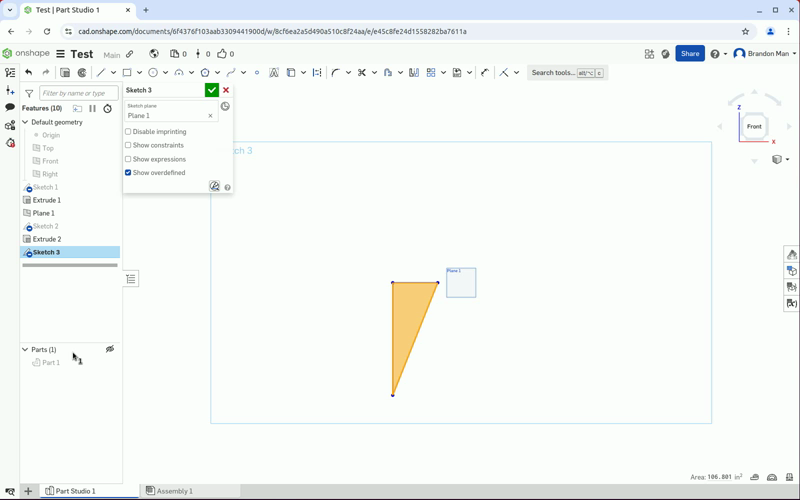
key(shift+e)
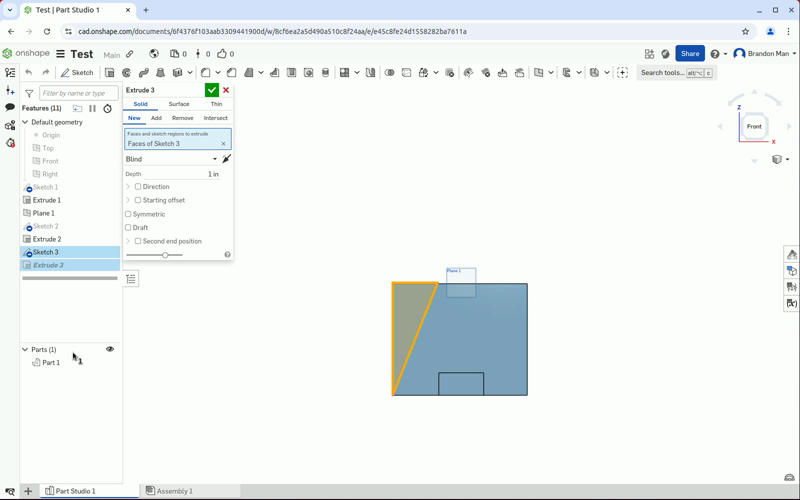
mouse_move(143, 106)
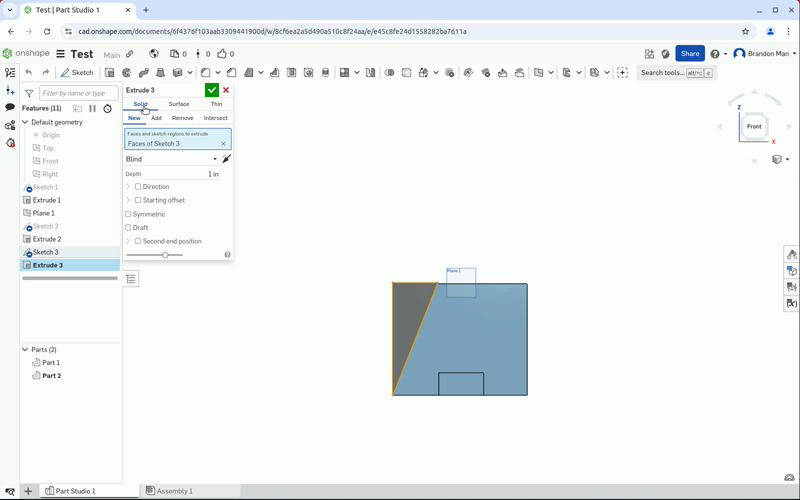
click(143, 106)
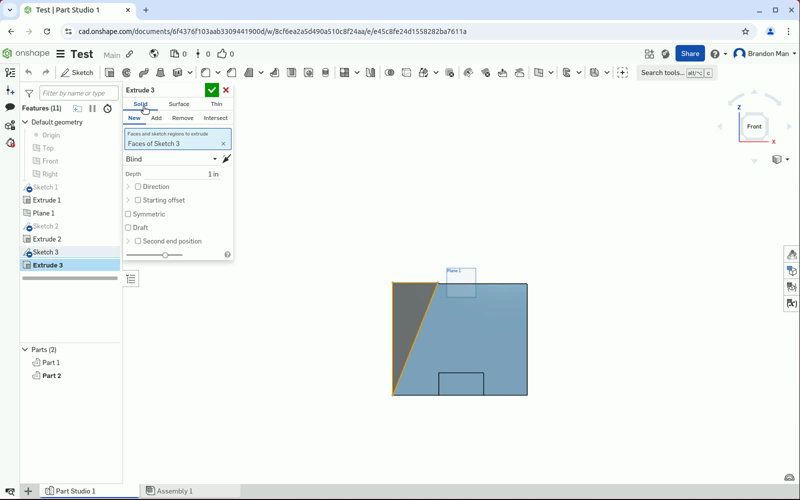
mouse_move(186, 120)
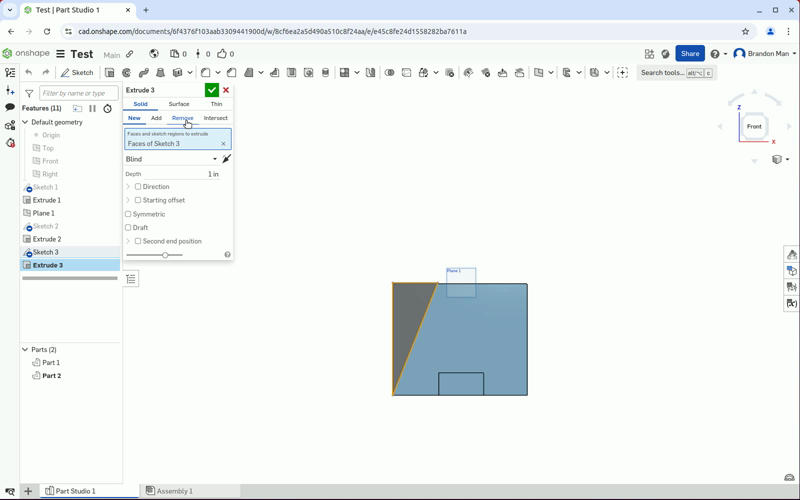
click(186, 120)
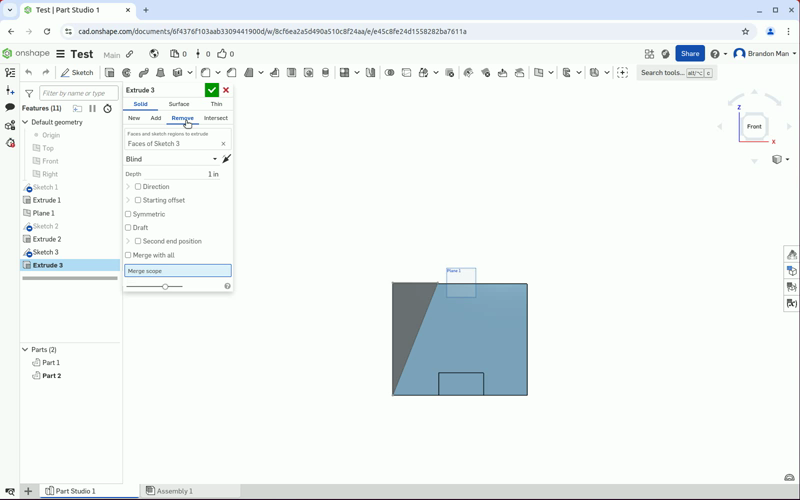
key(tab, 4)
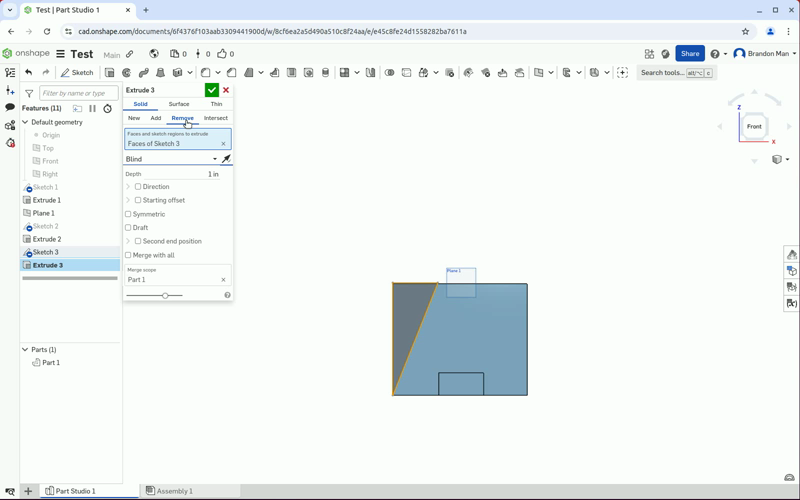
text(18.535)
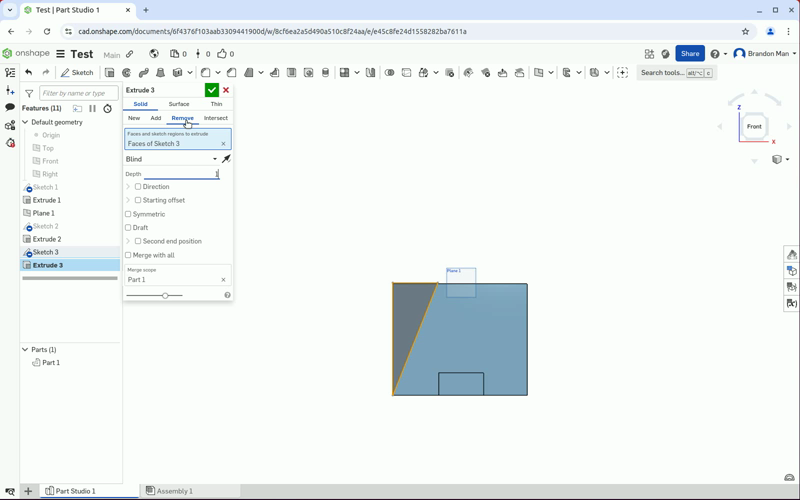
key(tab, 6)
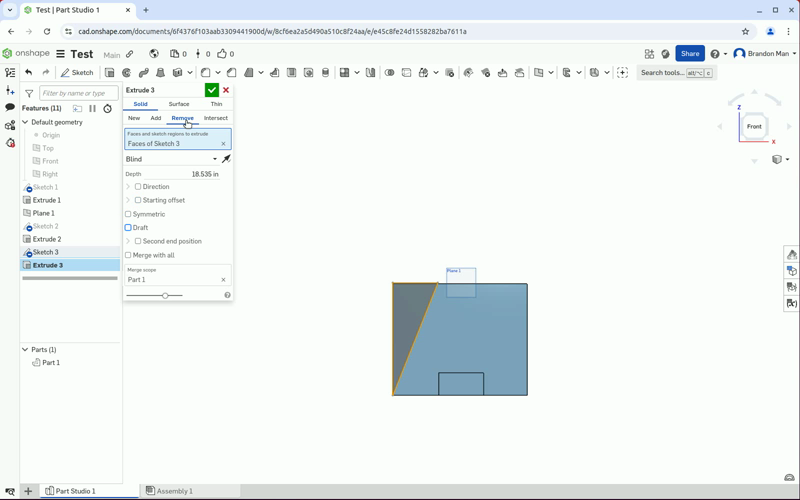
key(space)
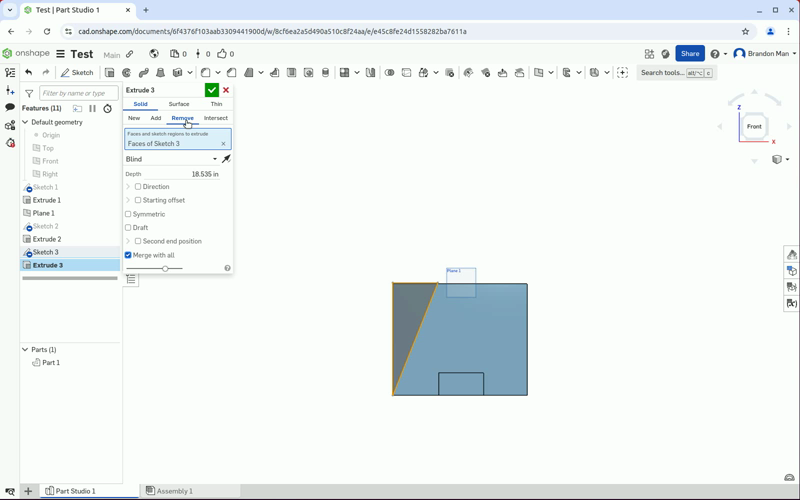
key(enter)
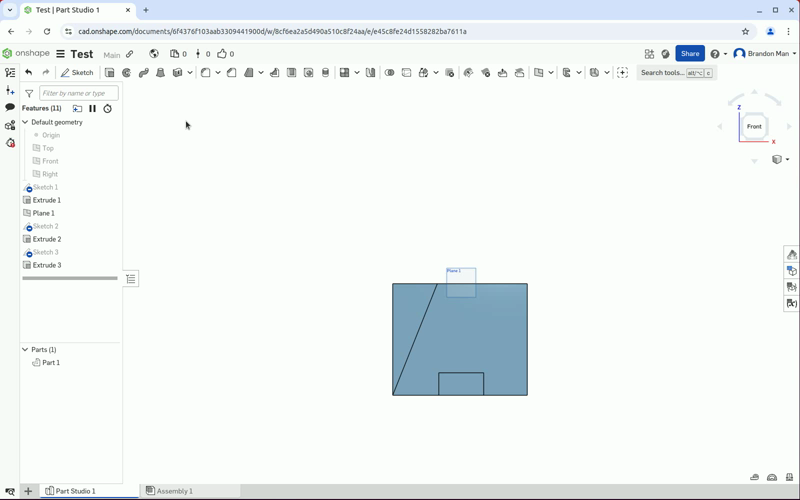
key(shift+h)
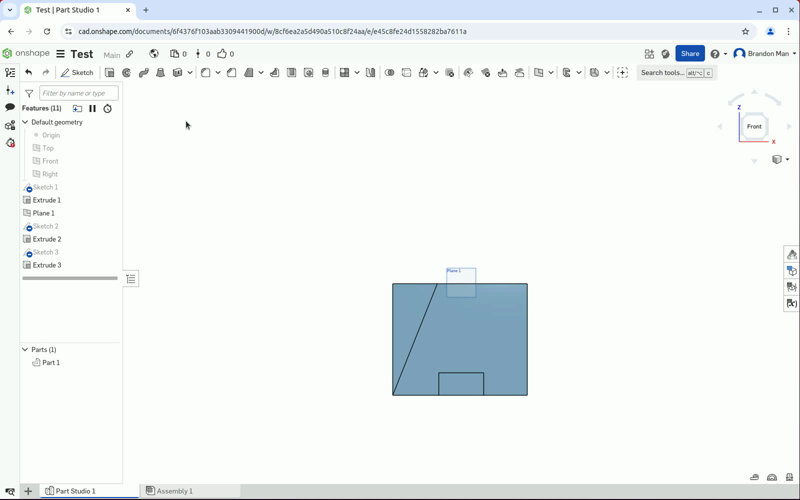
key(shift+h)
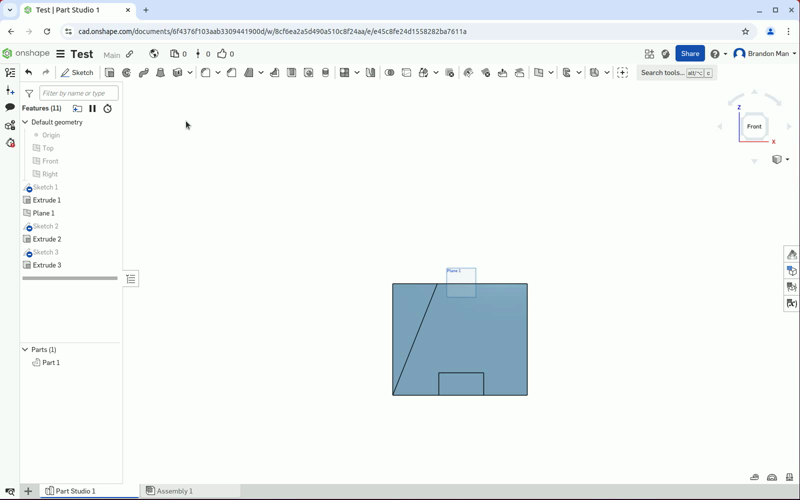
mouse_move(73, 189)
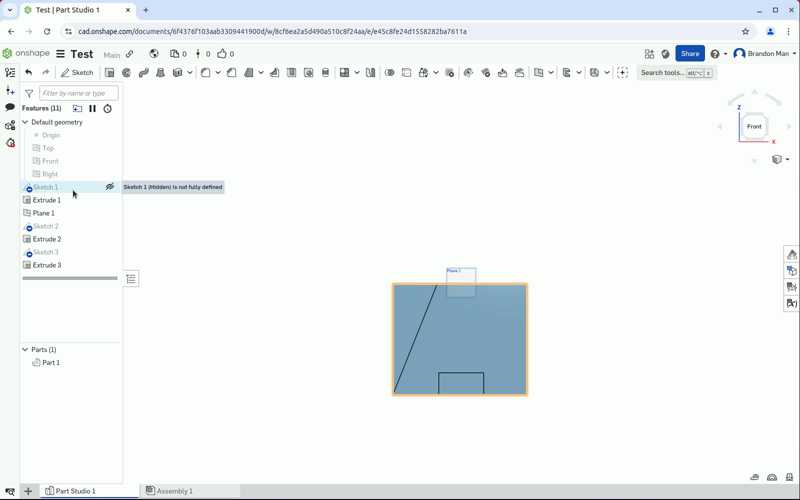
click(73, 189)
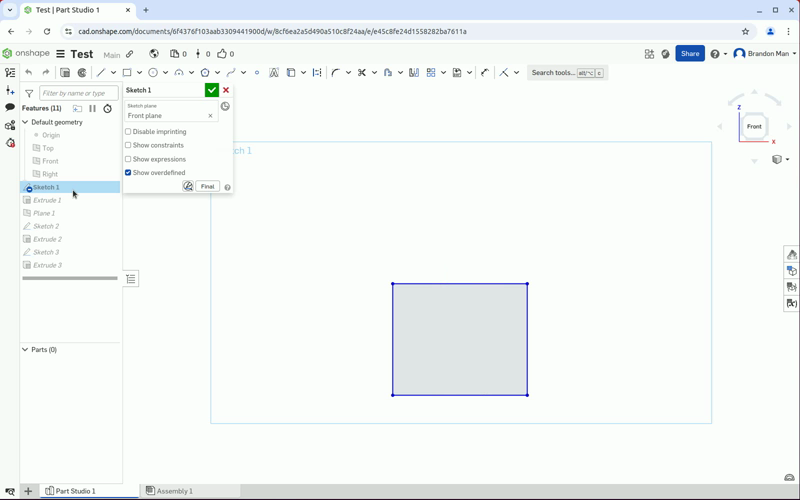
mouse_move(229, 92)
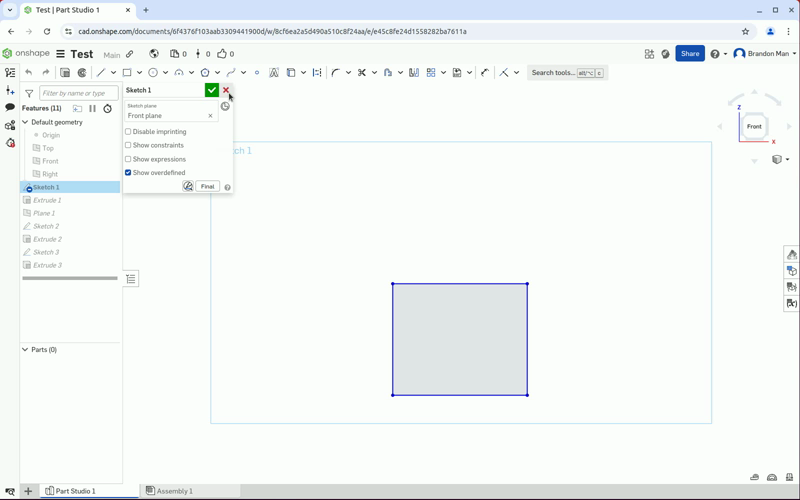
click(229, 92)
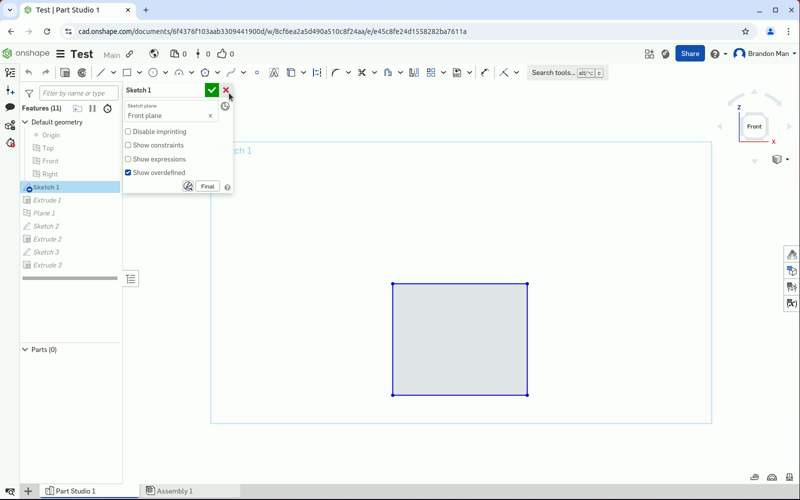
key(shift+s)
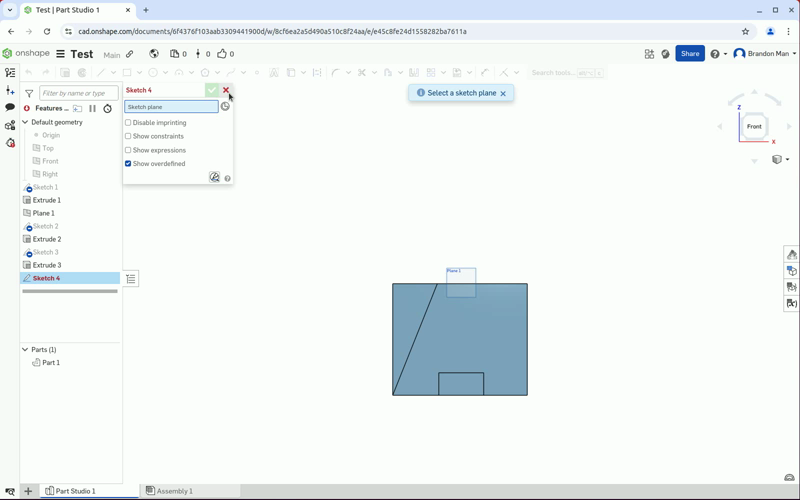
mouse_move(73, 215)
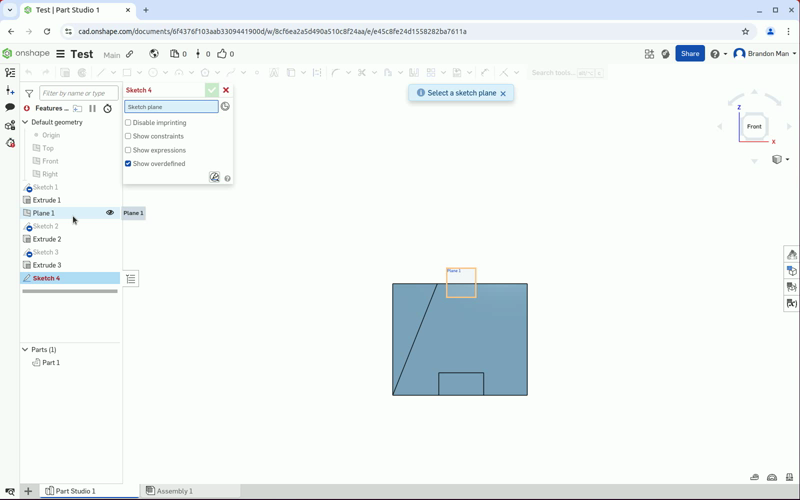
click(73, 215)
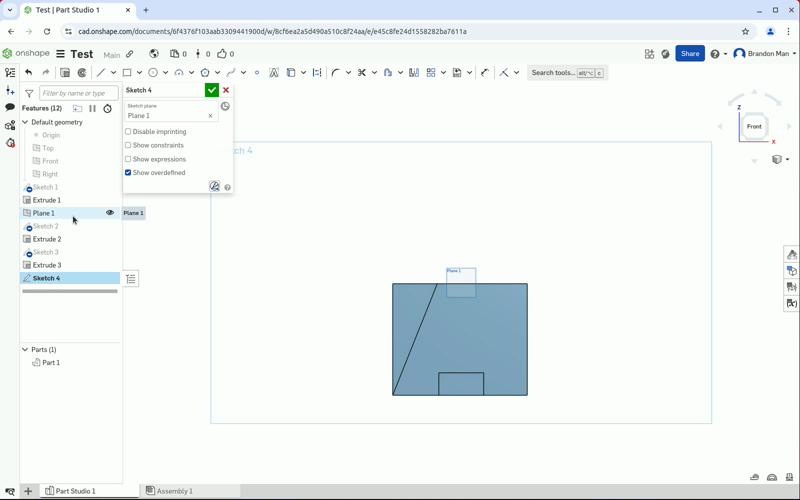
mouse_move(73, 352)
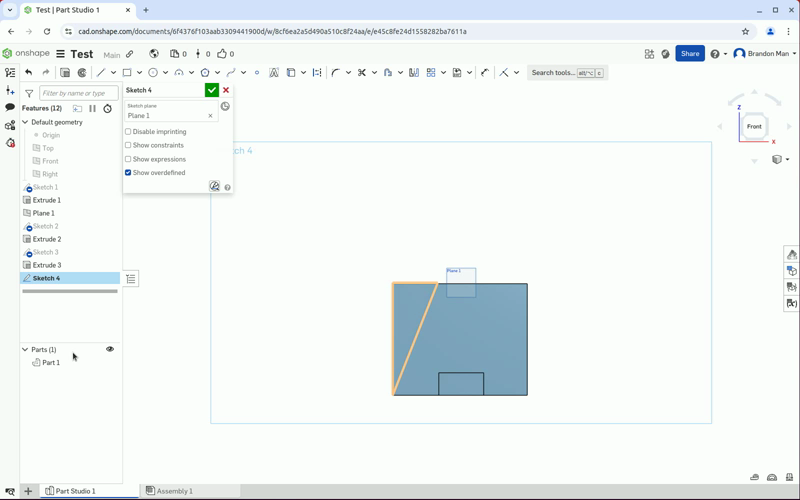
key(y)
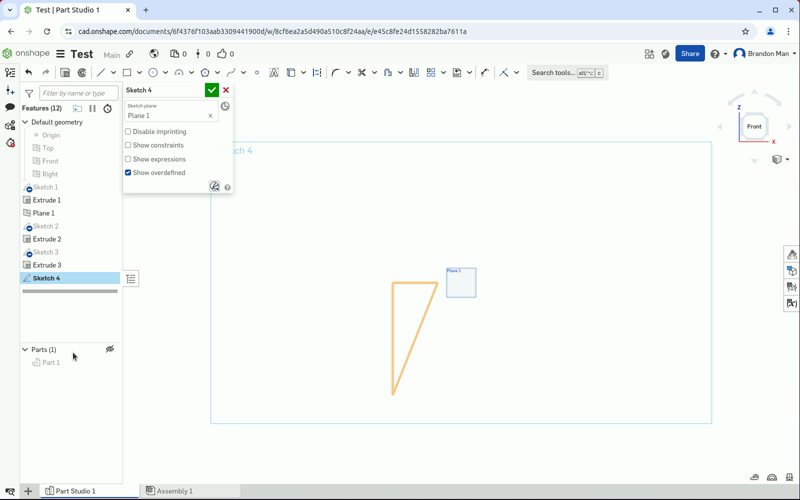
key(l)
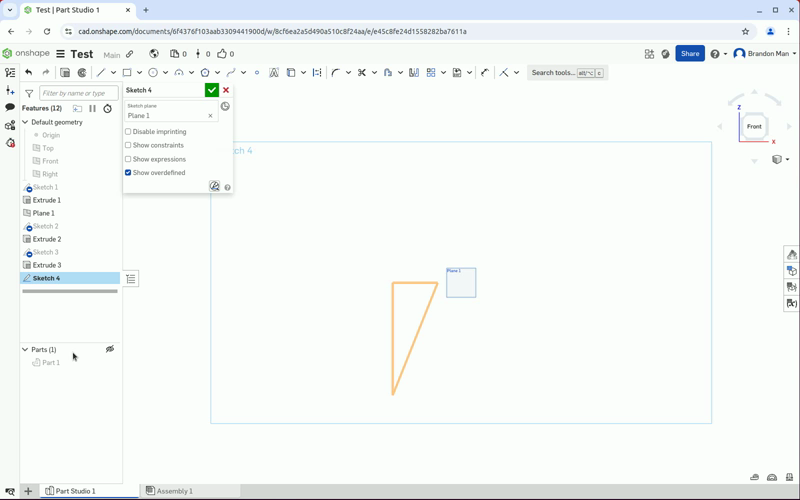
key_down(shift)
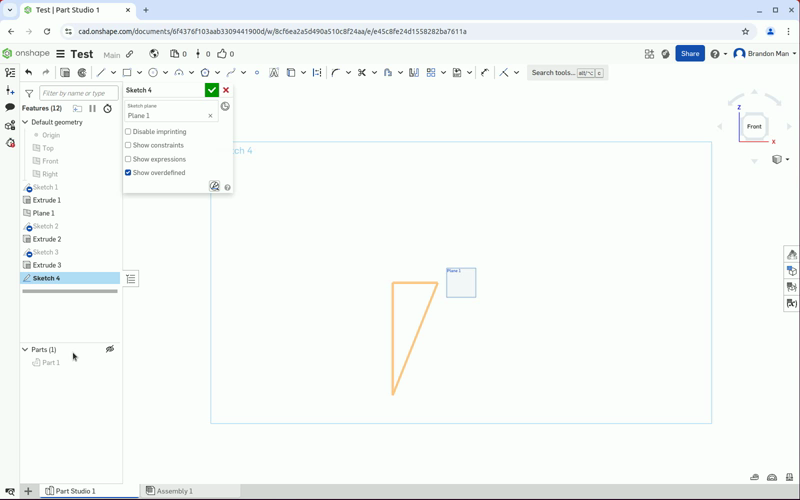
mouse_move(483, 282)
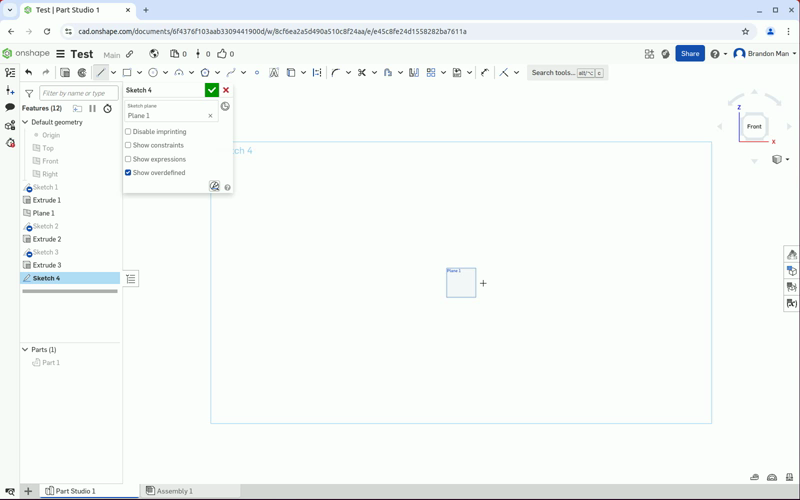
click(483, 282)
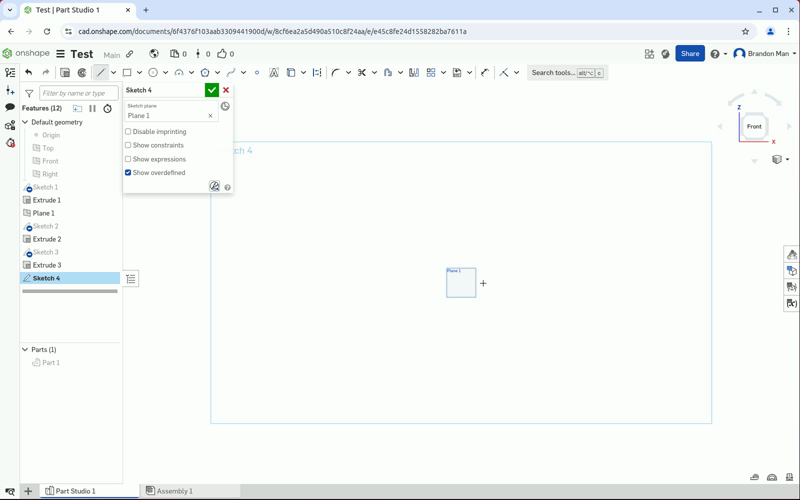
key_up(shift)
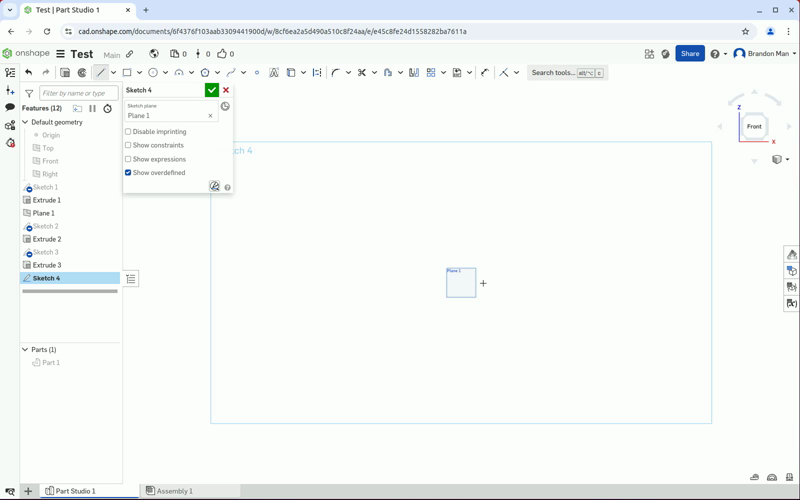
key_down(shift)
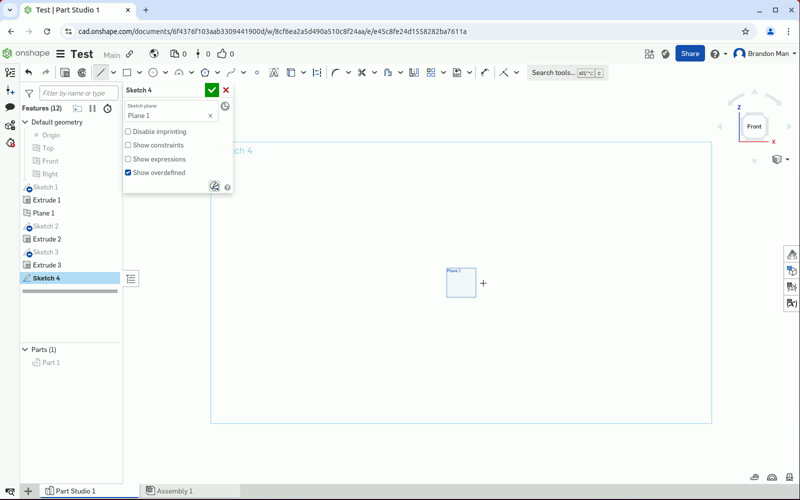
mouse_move(528, 395)
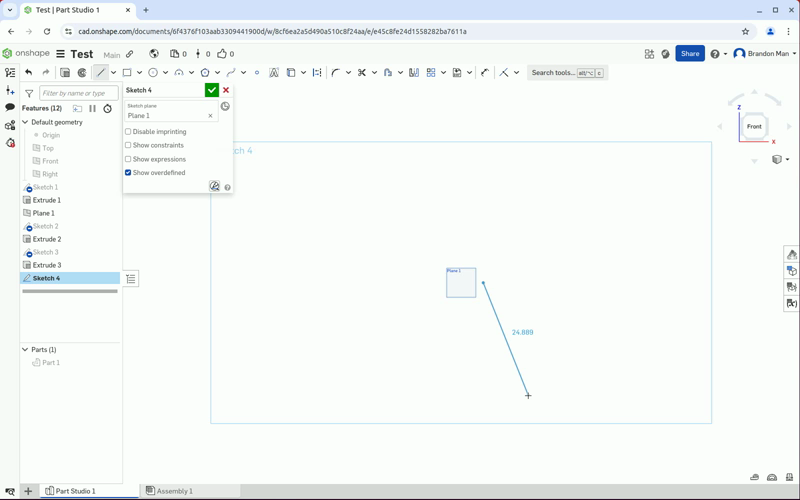
click(528, 395)
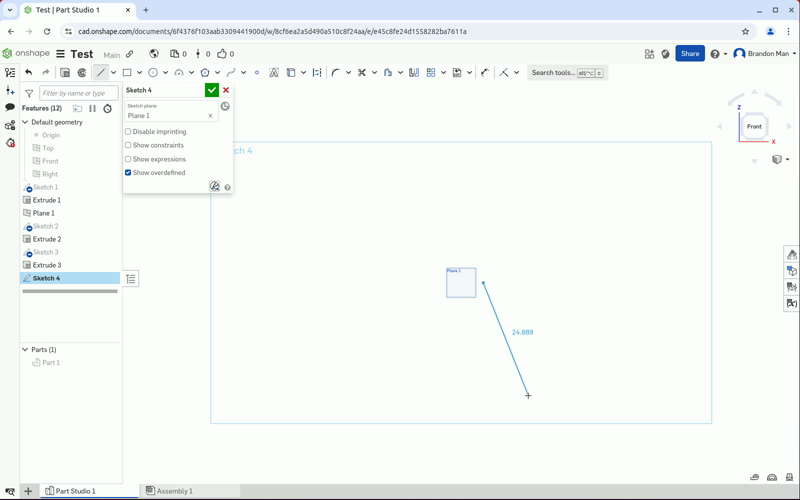
key_up(shift)
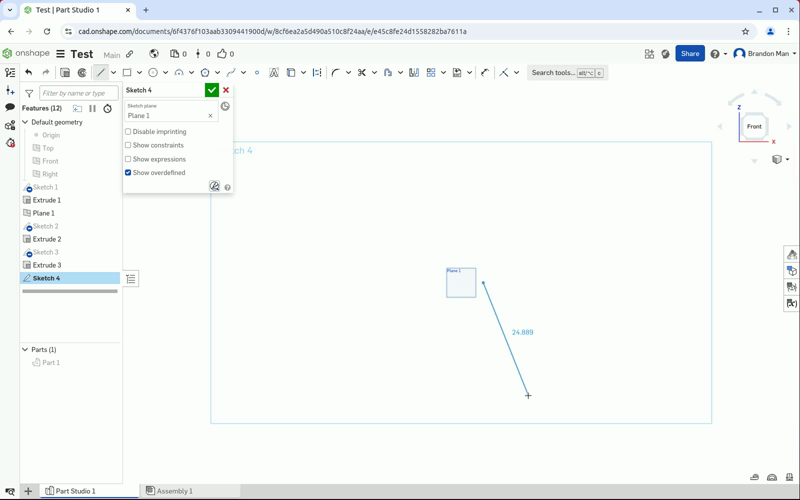
key_down(shift)
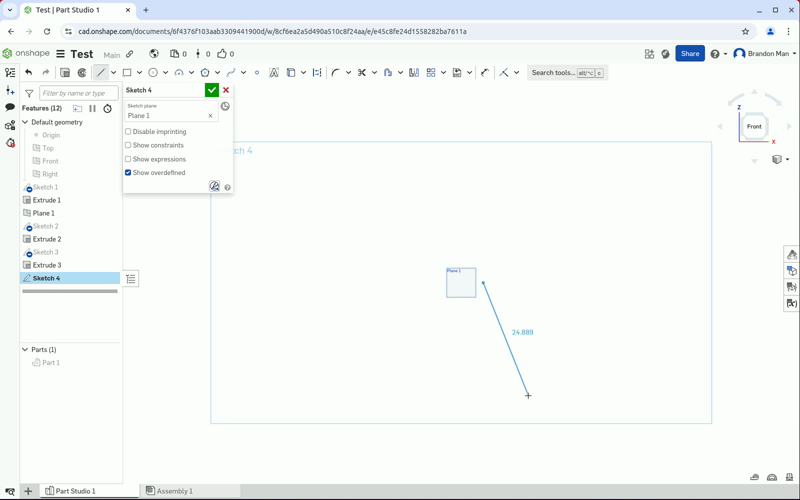
mouse_move(528, 282)
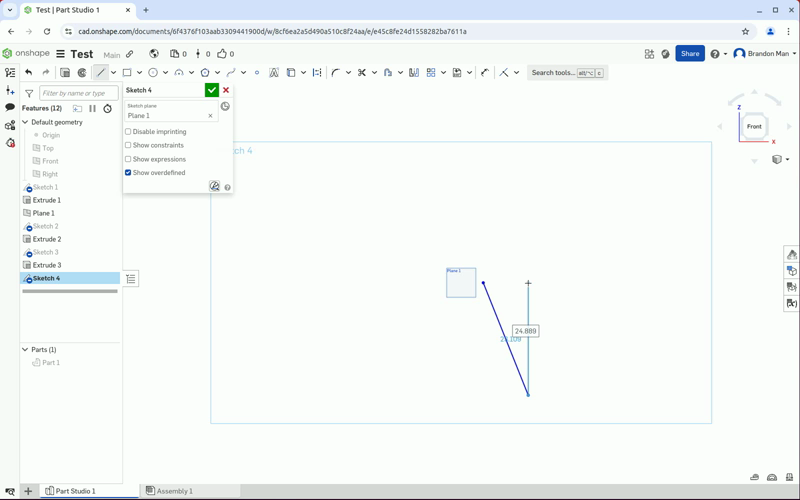
click(528, 282)
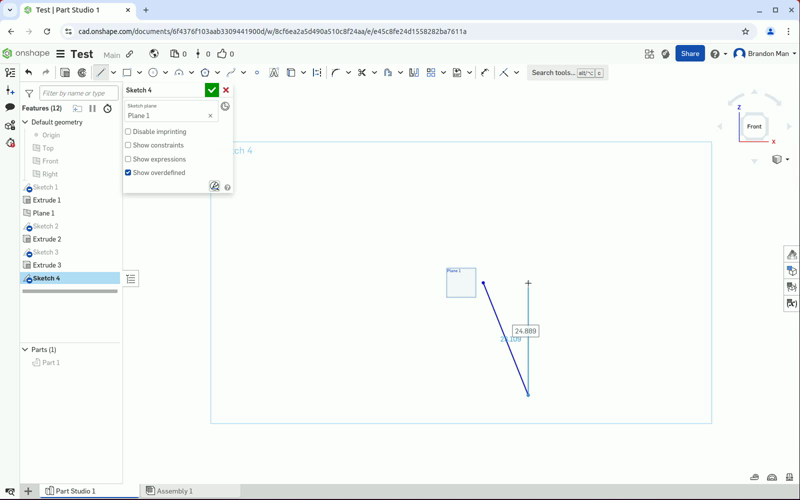
key_up(shift)
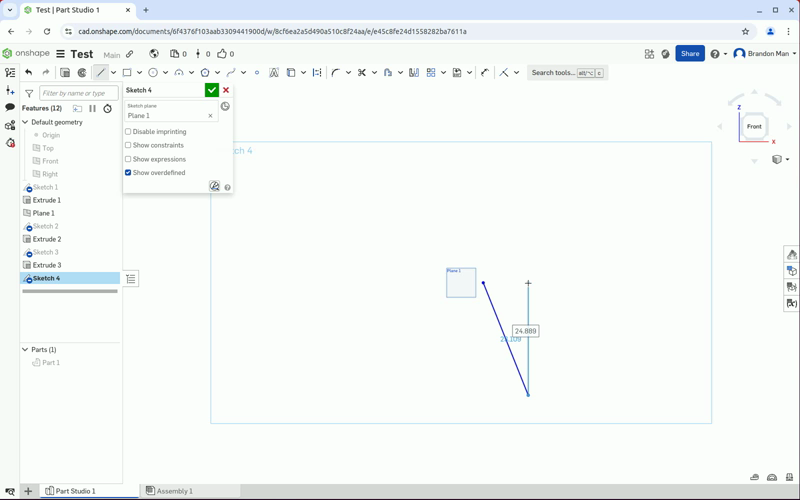
mouse_move(558, 282)
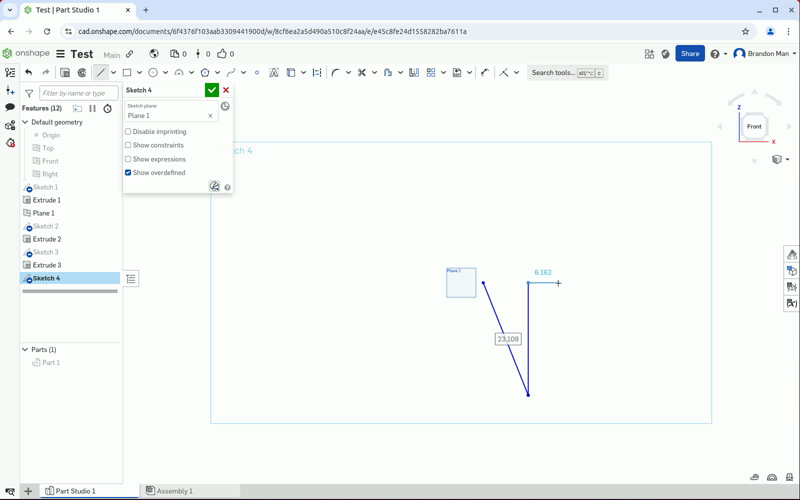
key_down(shift)
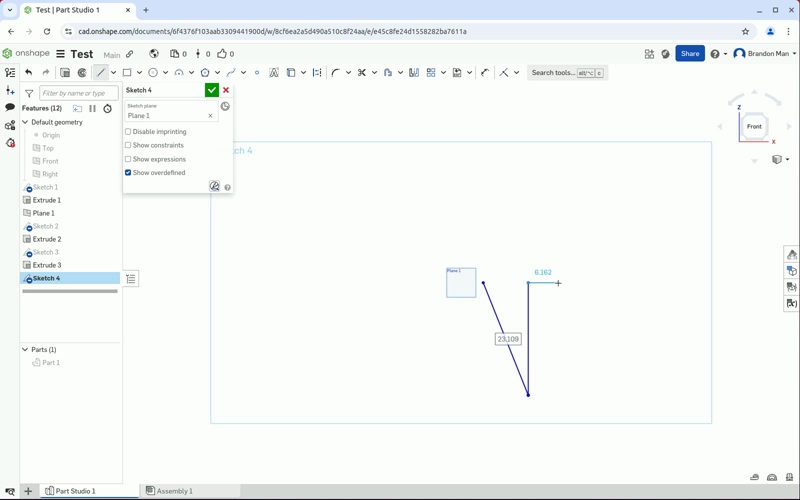
mouse_move(483, 282)
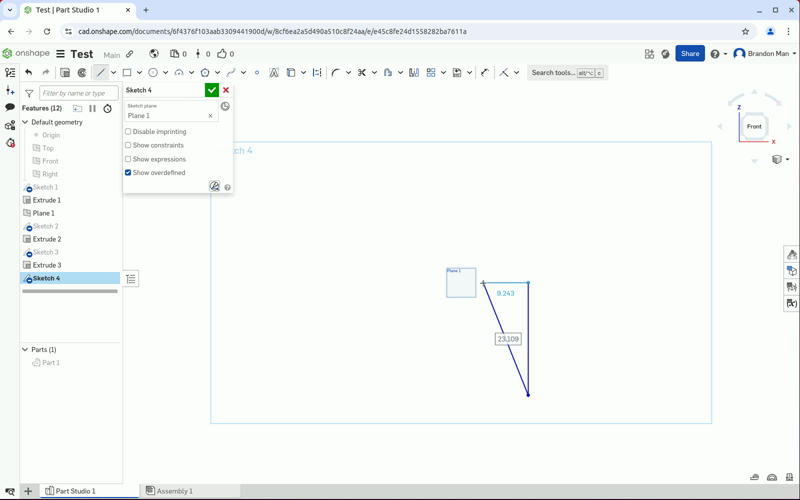
key_up(shift)
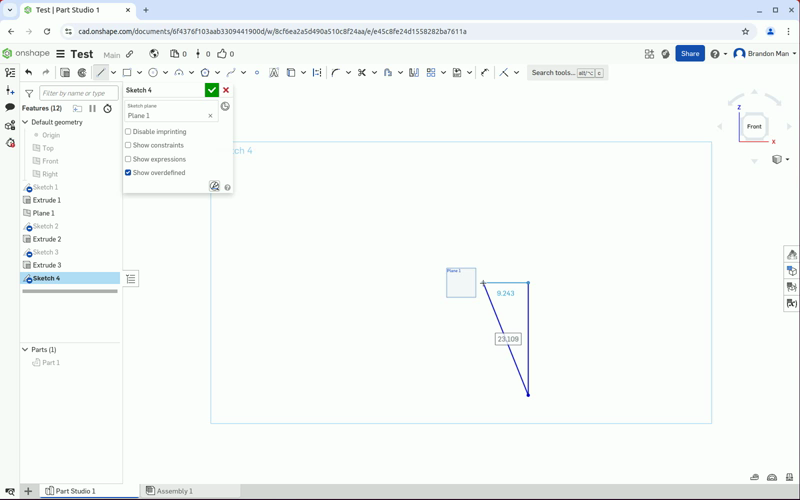
click(483, 282)
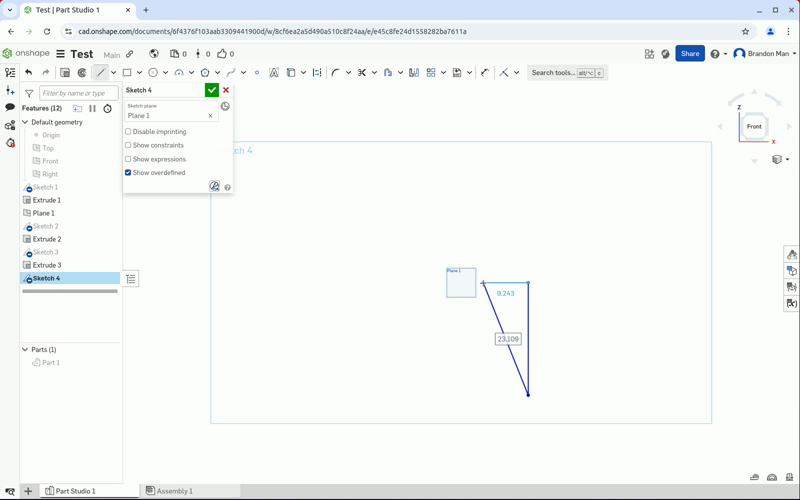
key(esc)
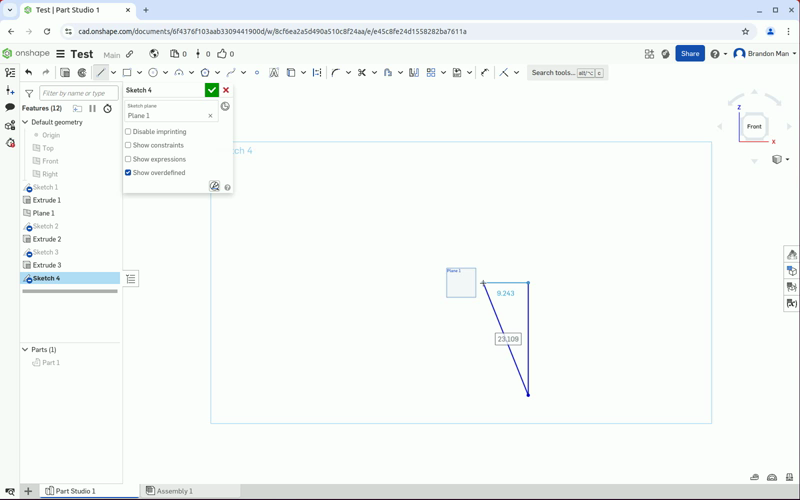
mouse_move(517, 284)
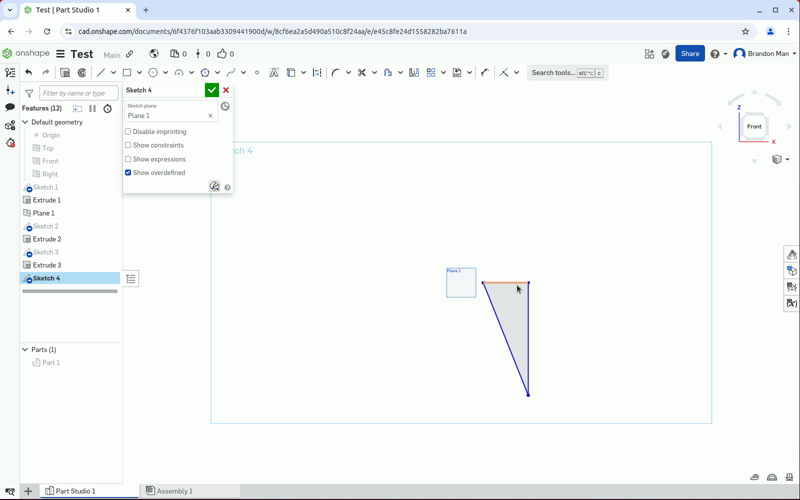
click(517, 284)
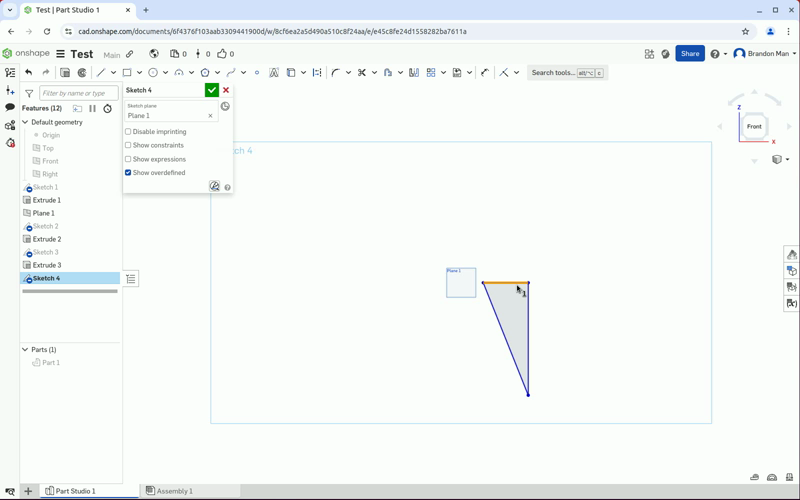
mouse_move(73, 352)
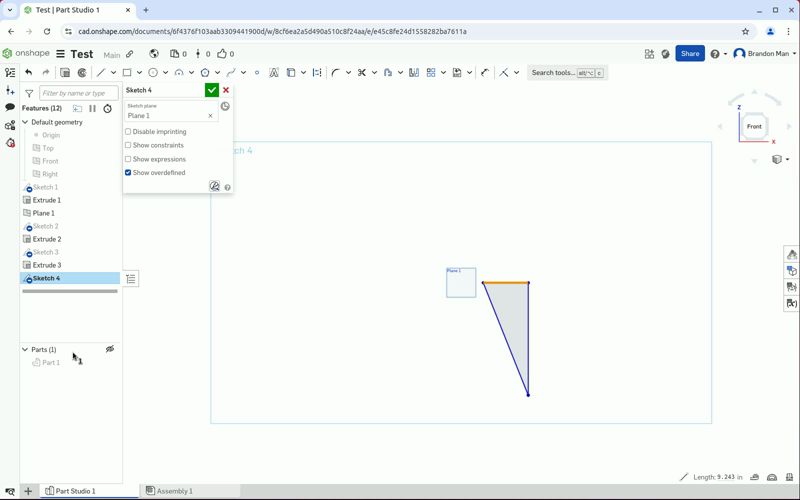
key(shift+y)
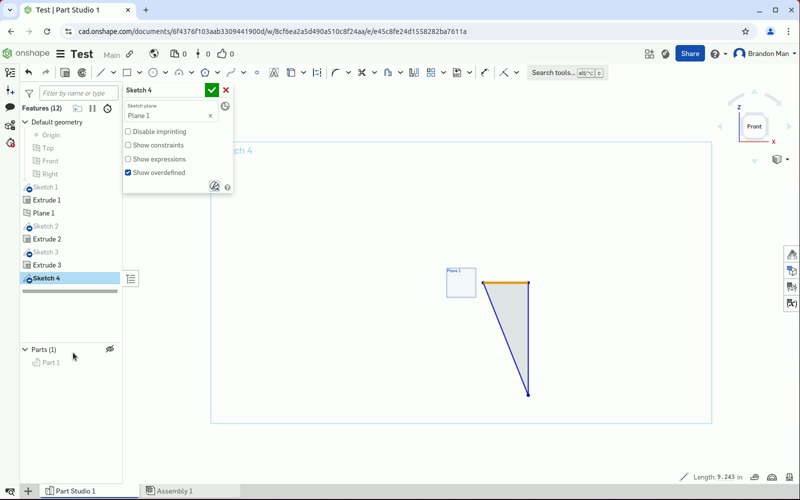
key(shift+e)
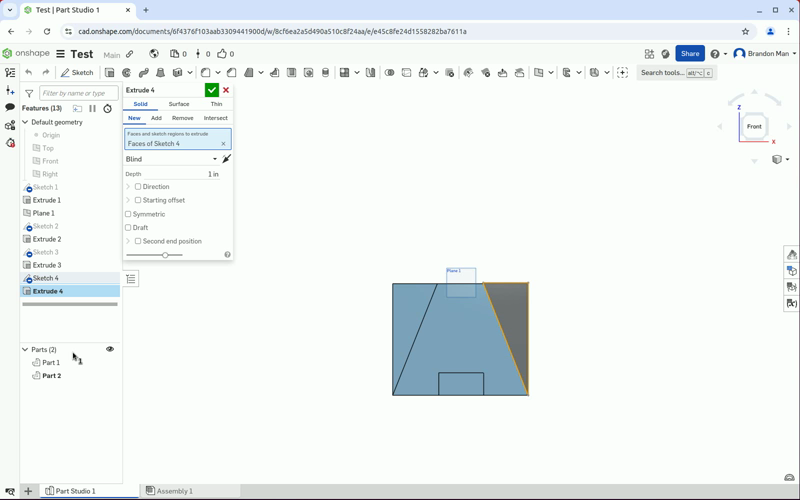
mouse_move(143, 106)
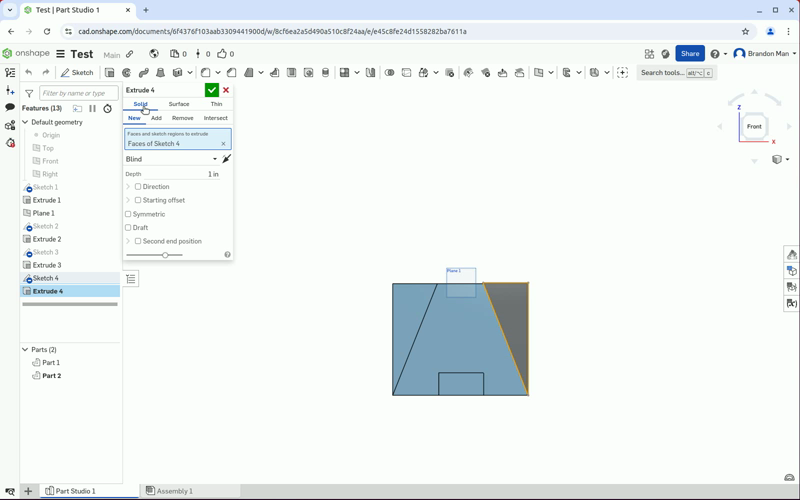
click(143, 106)
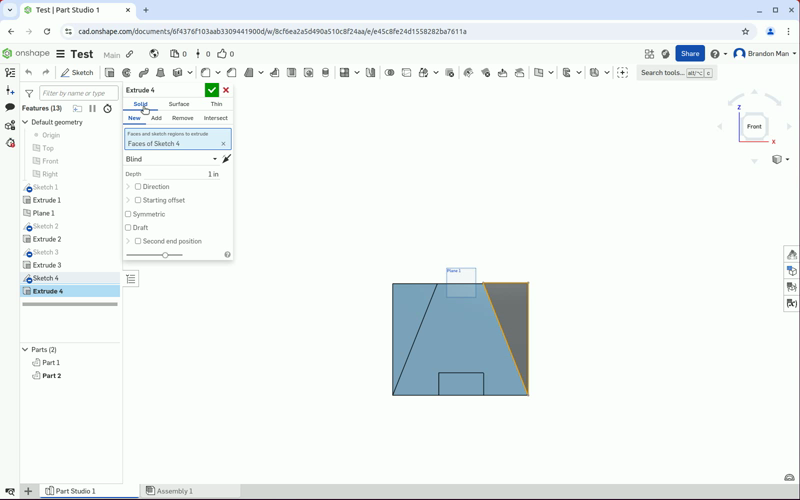
mouse_move(186, 120)
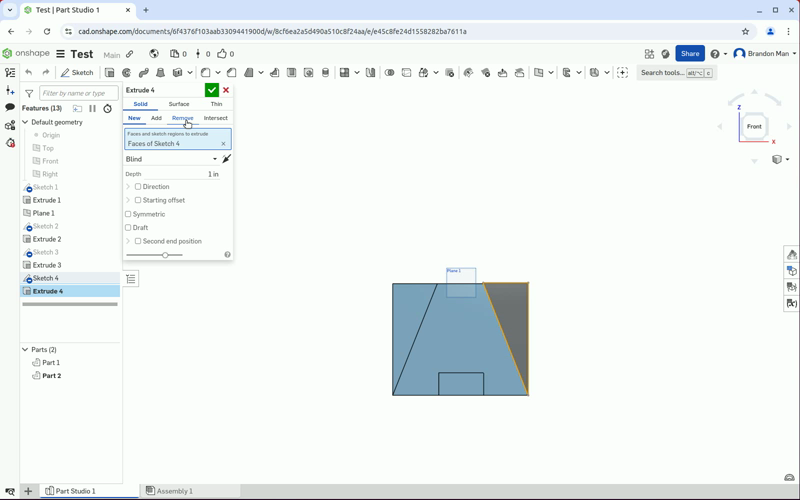
click(186, 120)
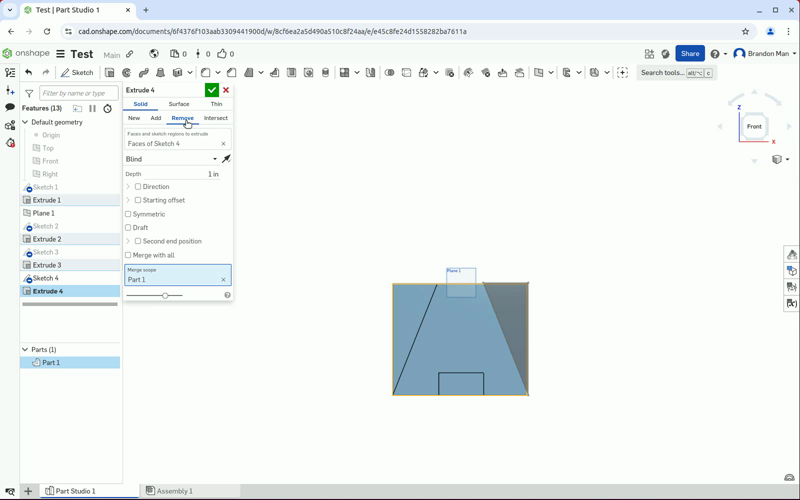
key(tab, 4)
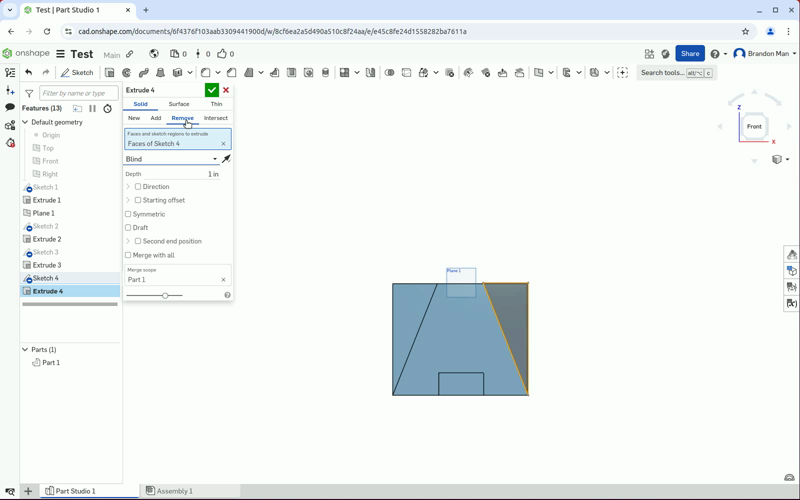
text(18.535)
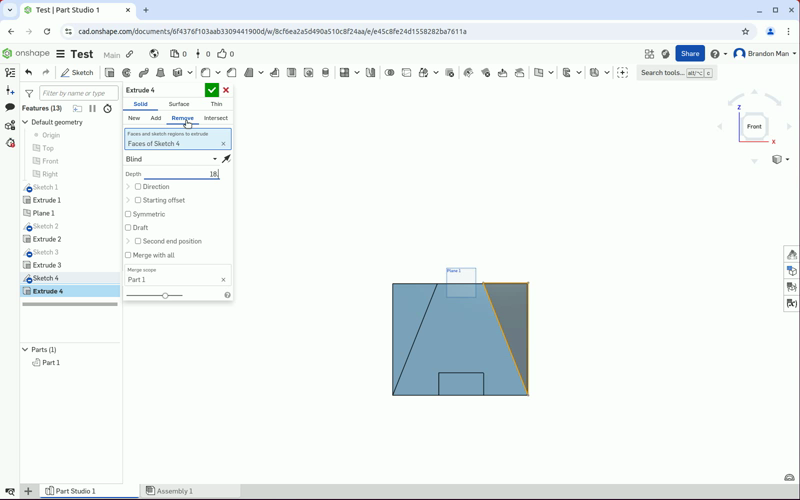
key(tab, 6)
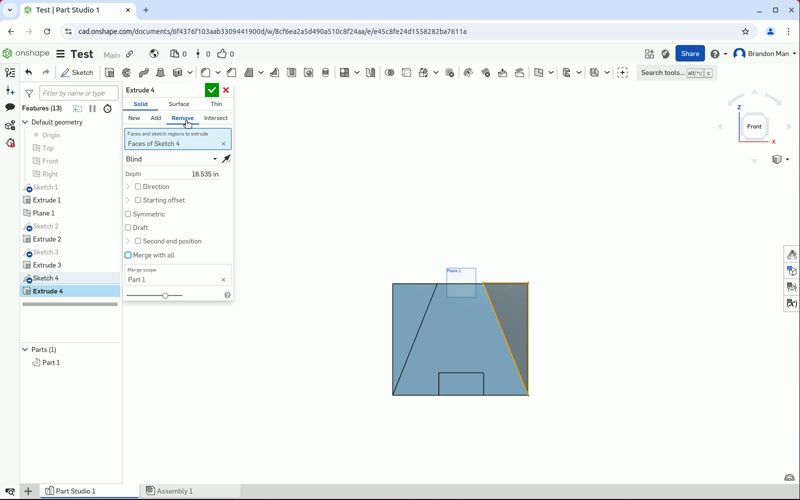
key(space)
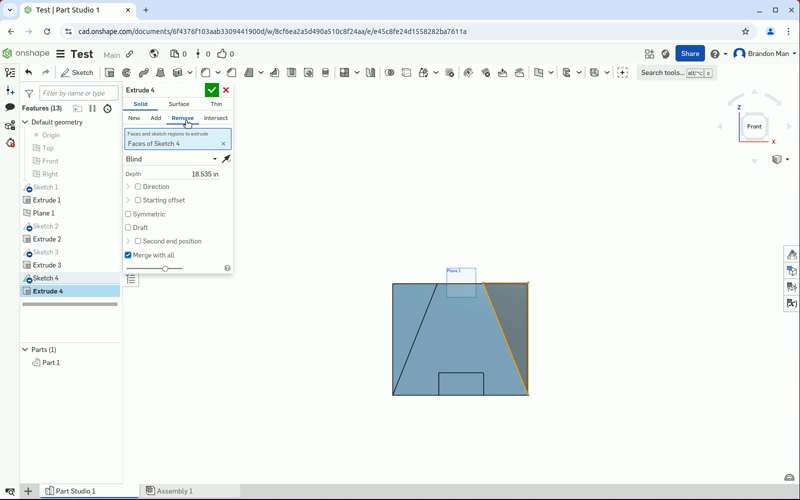
key(enter)
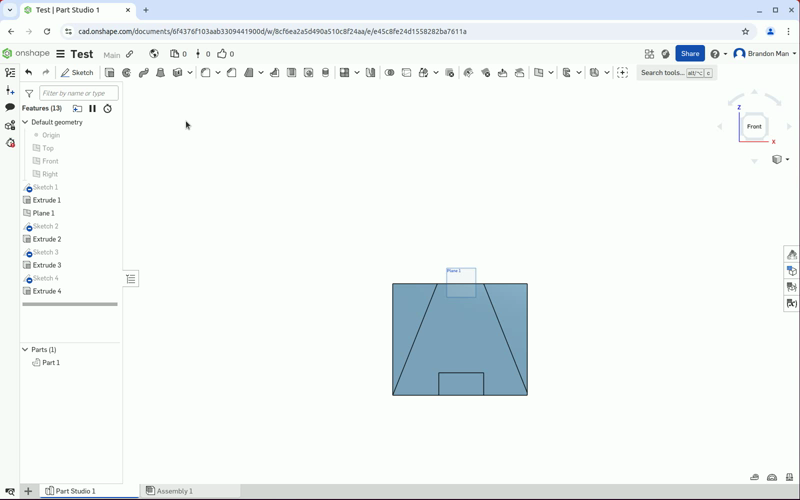
key(shift+h)
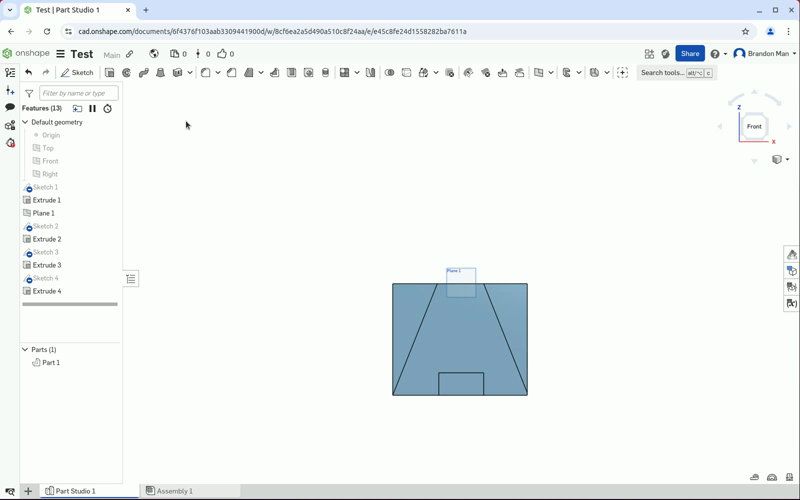
key(shift+h)
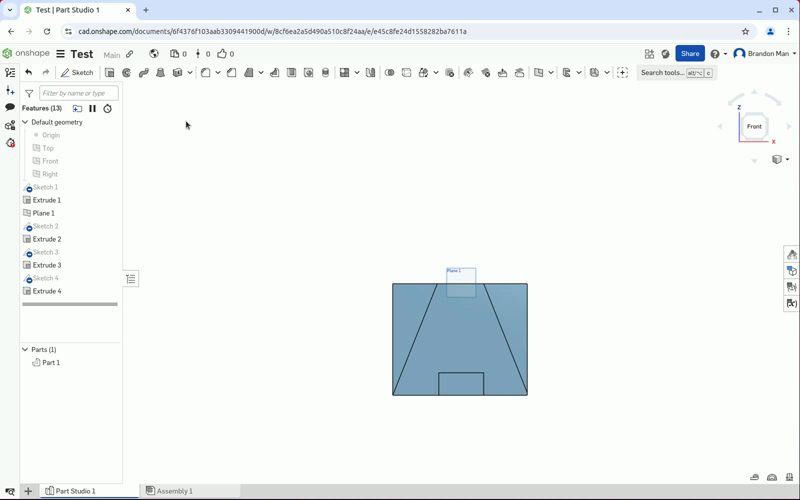
key(shift+7)
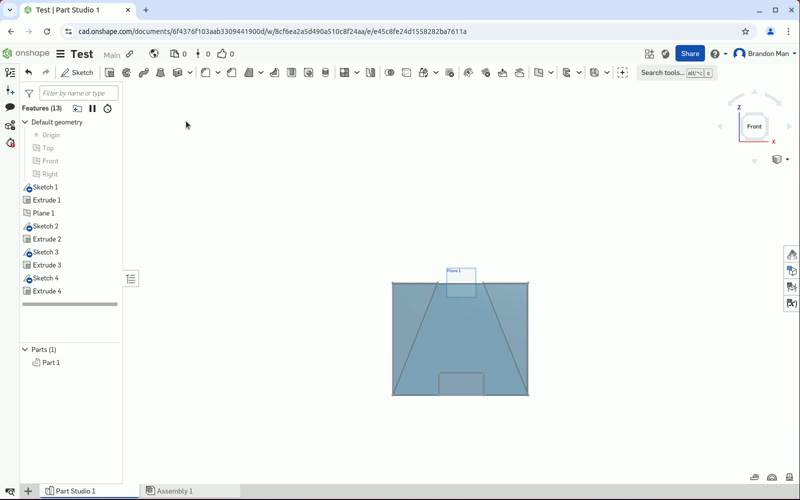
key(left, 2)
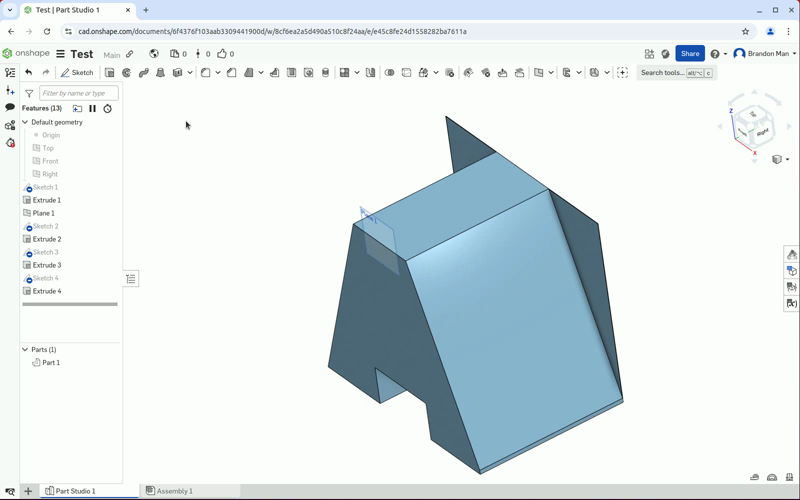
key(down, 2)
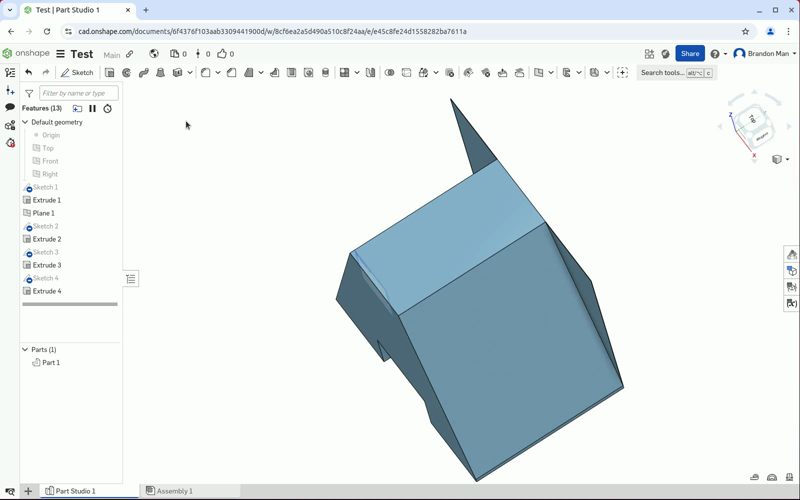
key(up, 2)
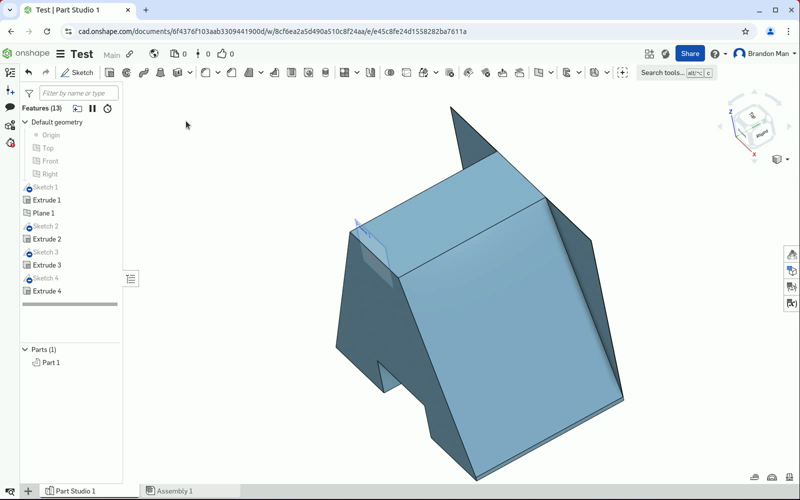
key(right, 2)
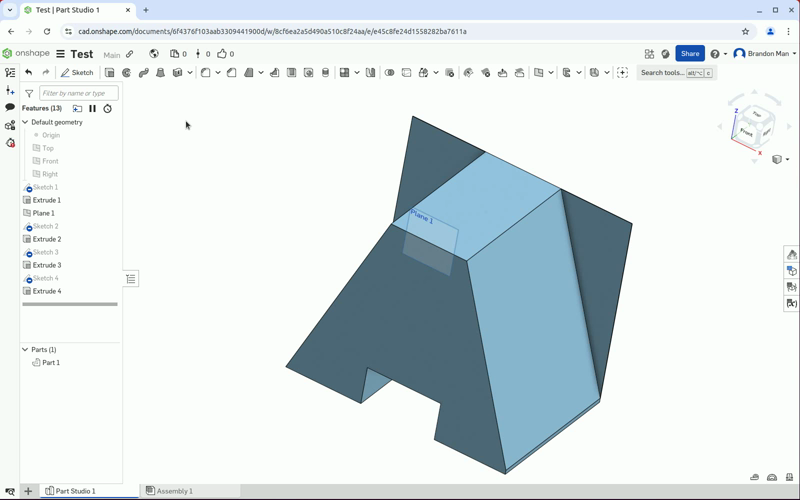
mouse_move(73, 189)
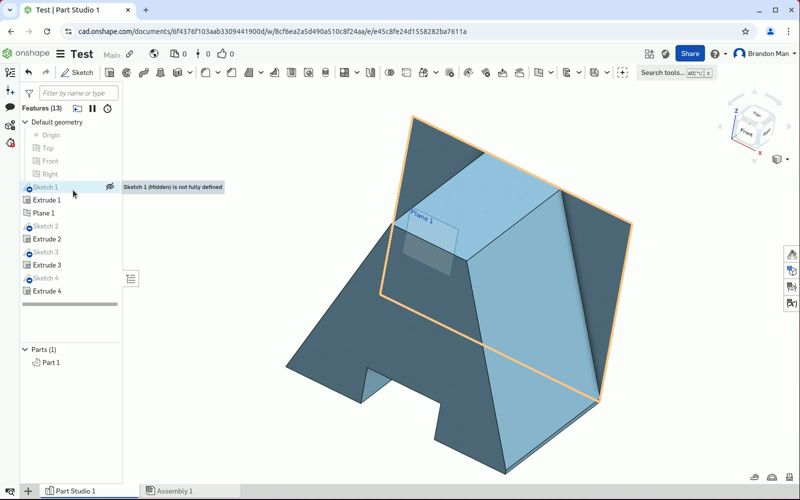
click(73, 189)